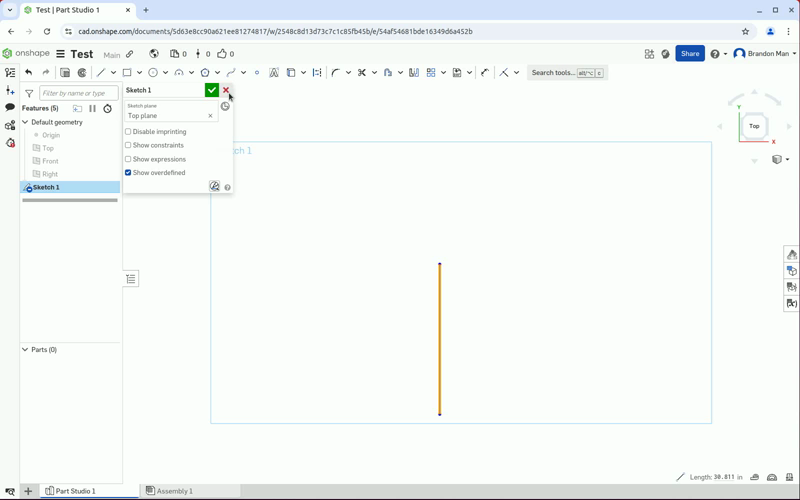
key(shift+h)
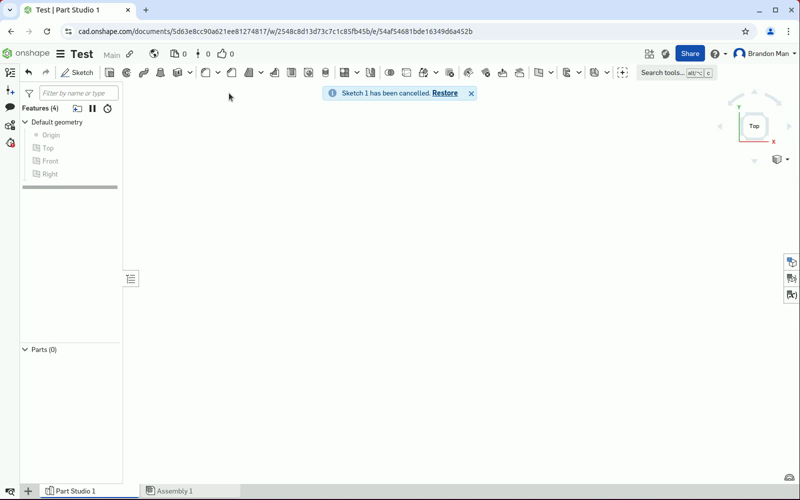
mouse_move(73, 352)
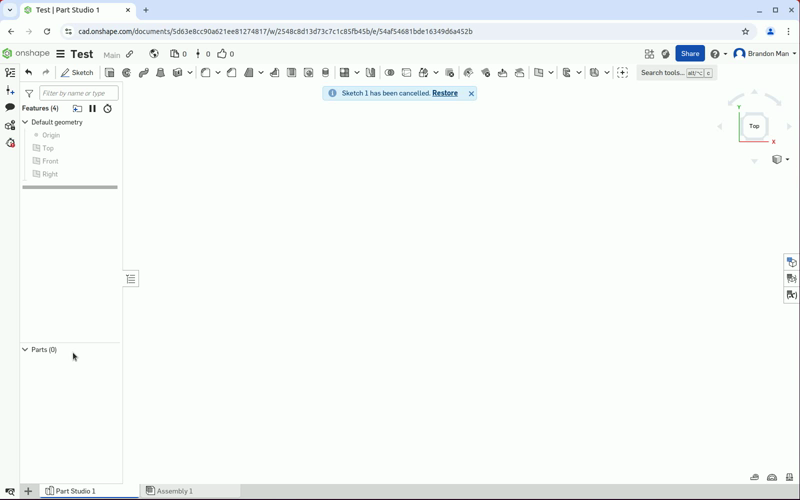
key(y)
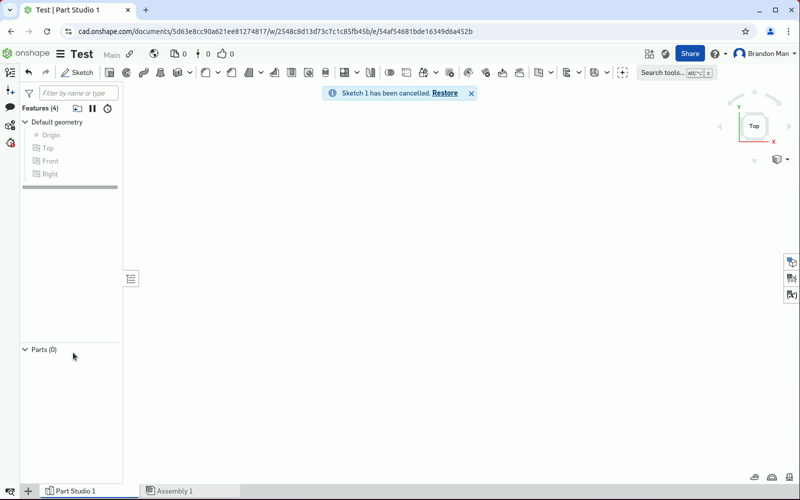
key(shift+p)
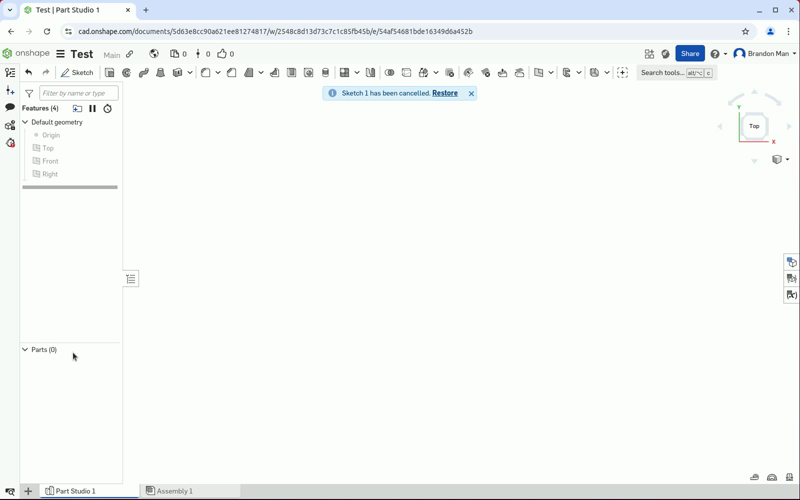
key(space)
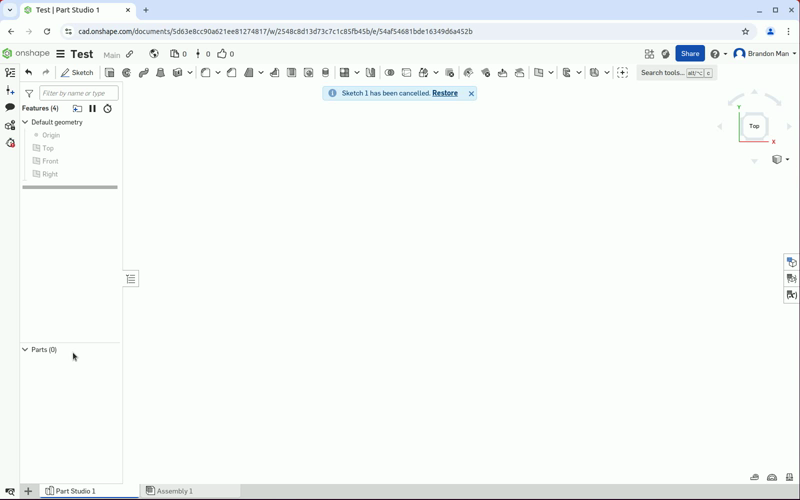
key_down(shift)
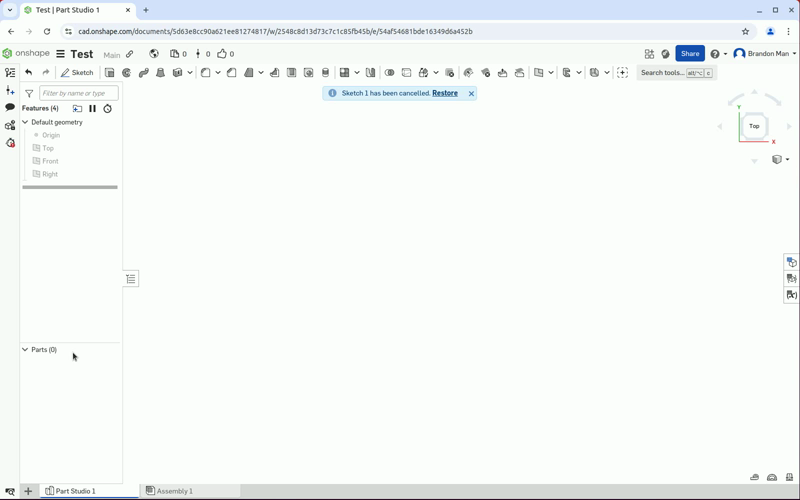
key(up)
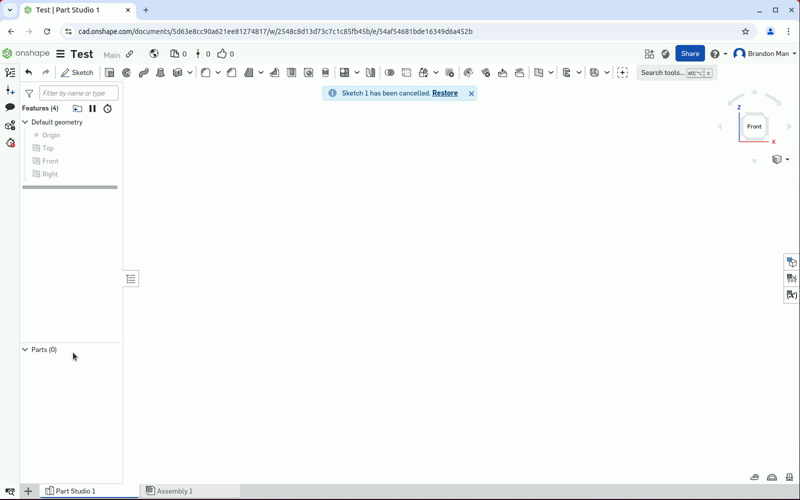
key_up(shift)
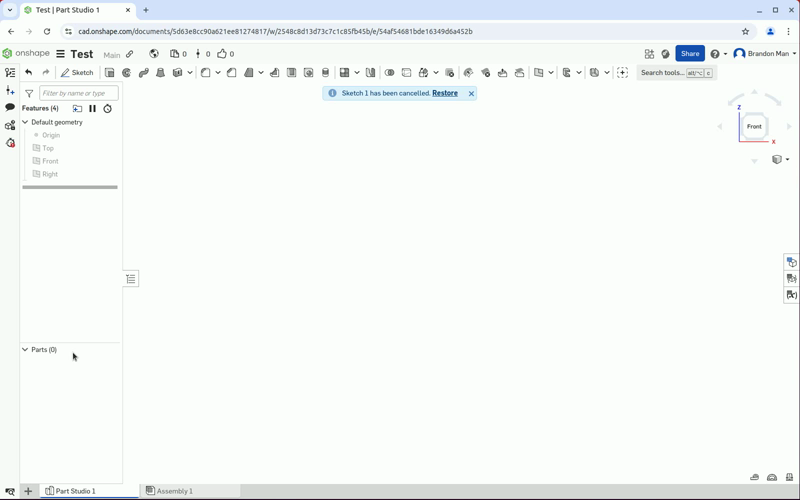
mouse_move(73, 352)
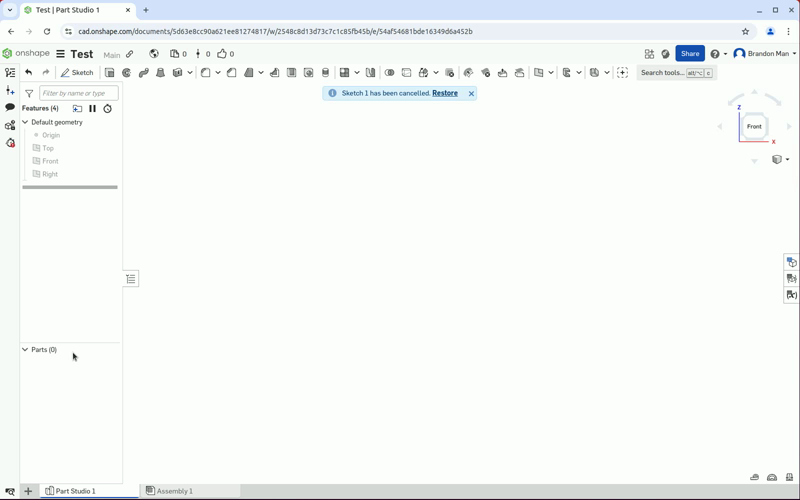
key(shift+y)
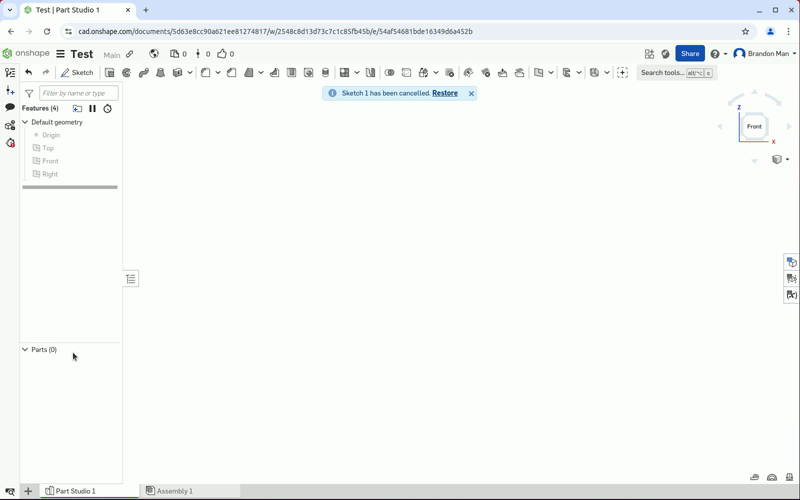
key(shift+s)
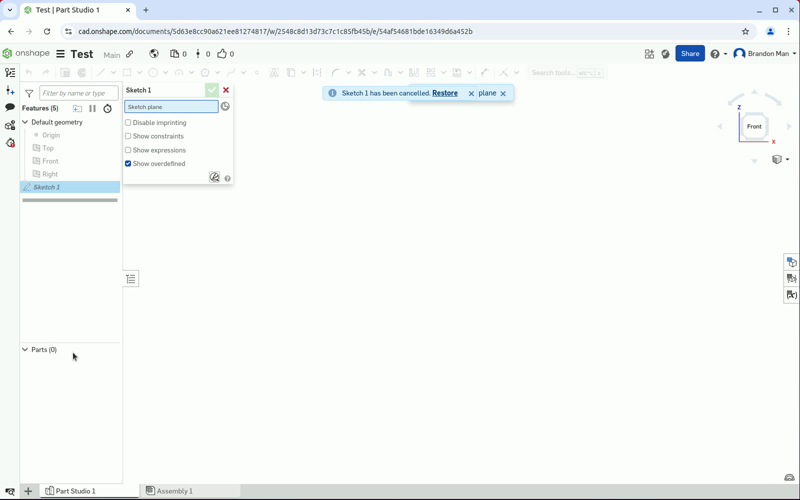
mouse_move(73, 163)
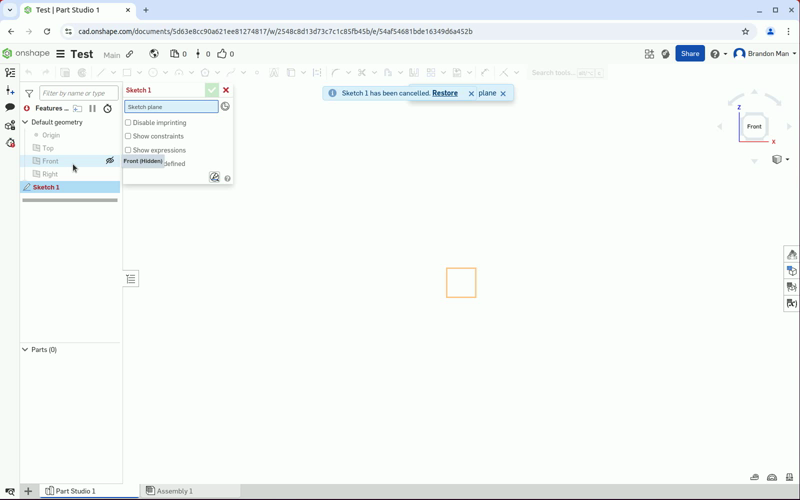
click(73, 163)
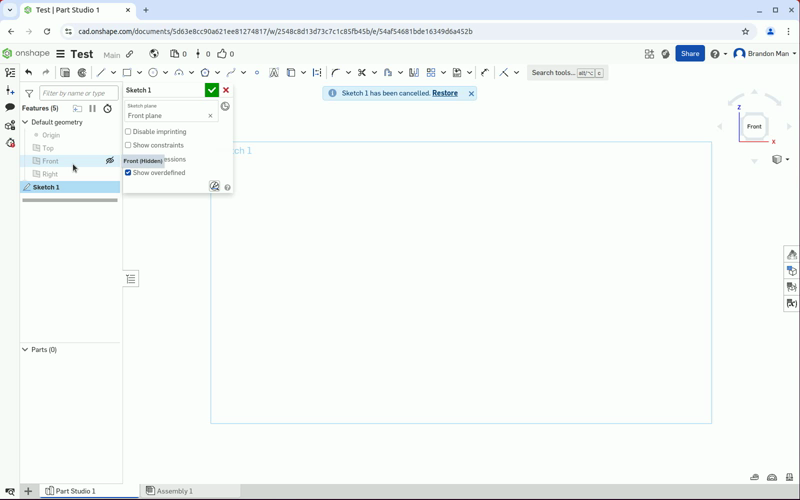
mouse_move(73, 352)
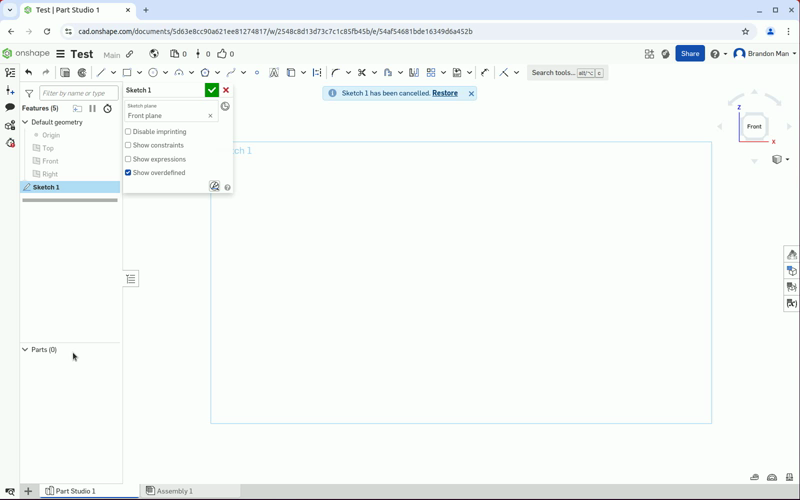
key(y)
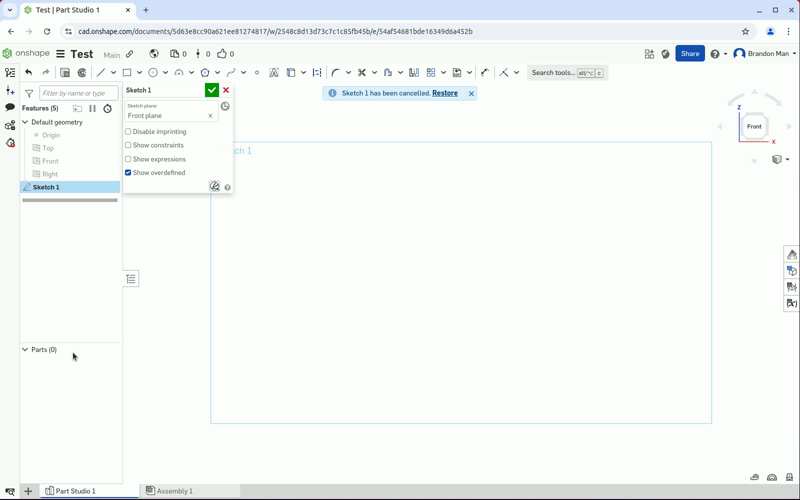
key(c)
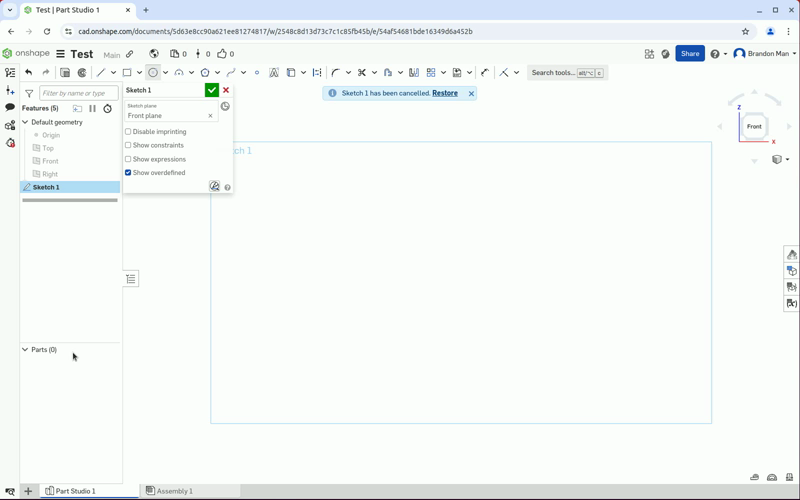
key_down(shift)
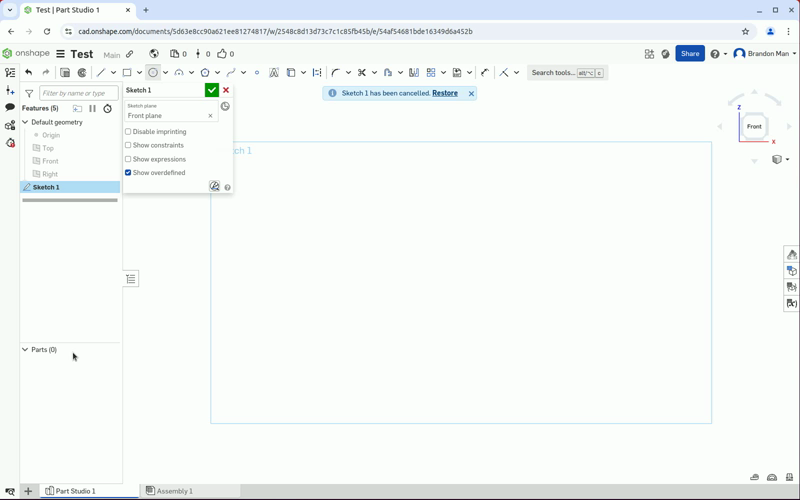
mouse_move(461, 282)
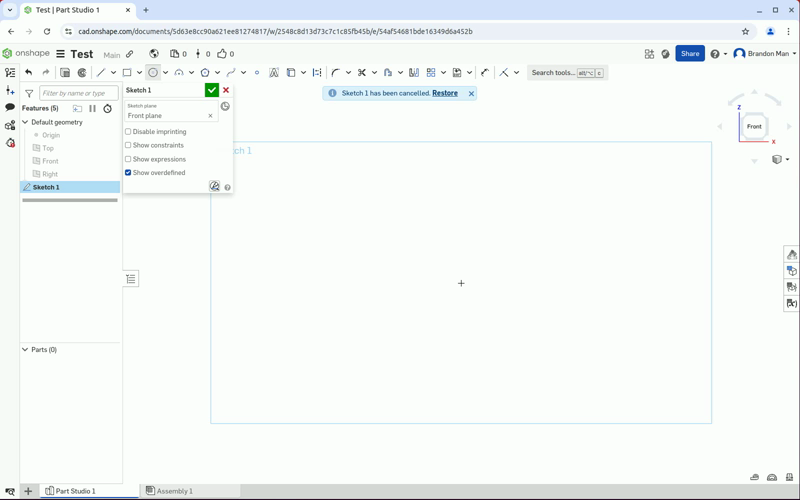
click(461, 282)
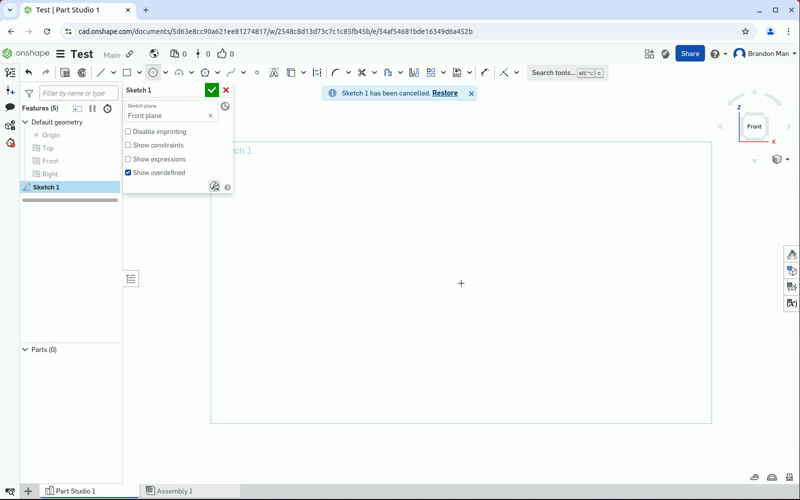
key_up(shift)
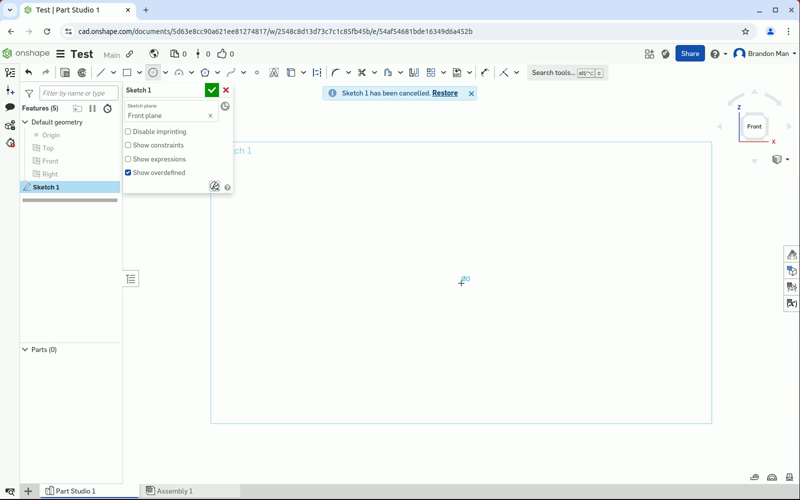
mouse_move(476, 282)
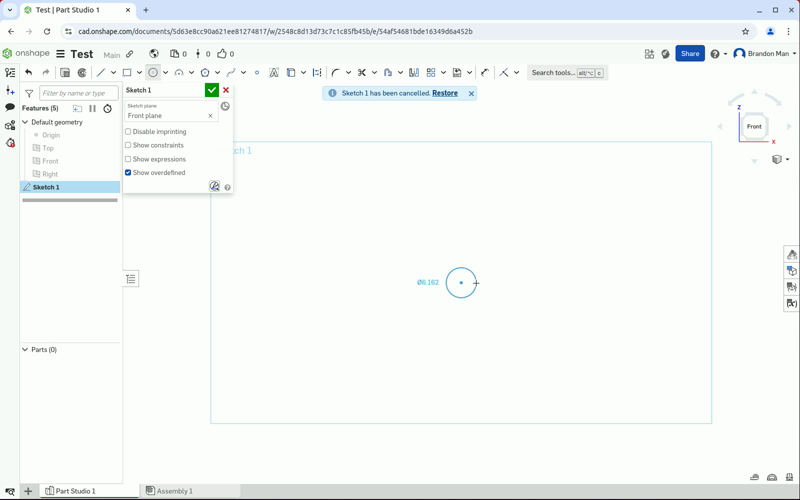
click(476, 282)
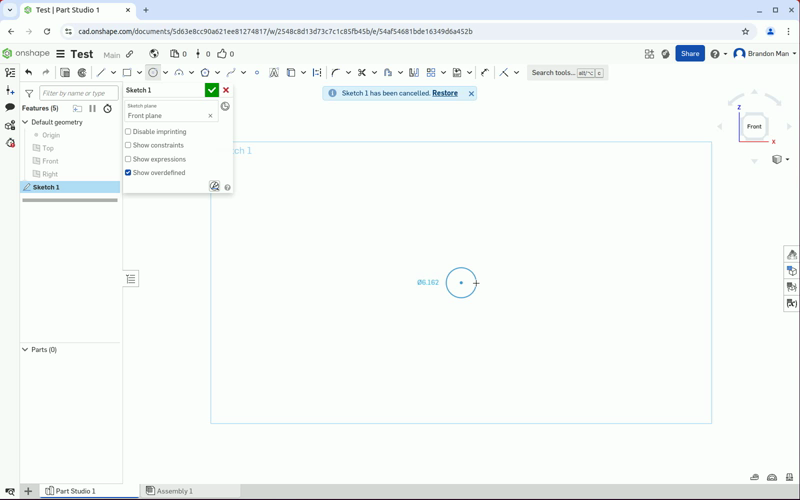
key(esc)
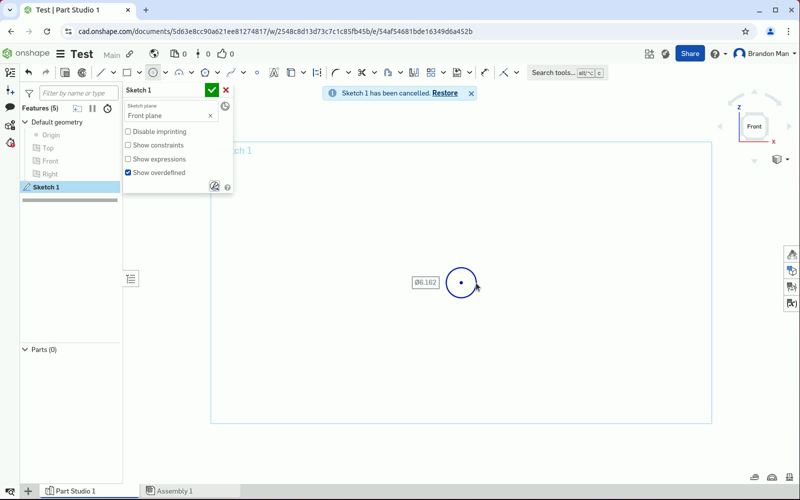
mouse_move(462, 293)
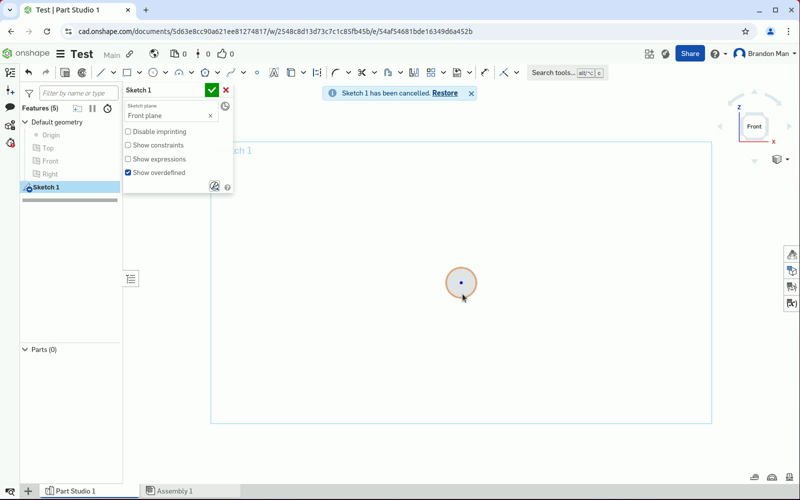
scroll(6)
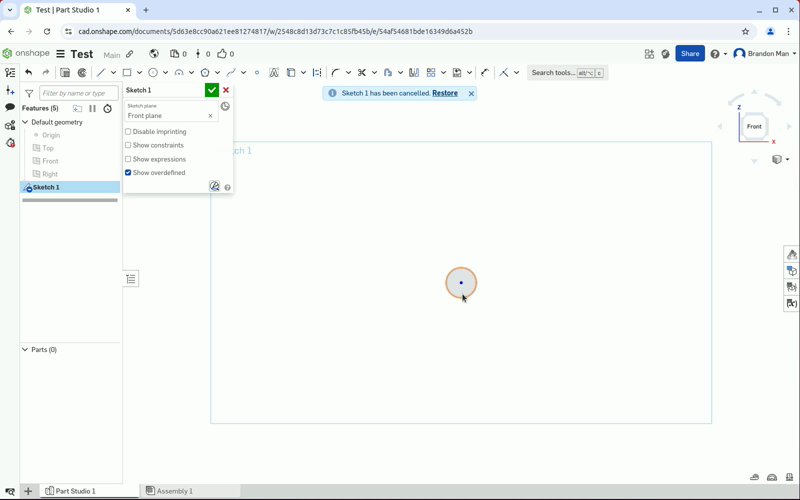
scroll(6)
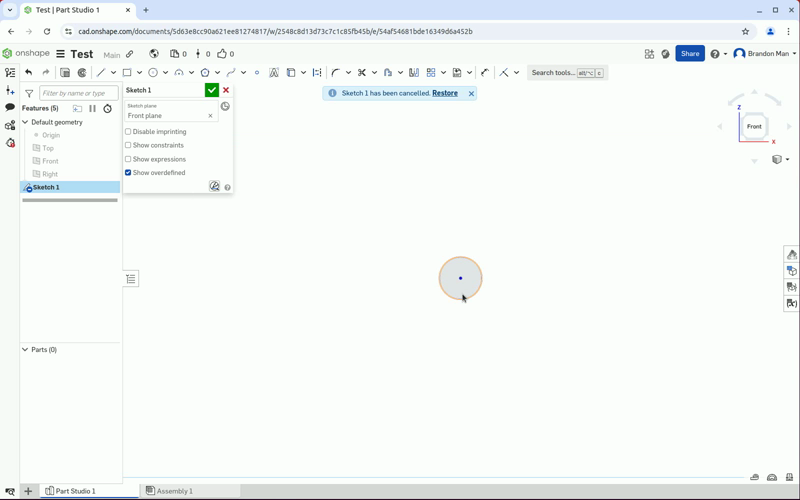
scroll(6)
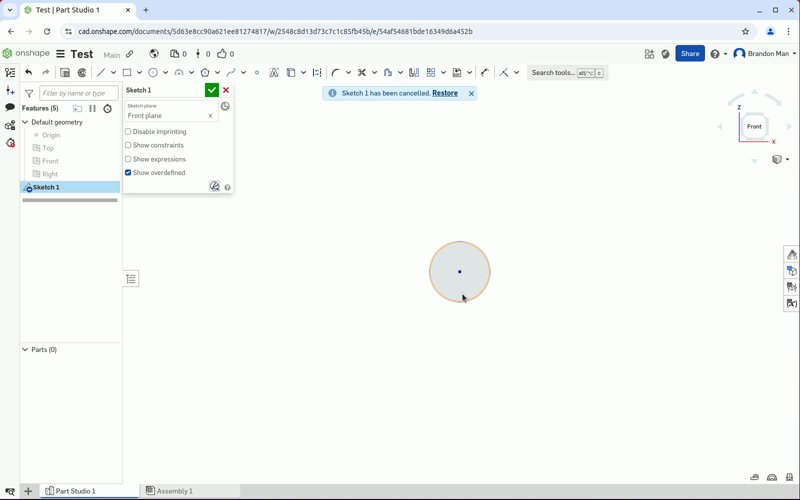
scroll(6)
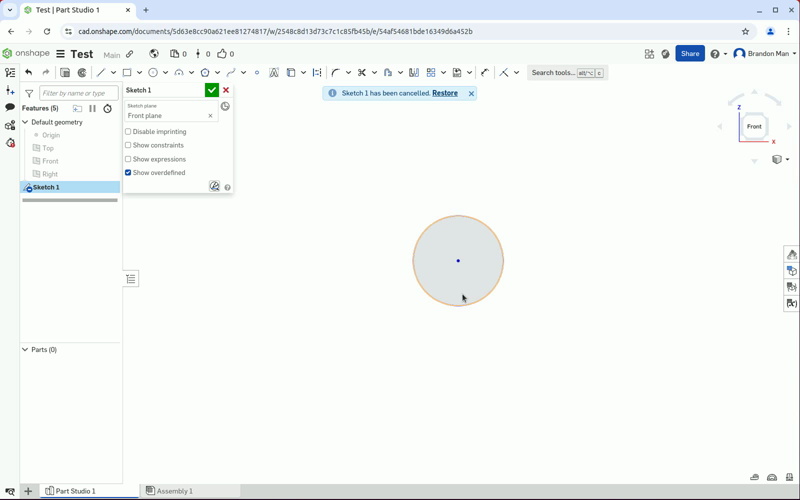
scroll(6)
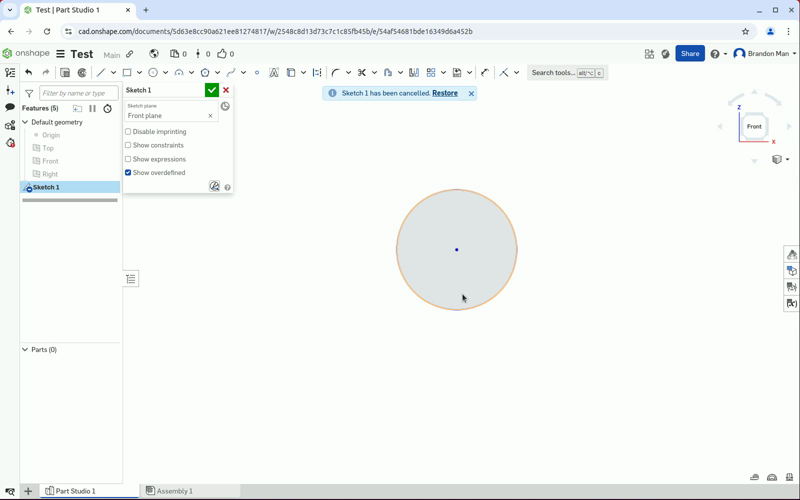
scroll(6)
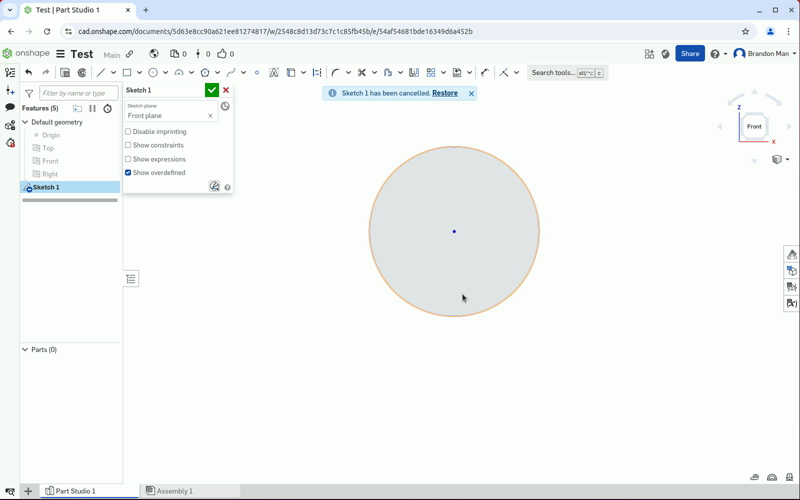
scroll(6)
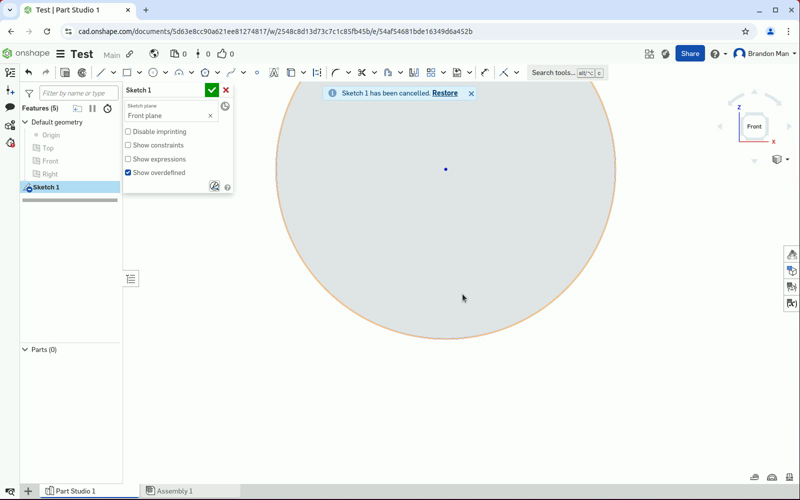
click(462, 293)
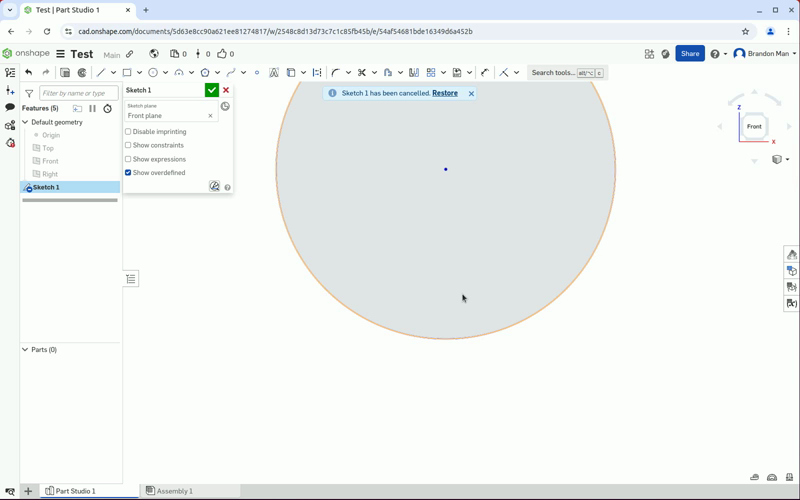
scroll(-6)
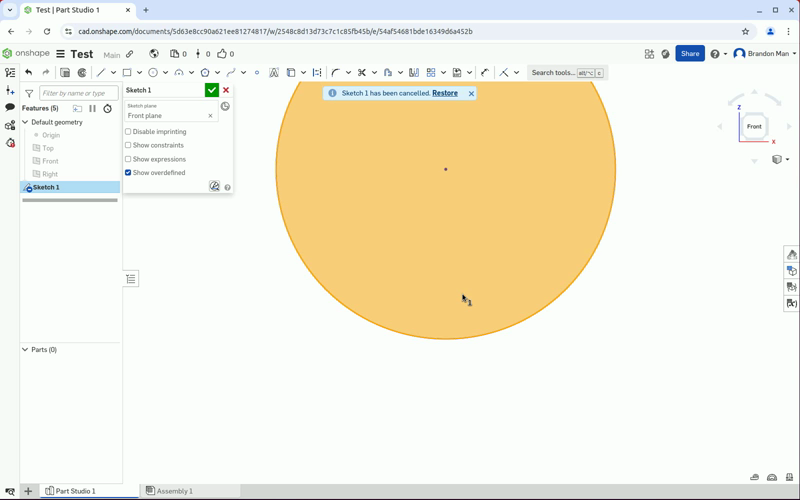
scroll(-6)
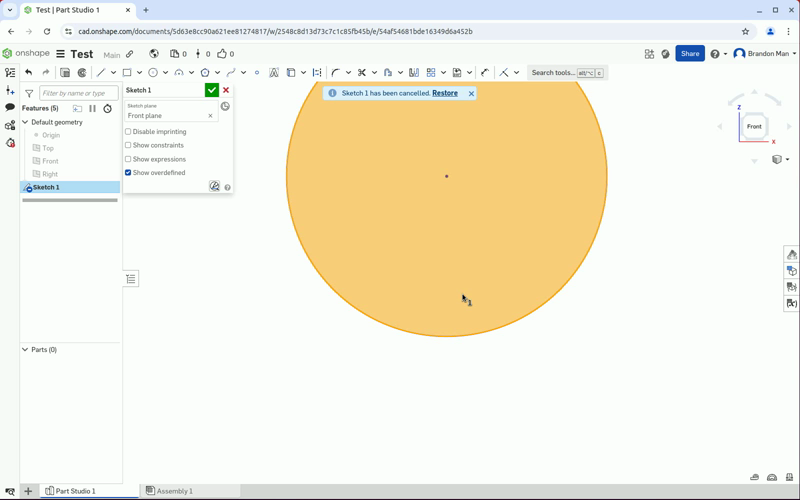
scroll(-6)
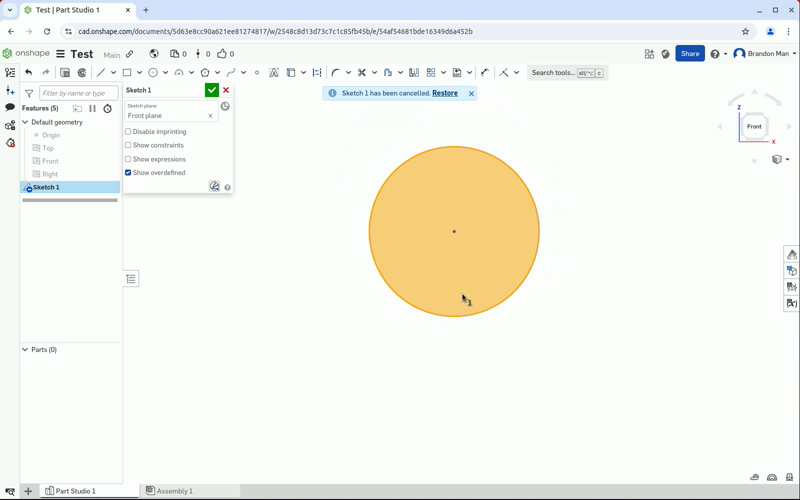
scroll(-6)
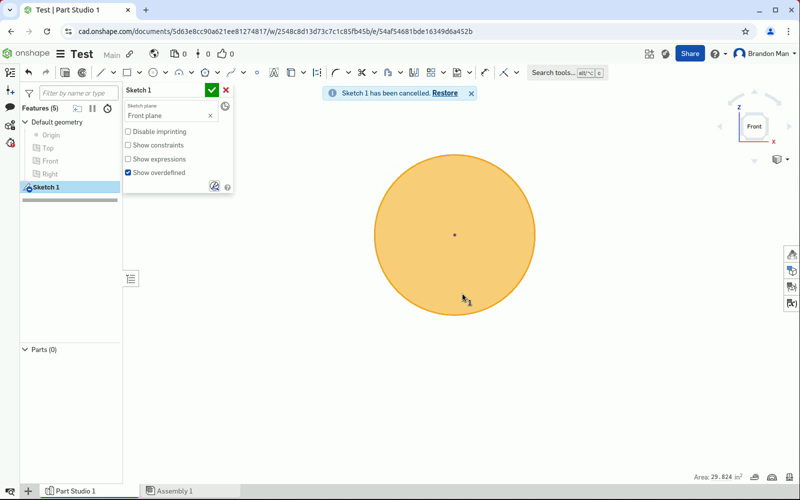
scroll(-6)
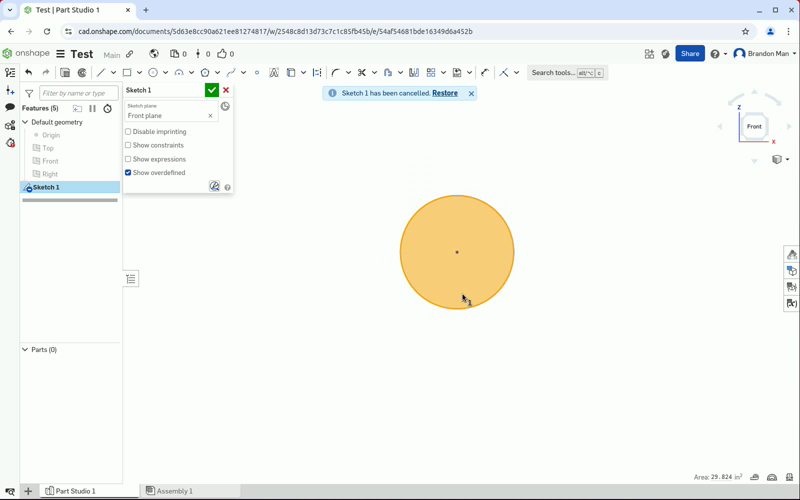
scroll(-6)
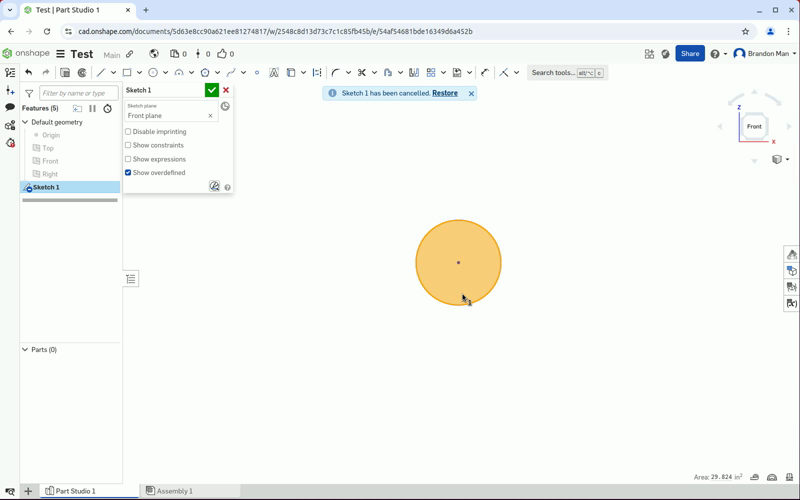
scroll(-6)
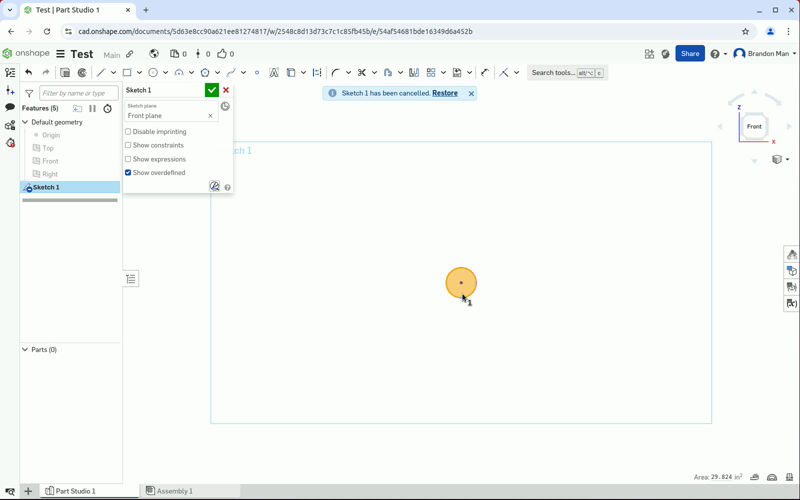
mouse_move(73, 352)
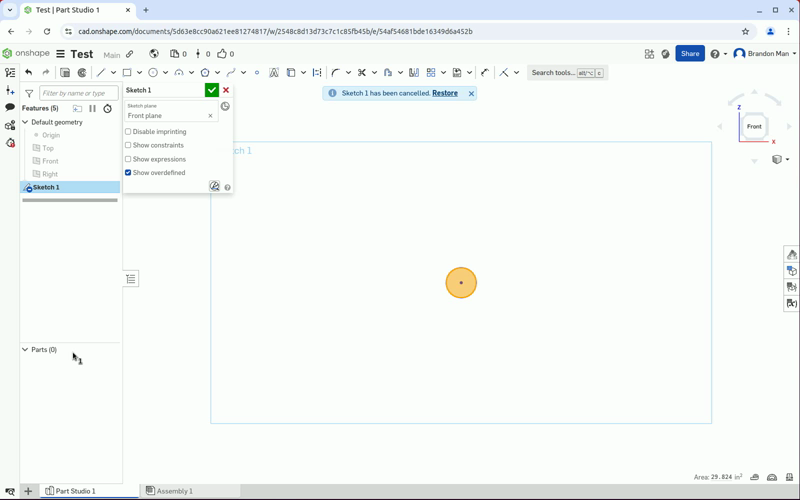
key(shift+y)
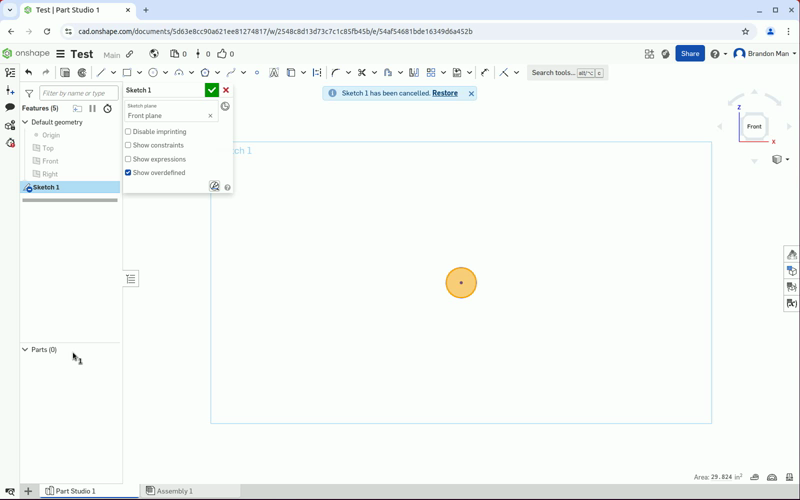
key(shift+e)
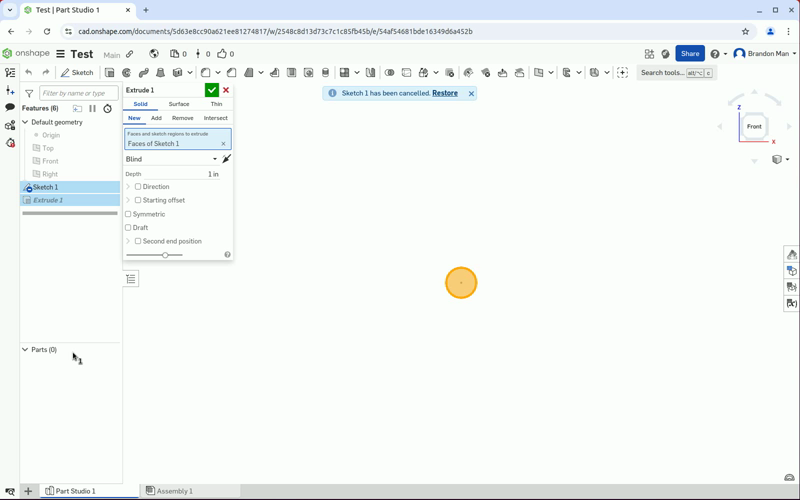
mouse_move(143, 106)
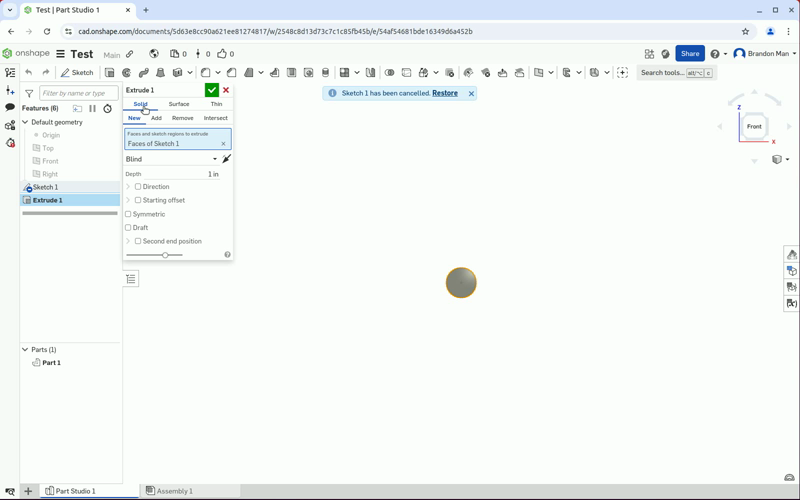
click(143, 106)
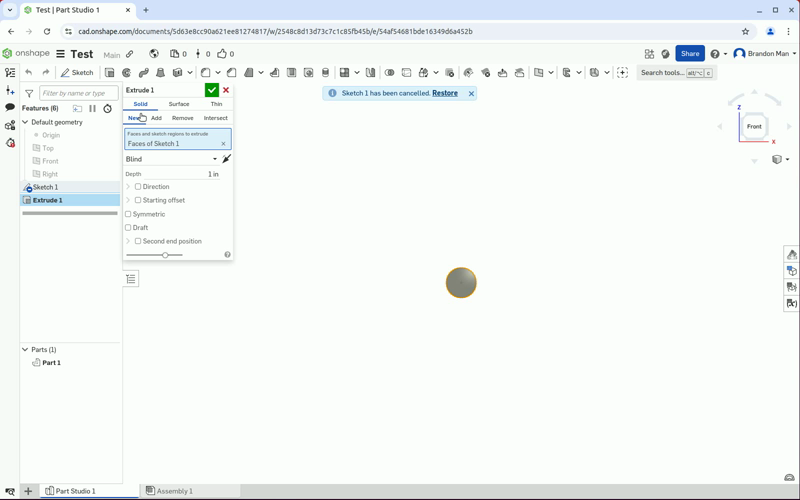
mouse_move(137, 120)
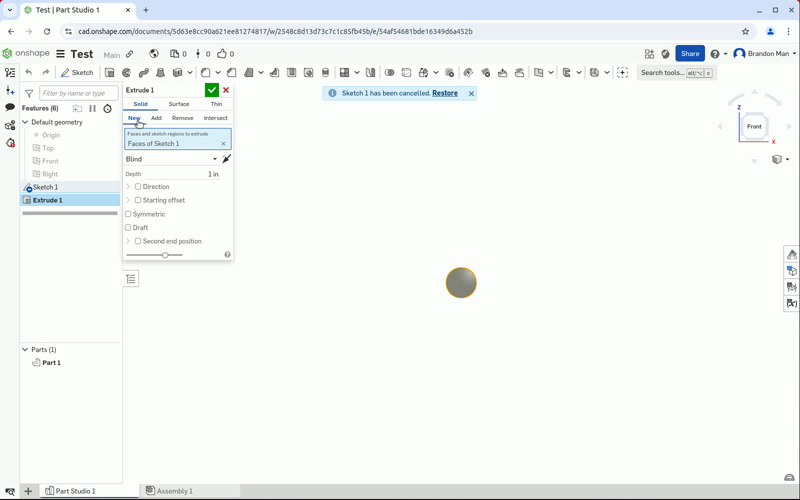
click(137, 120)
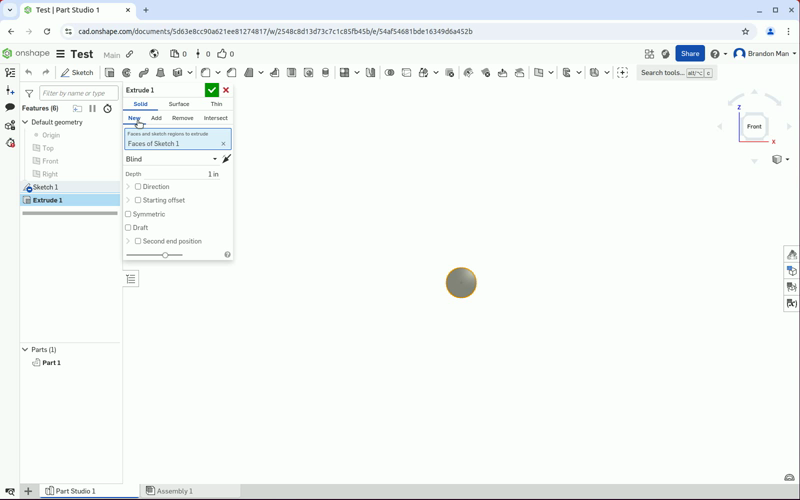
key(tab, 4)
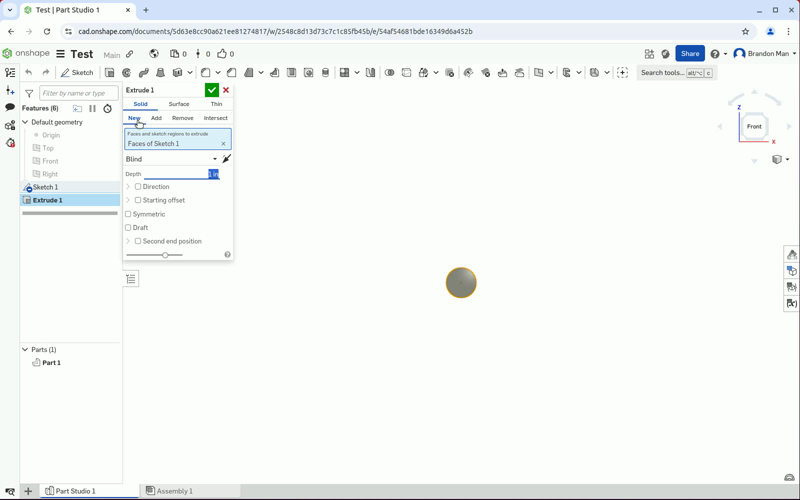
text(23.108)
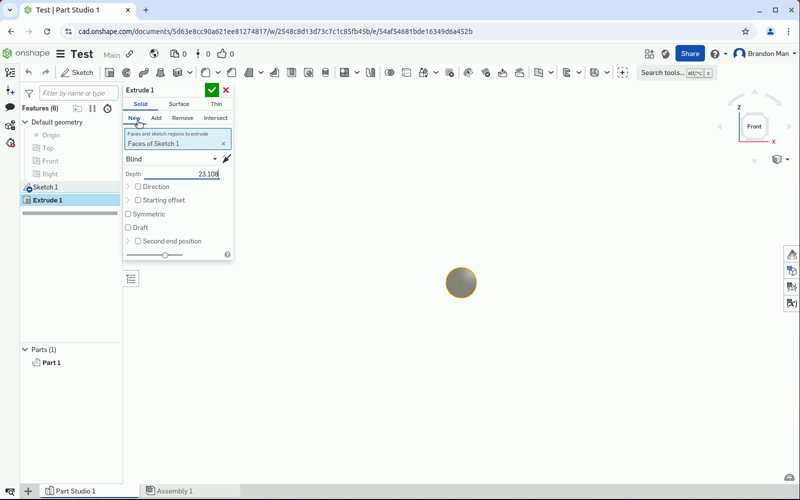
key(enter)
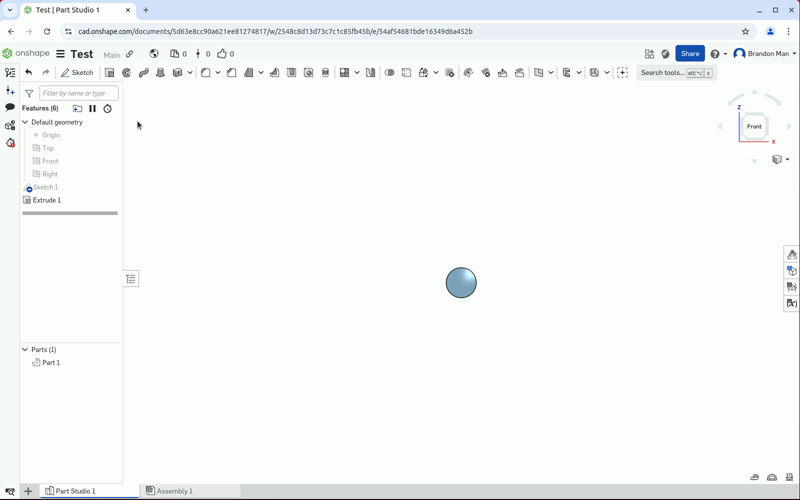
key(shift+h)
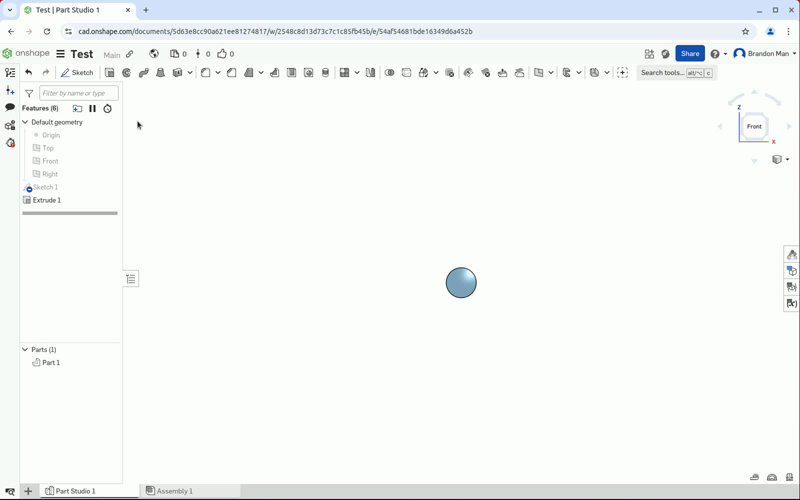
key(shift+h)
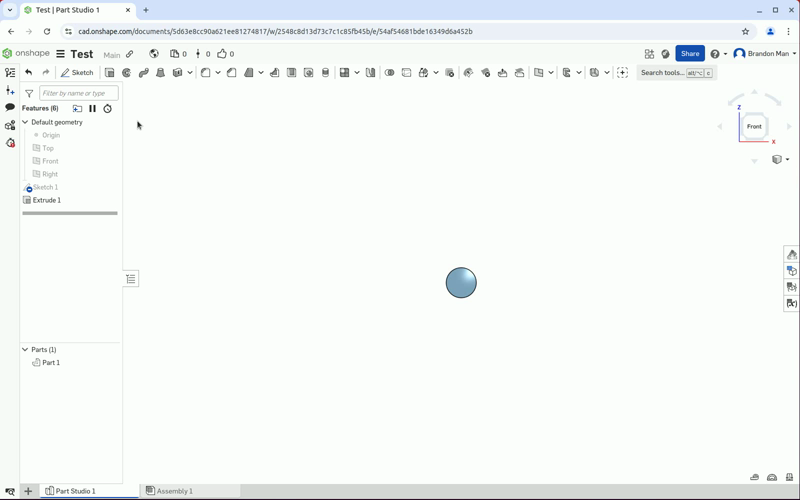
mouse_move(73, 189)
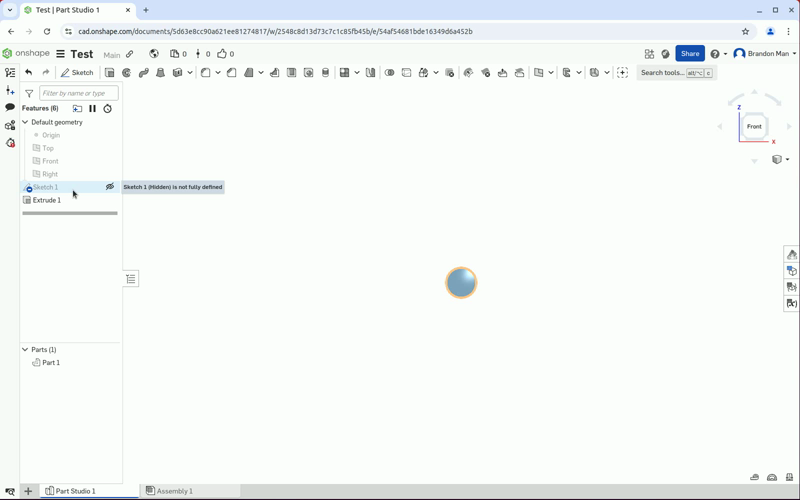
click(73, 189)
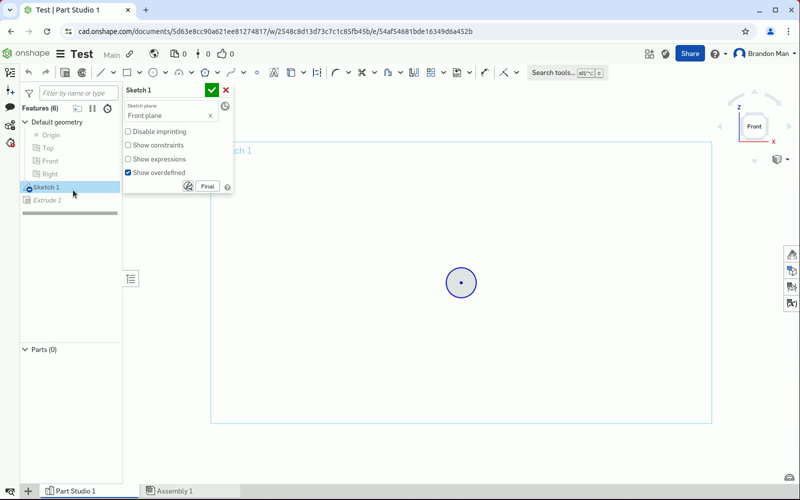
mouse_move(229, 92)
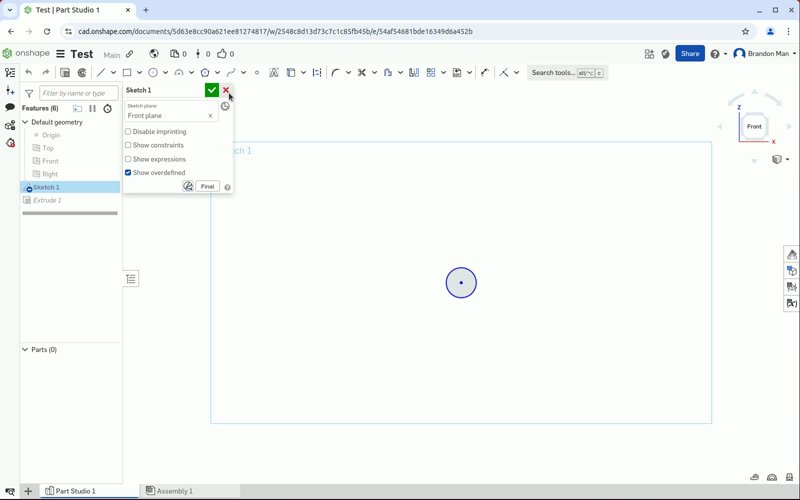
click(229, 92)
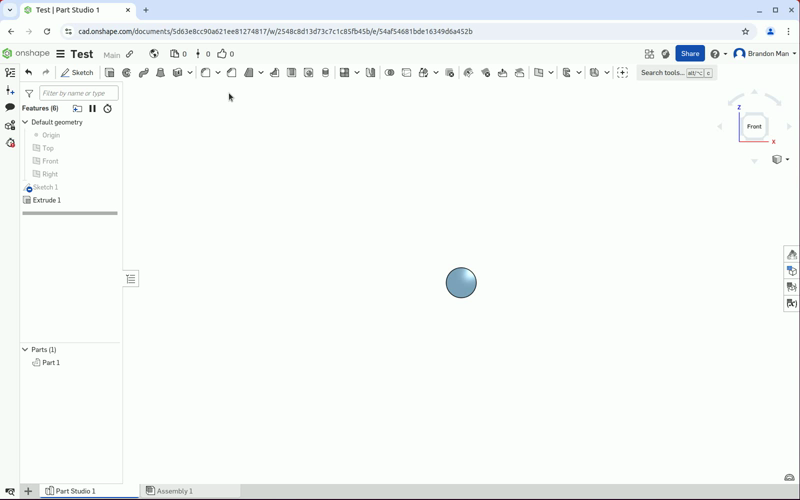
mouse_move(541, 75)
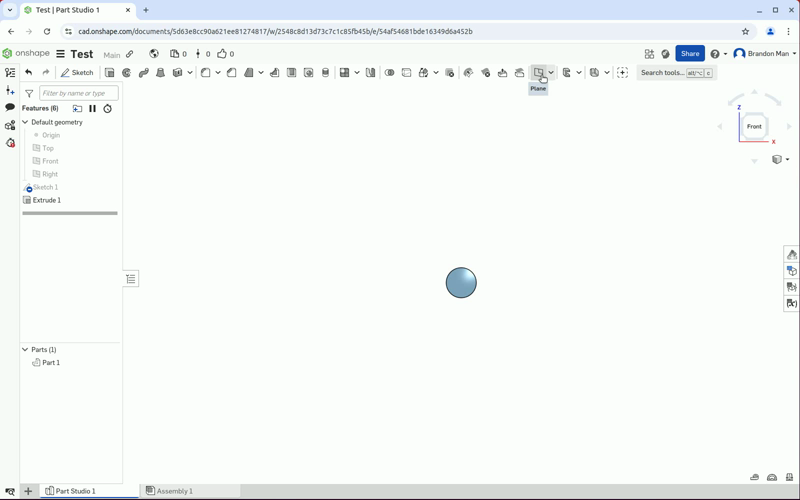
click(541, 75)
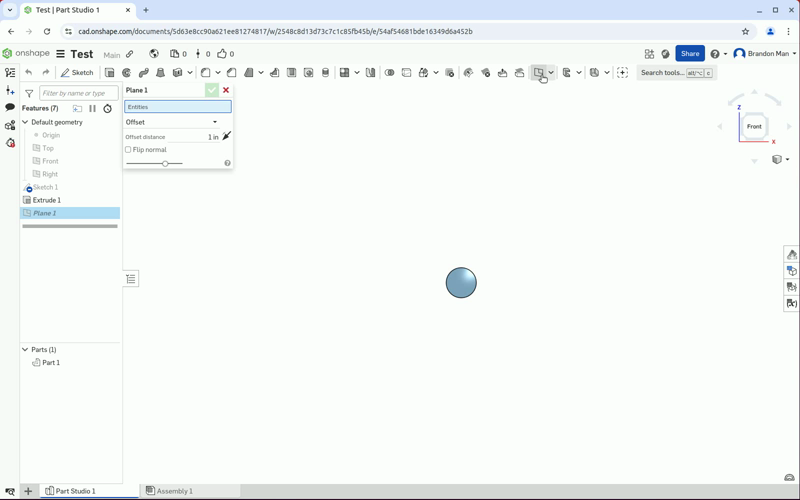
mouse_move(73, 163)
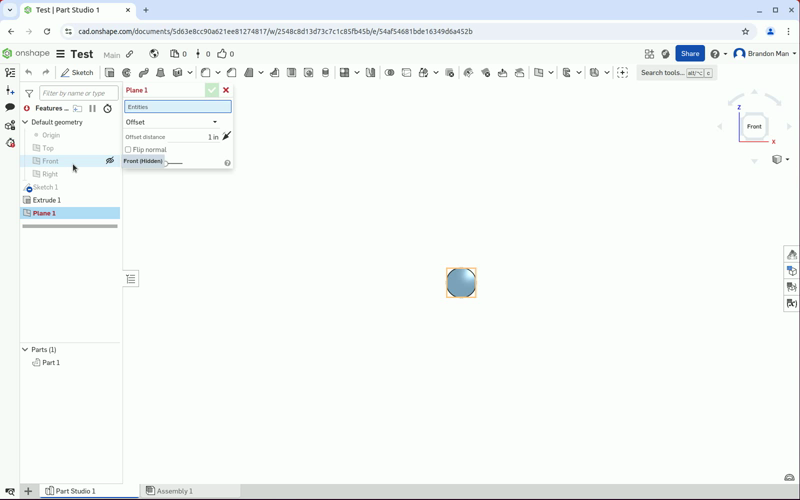
click(73, 163)
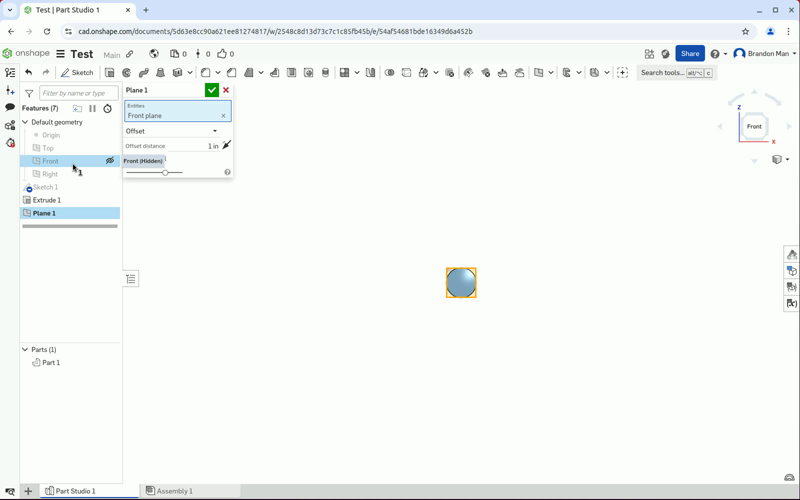
key(tab, 2)
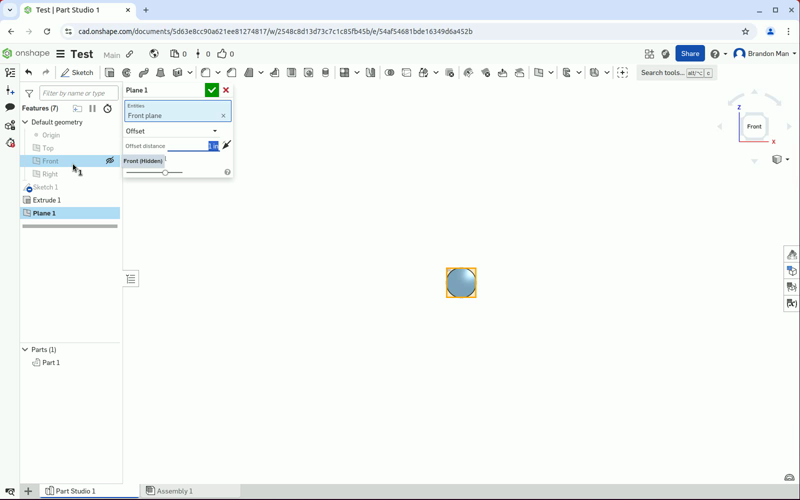
text(23.108)
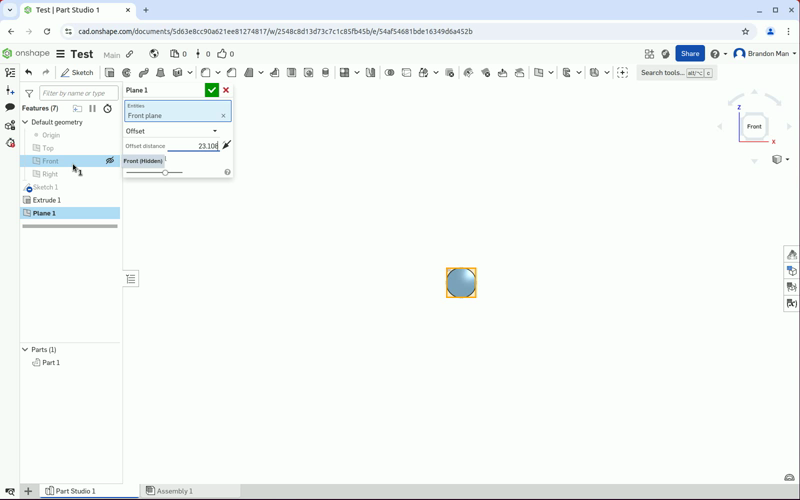
key(enter, 2)
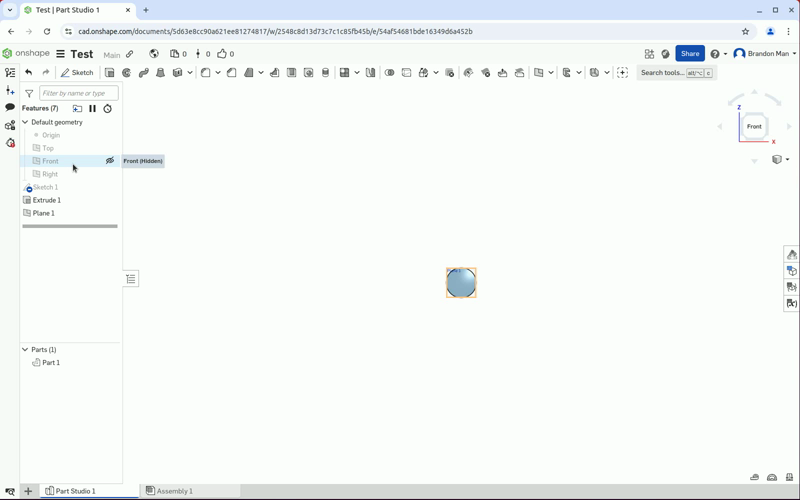
key(shift+s)
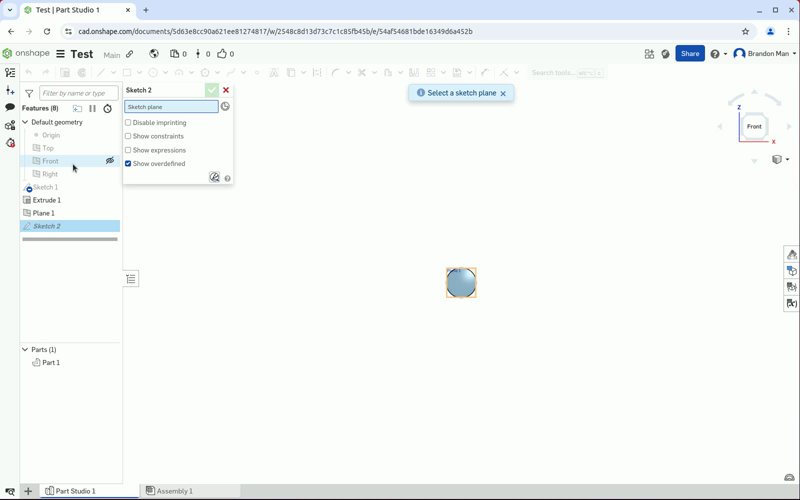
mouse_move(73, 215)
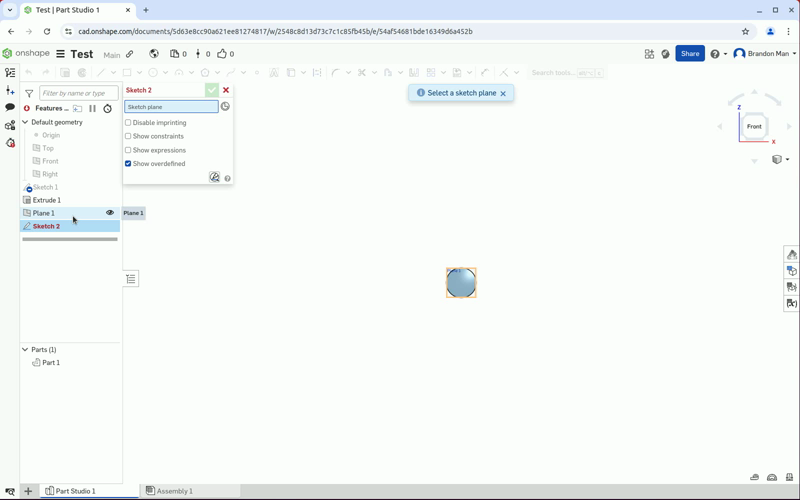
click(73, 215)
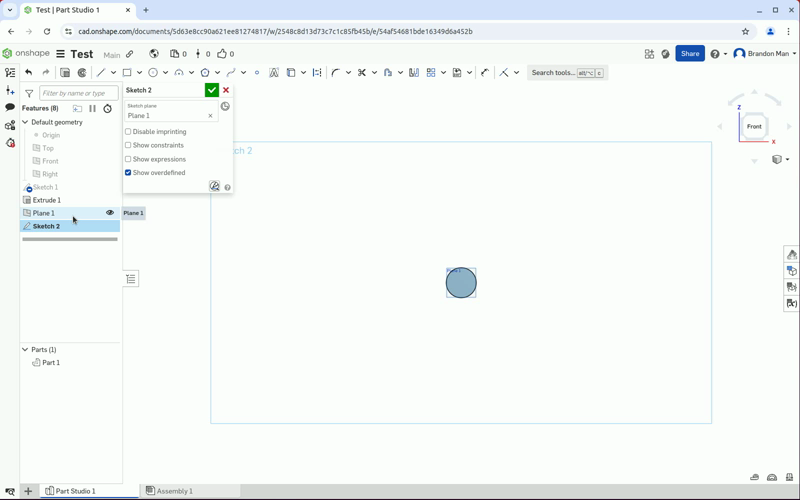
mouse_move(73, 352)
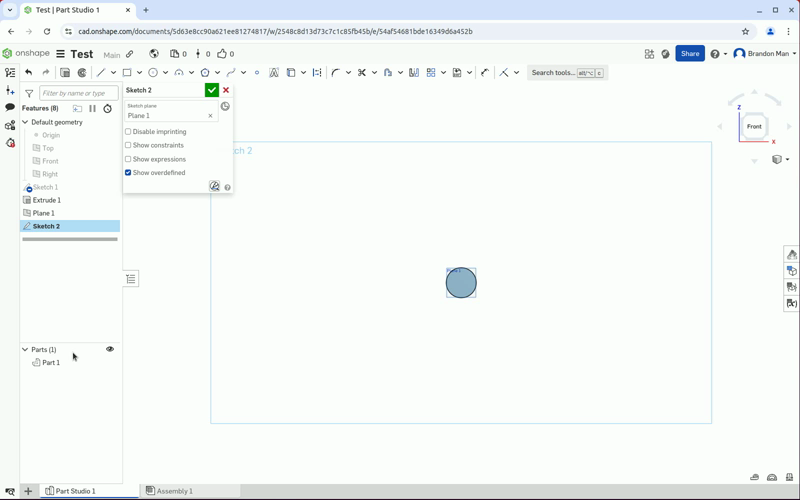
key(y)
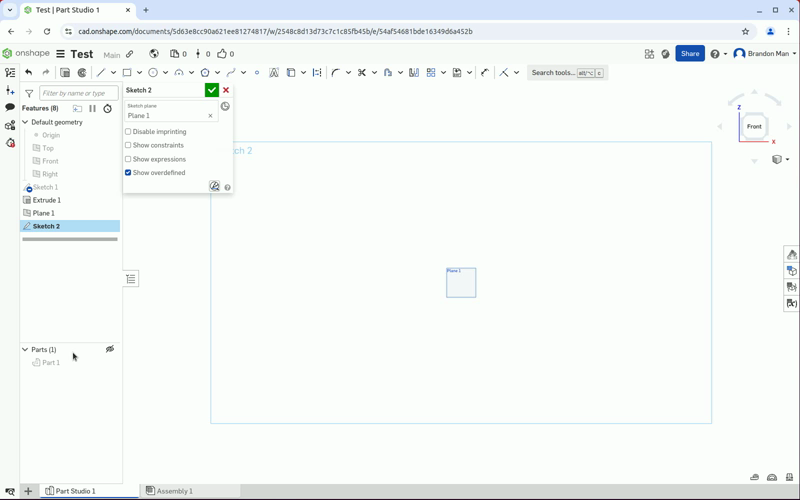
key(c)
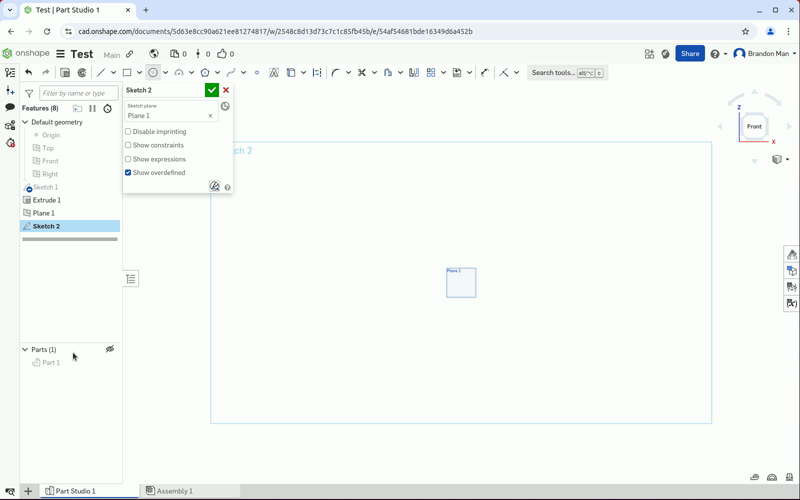
key_down(shift)
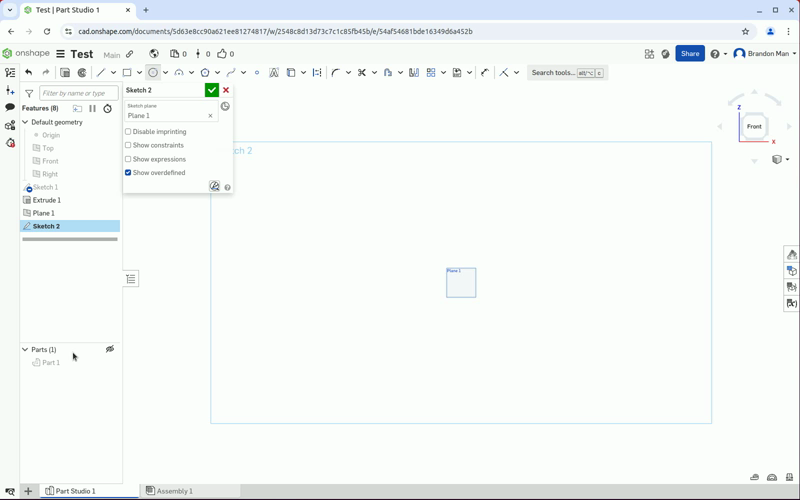
mouse_move(461, 282)
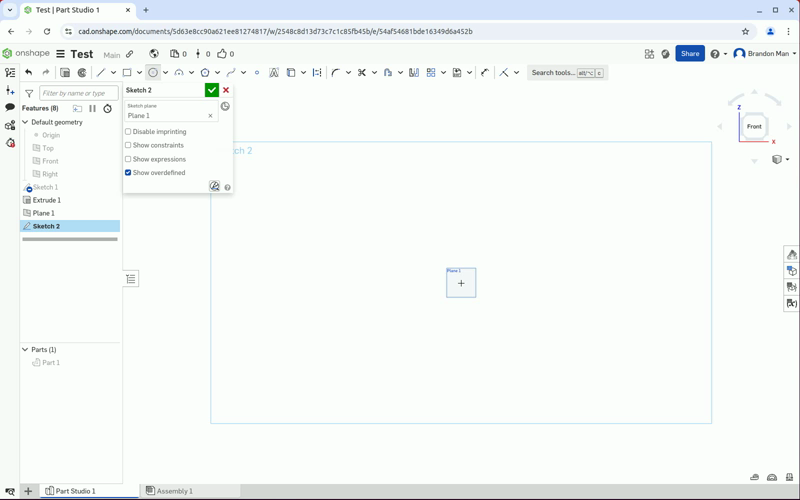
click(461, 282)
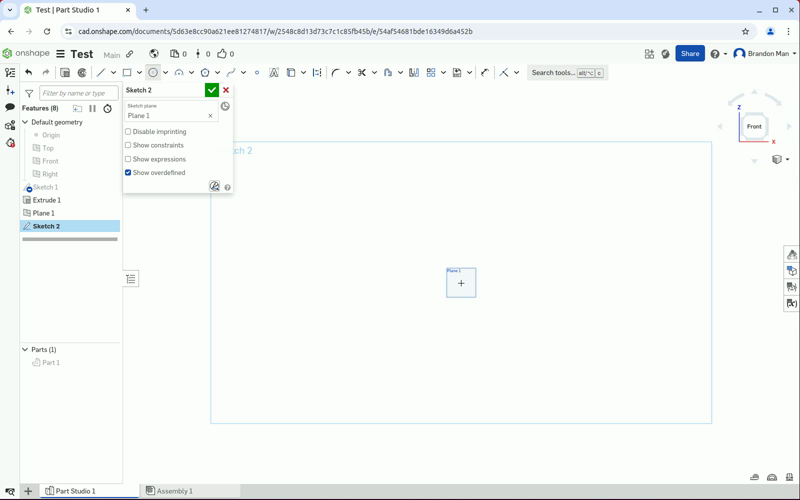
key_up(shift)
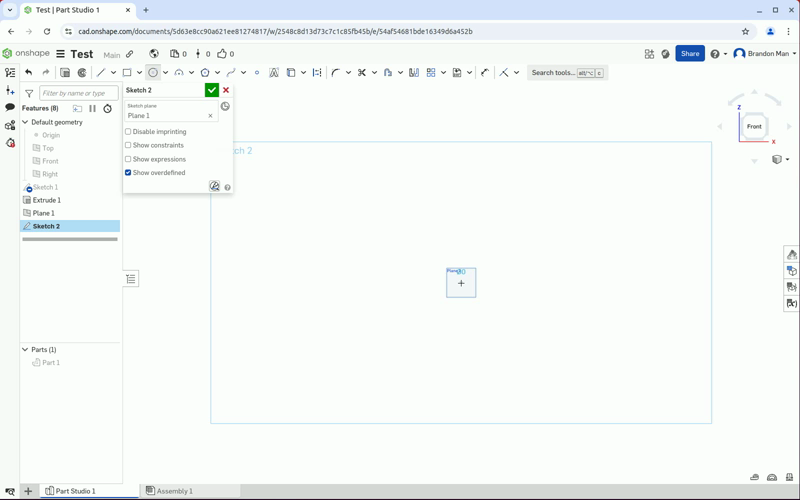
mouse_move(477, 282)
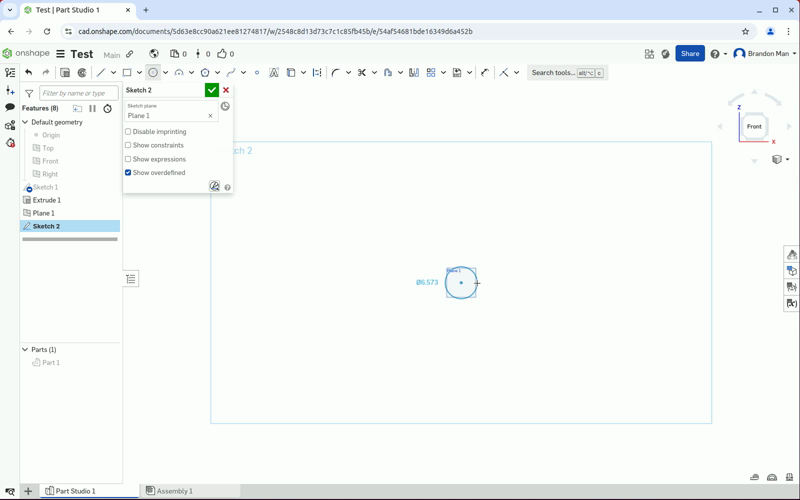
click(477, 282)
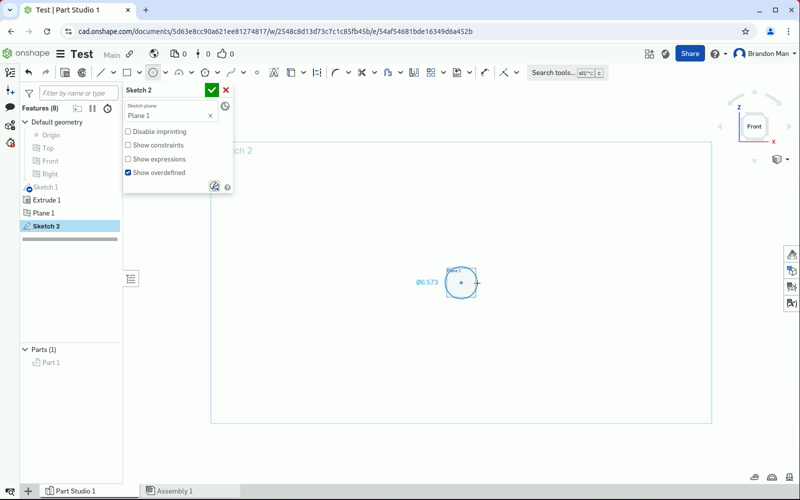
key(esc)
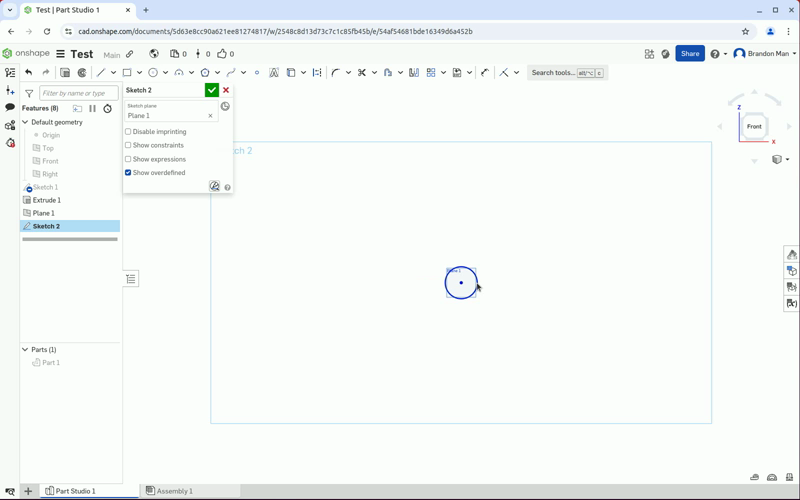
key(c)
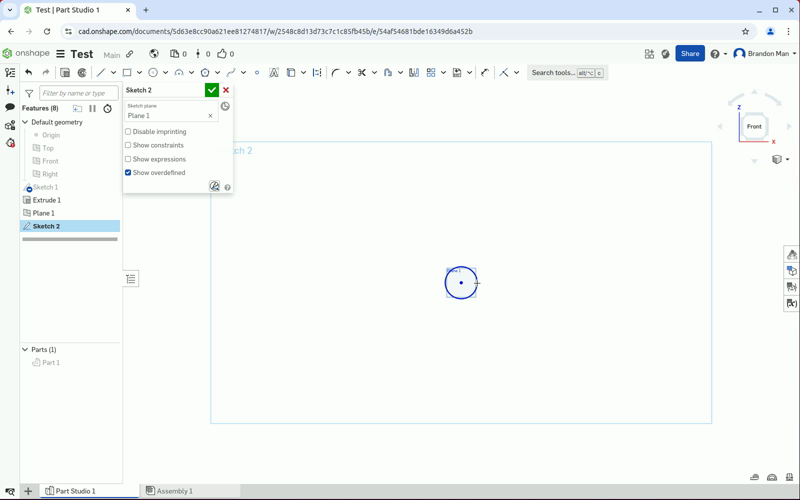
key_down(shift)
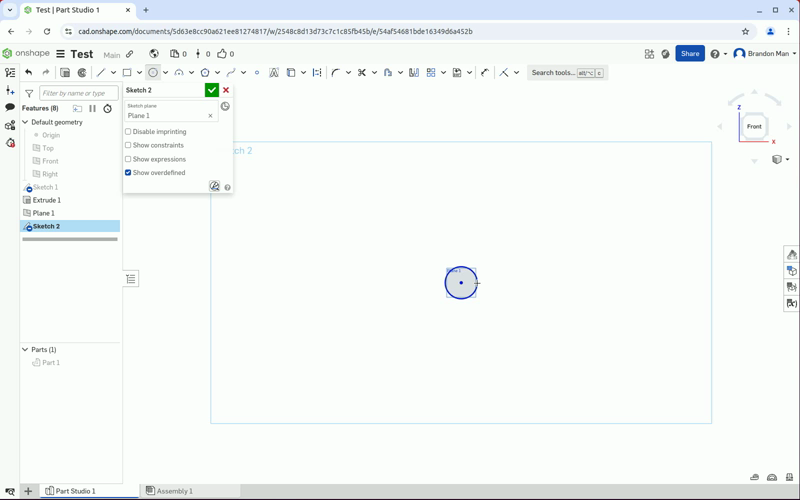
mouse_move(461, 282)
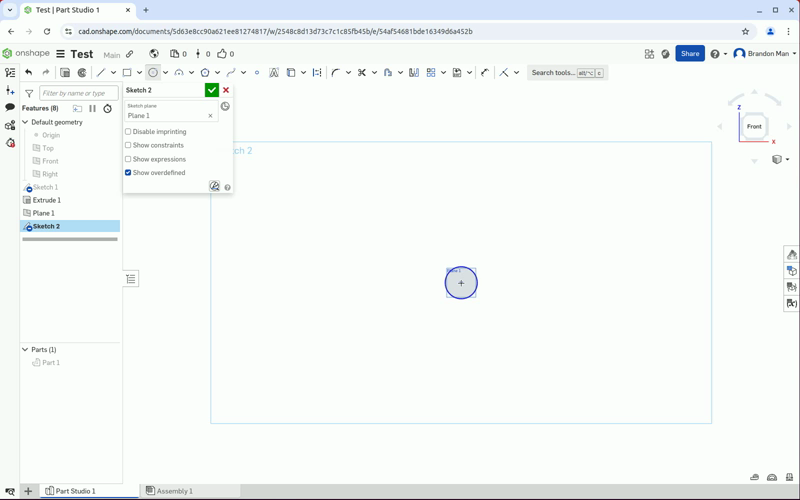
click(461, 282)
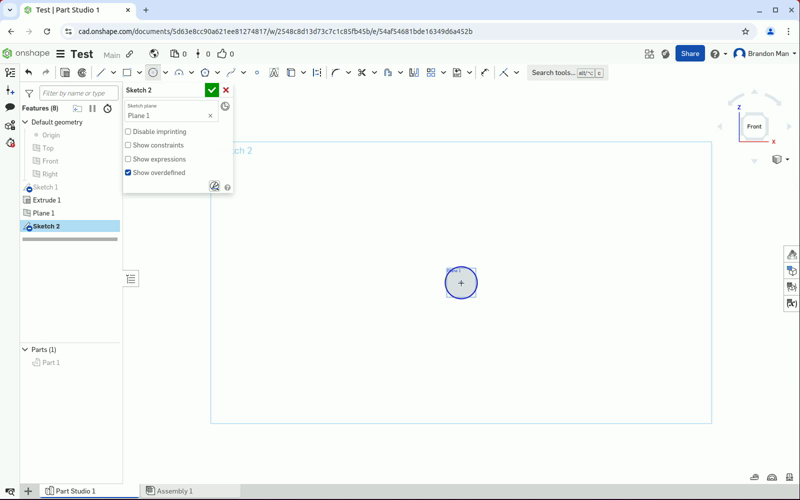
key_up(shift)
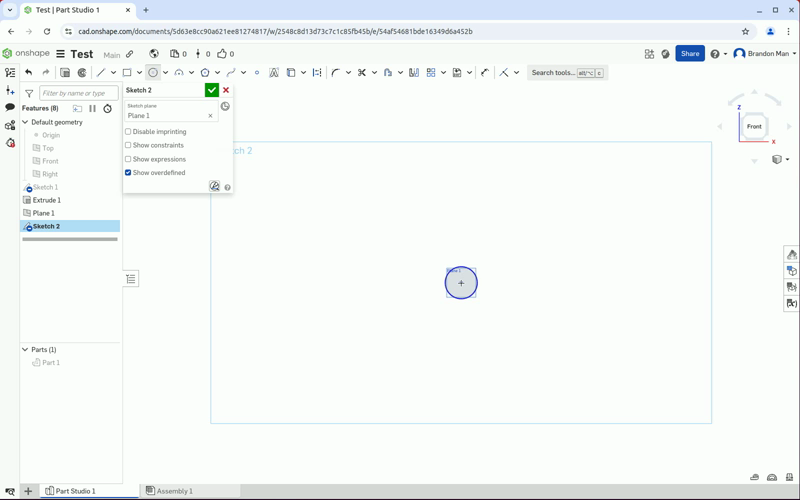
mouse_move(475, 282)
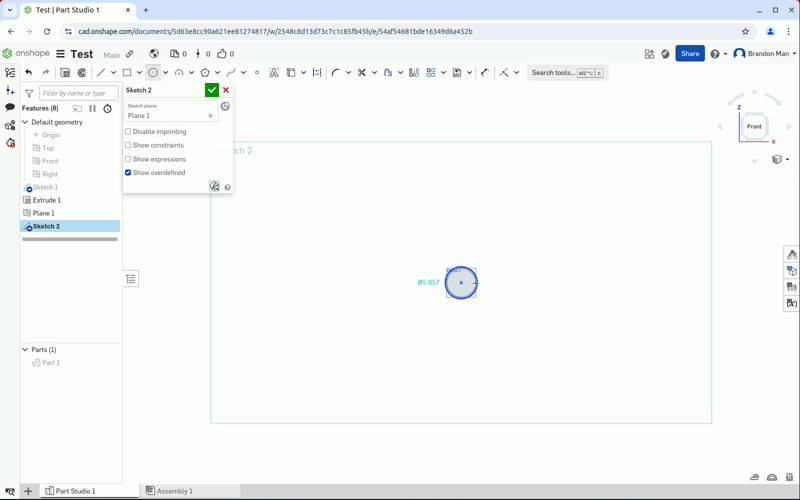
scroll(6)
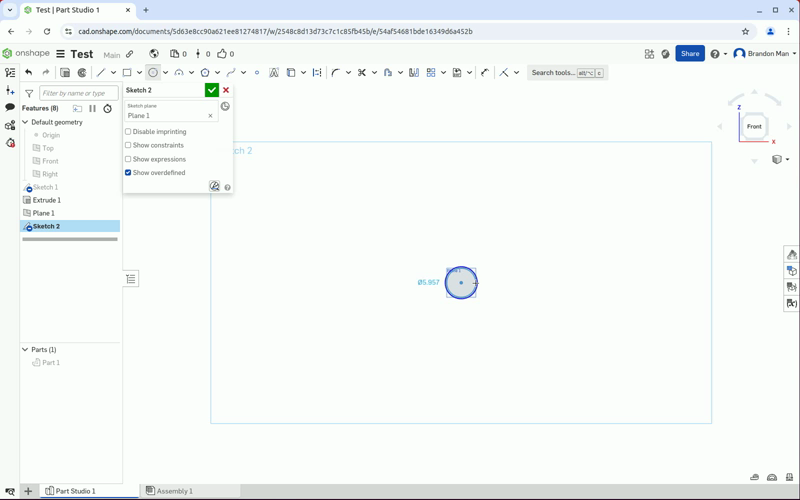
scroll(6)
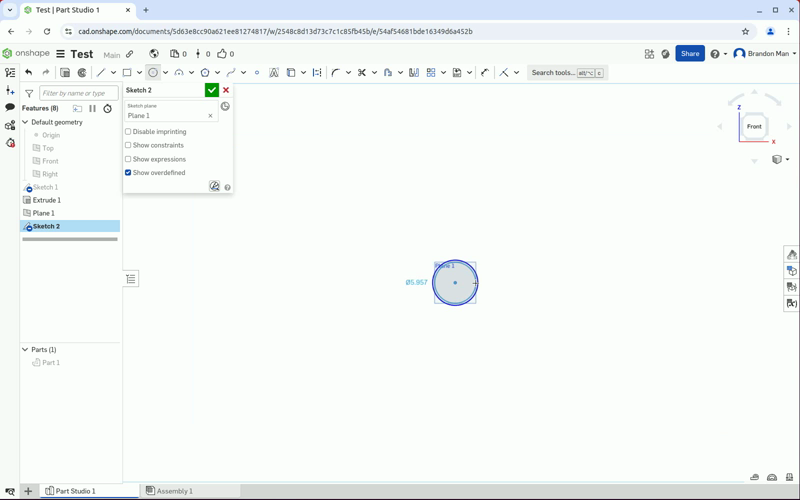
scroll(6)
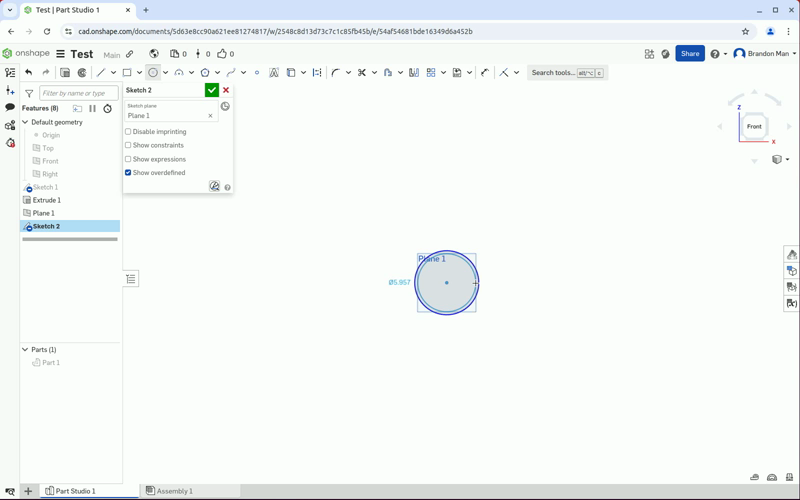
scroll(6)
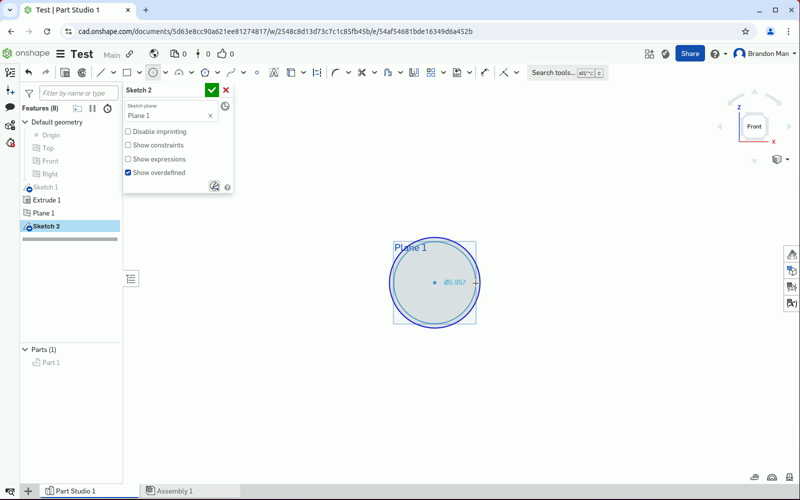
scroll(6)
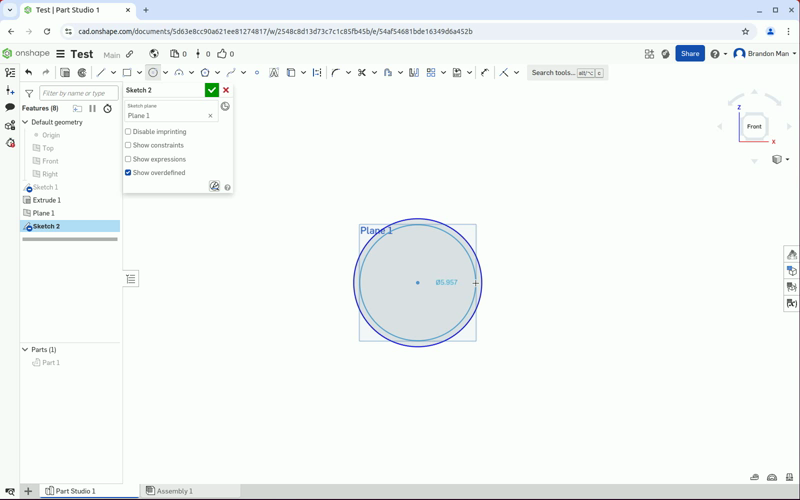
scroll(6)
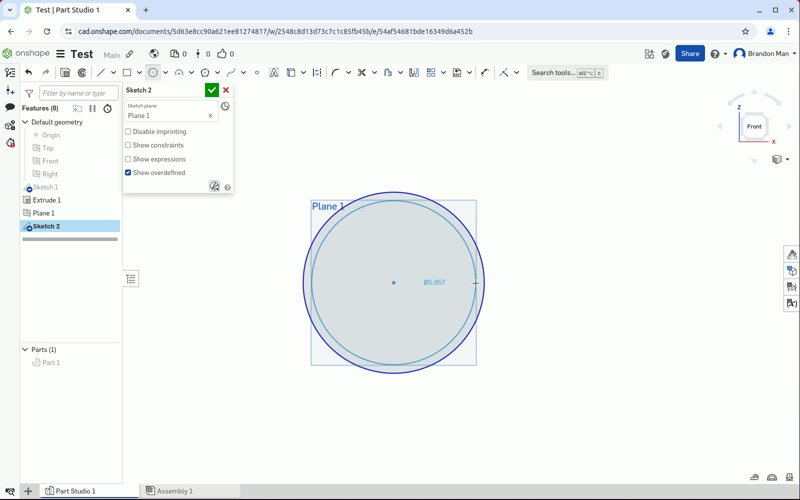
scroll(6)
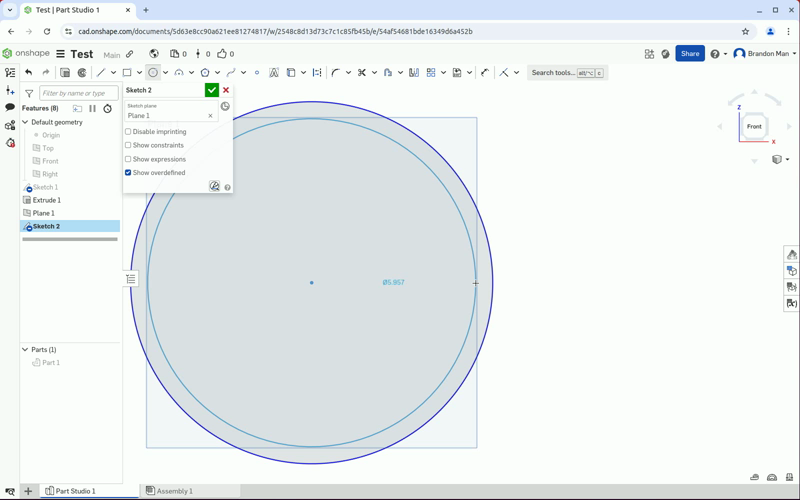
click(475, 282)
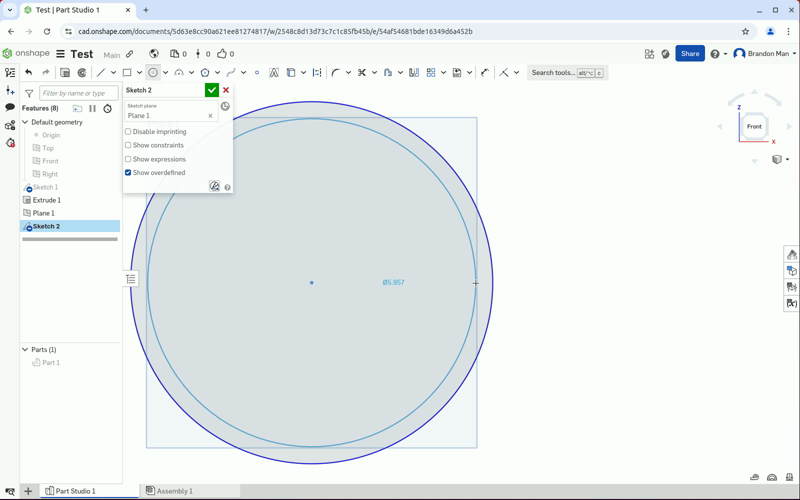
scroll(-6)
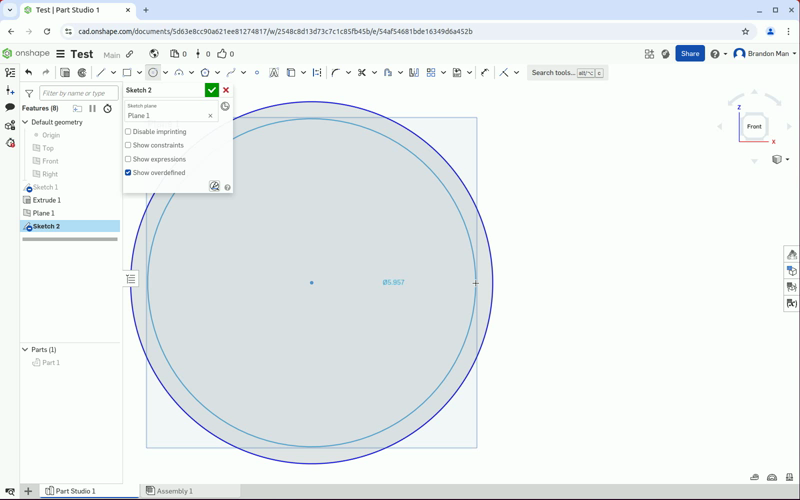
scroll(-6)
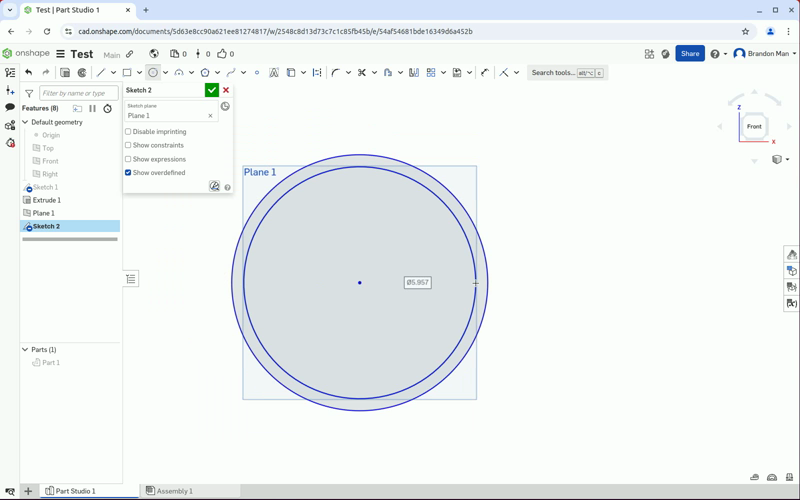
scroll(-6)
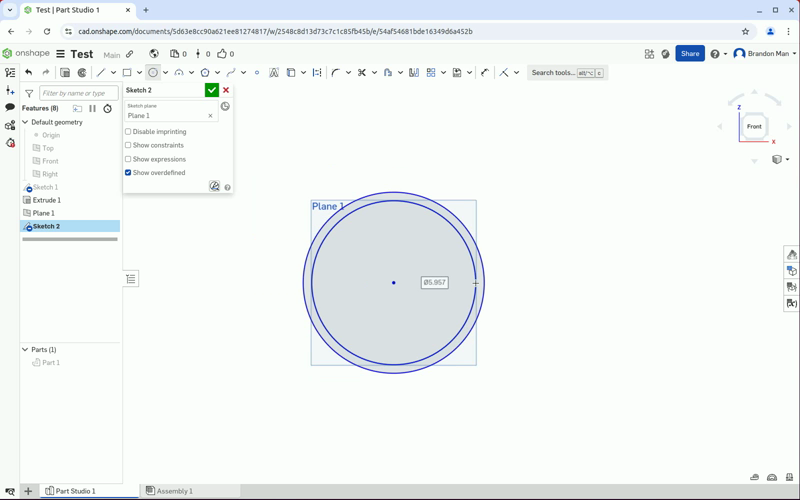
scroll(-6)
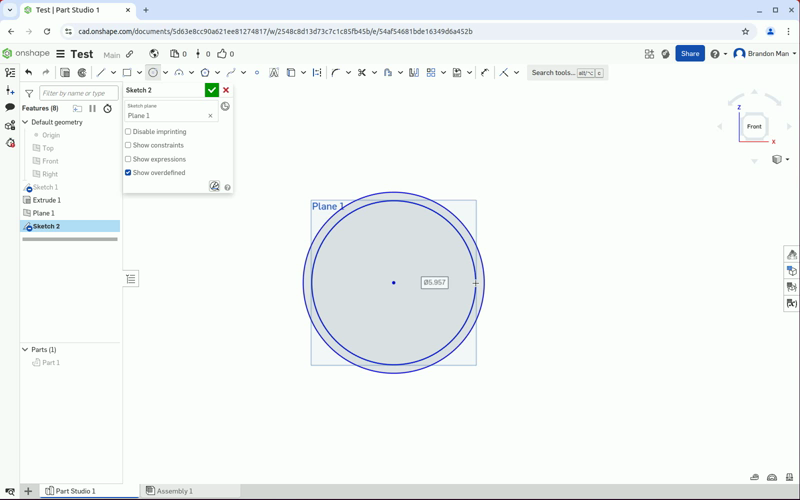
scroll(-6)
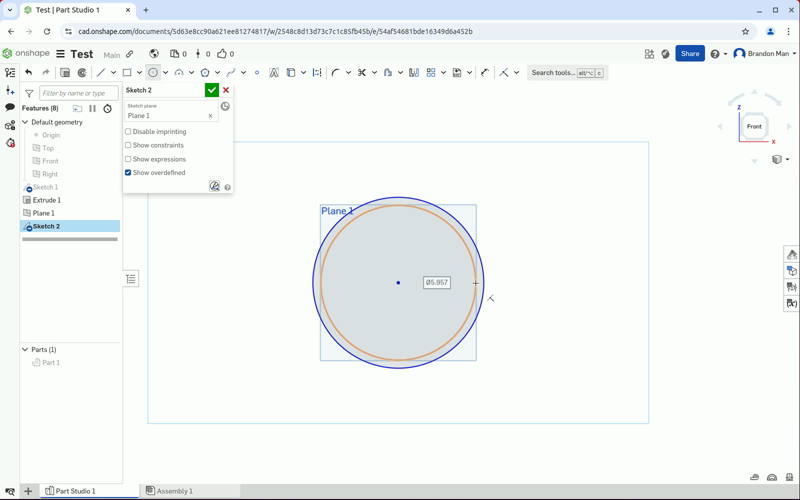
scroll(-6)
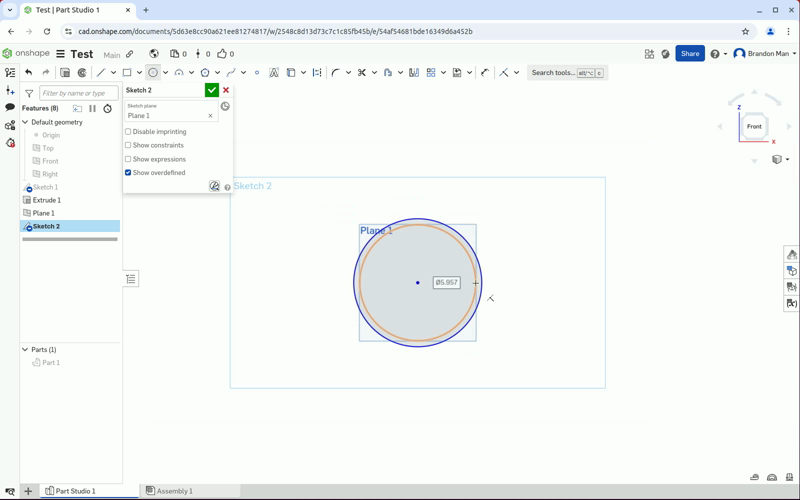
scroll(-6)
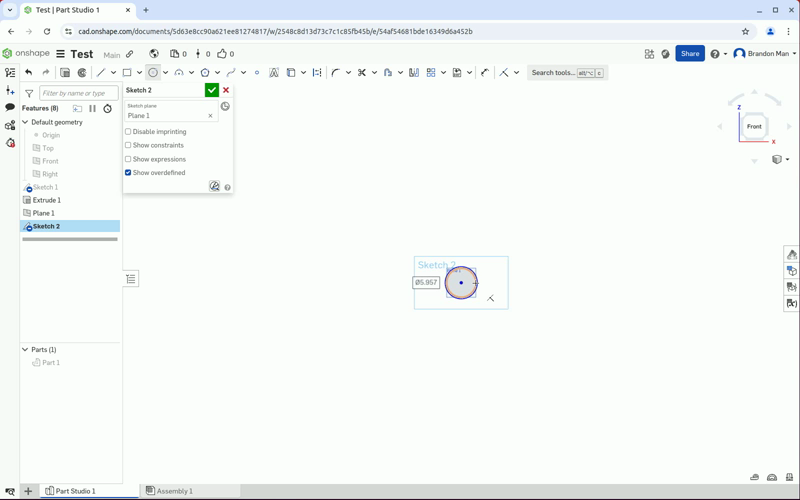
key(esc)
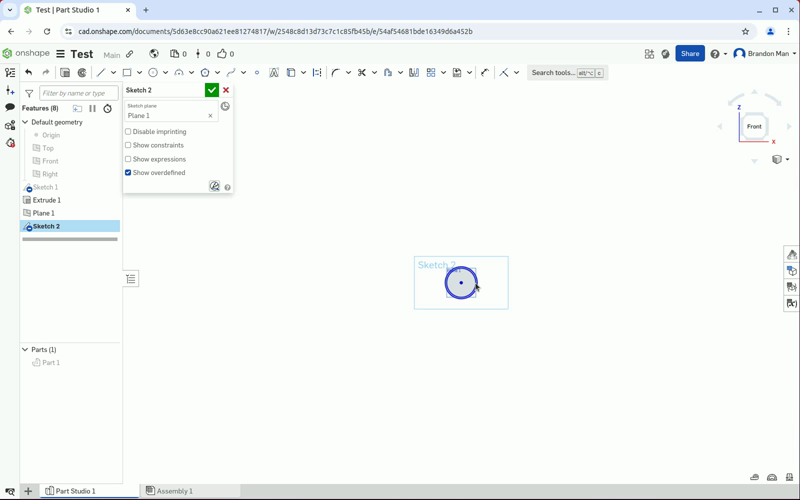
mouse_move(476, 284)
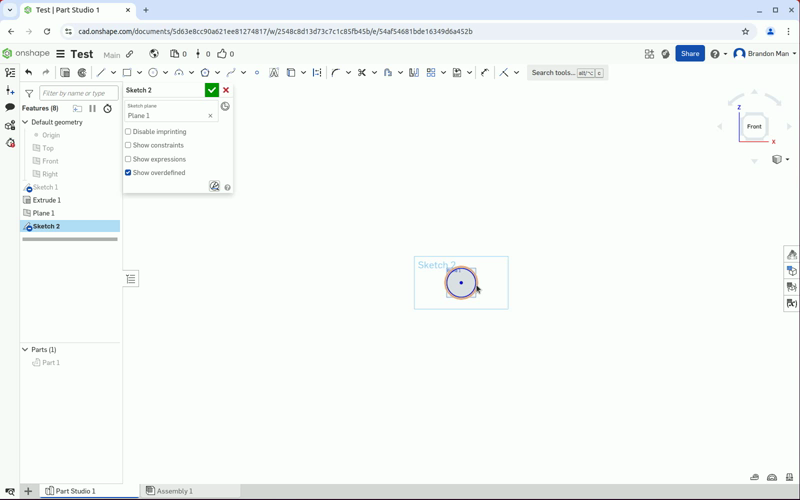
scroll(6)
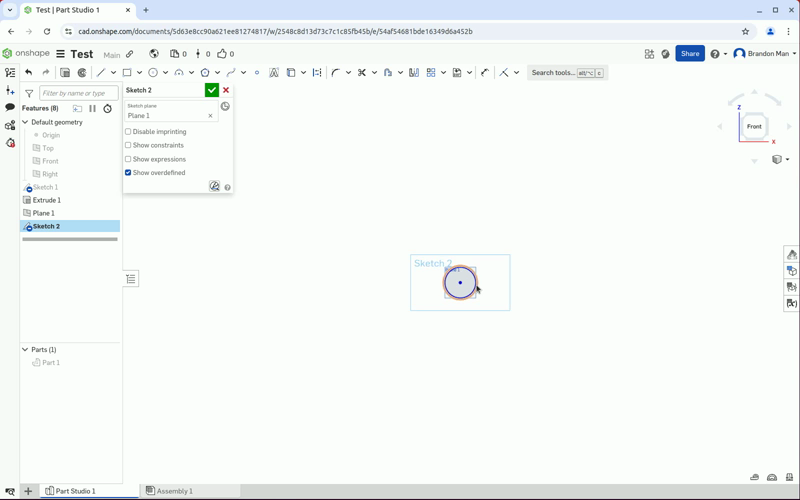
scroll(6)
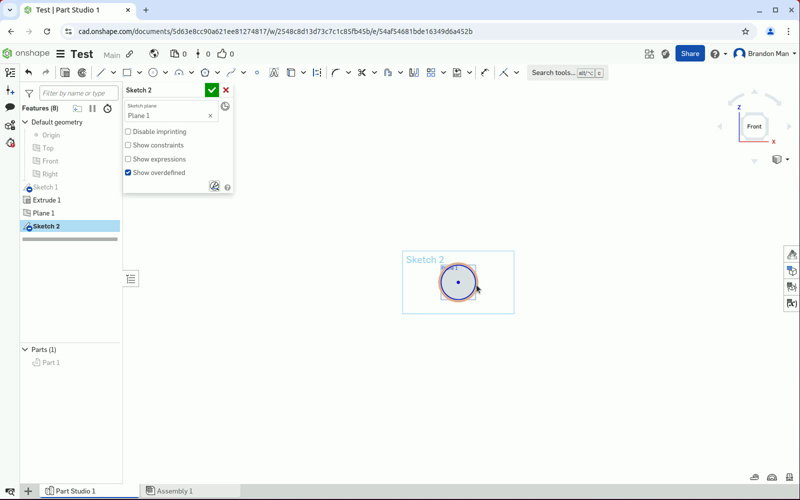
scroll(6)
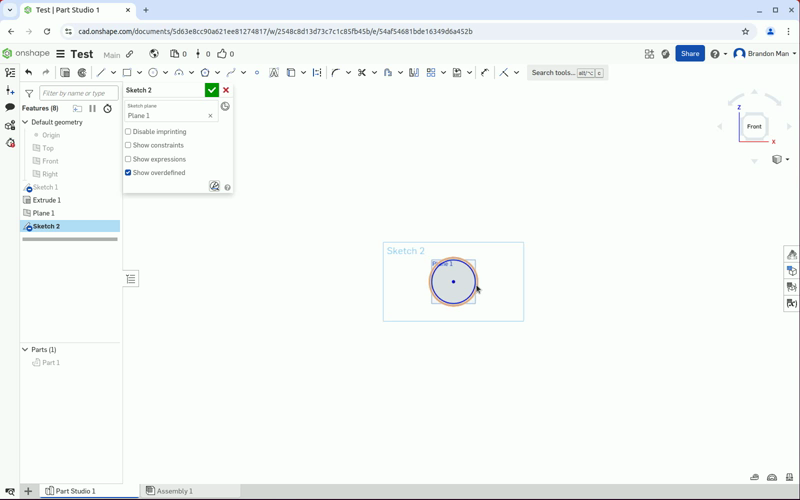
scroll(6)
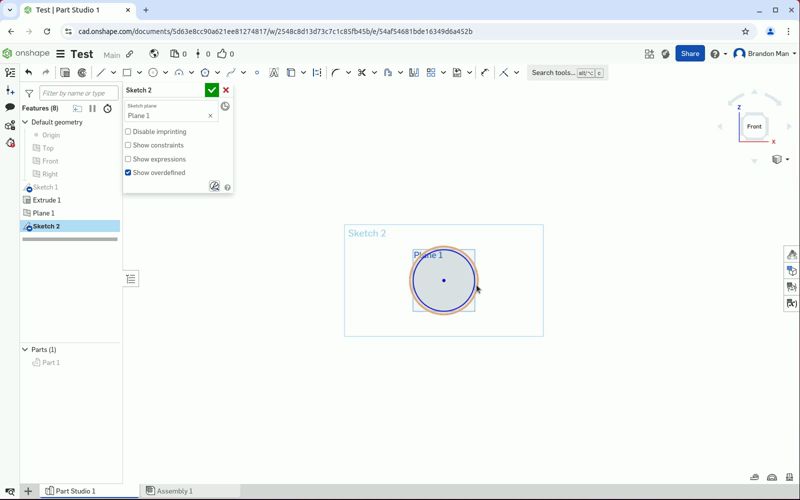
scroll(6)
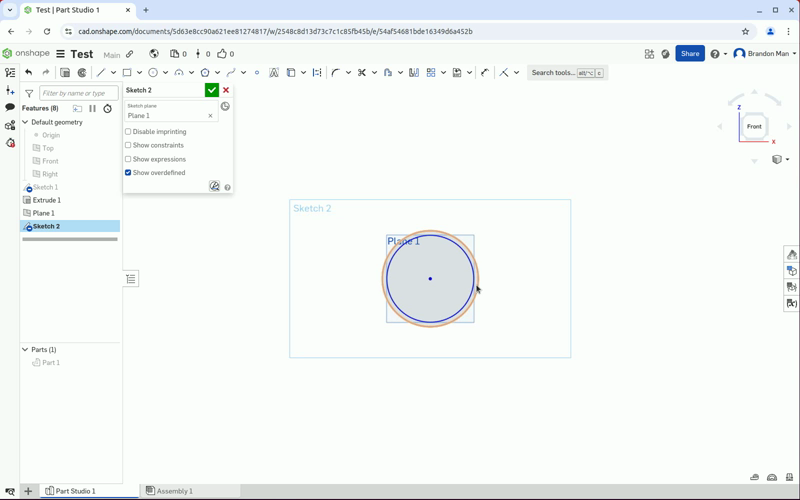
scroll(6)
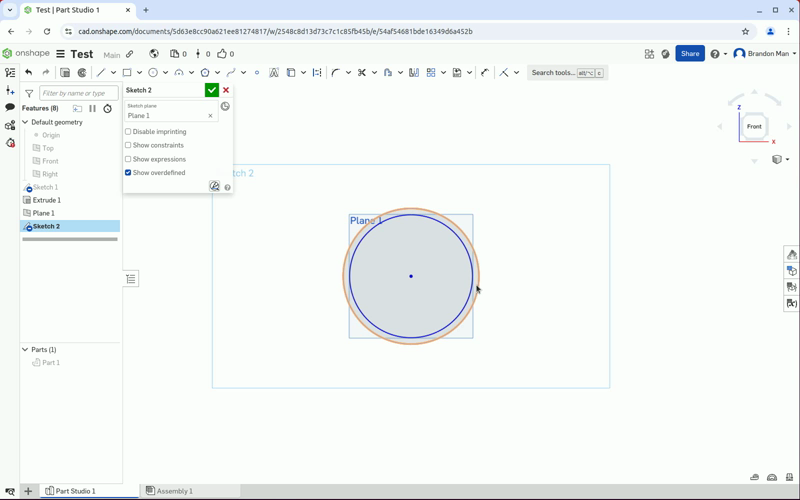
scroll(6)
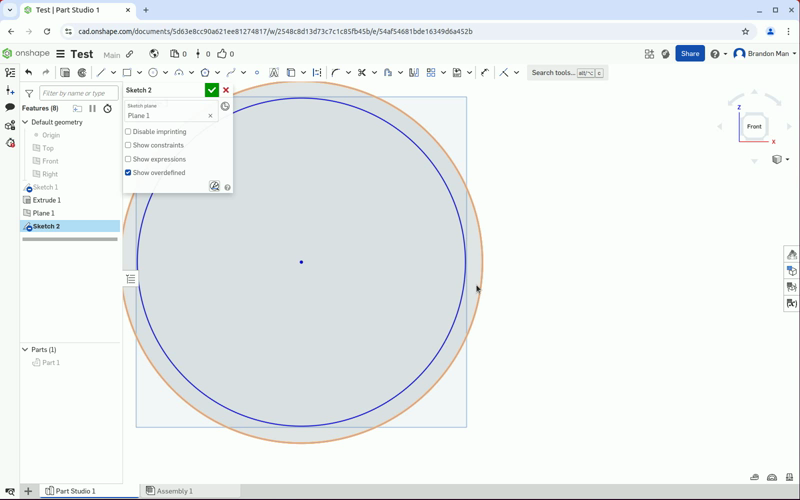
click(476, 284)
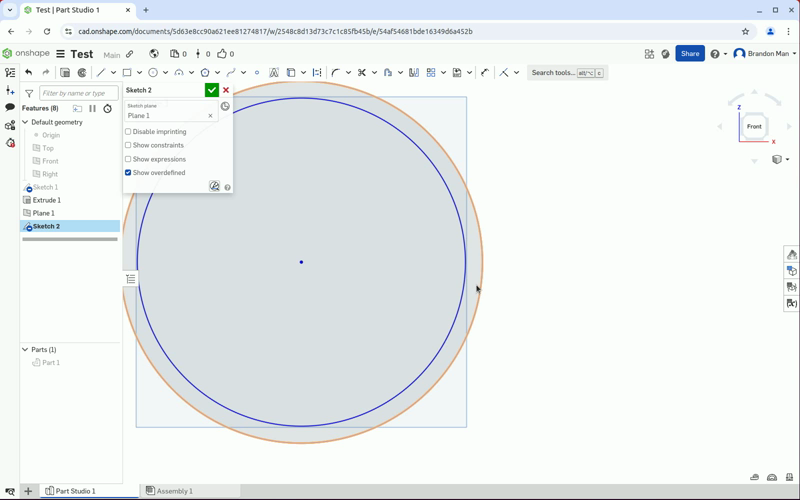
scroll(-6)
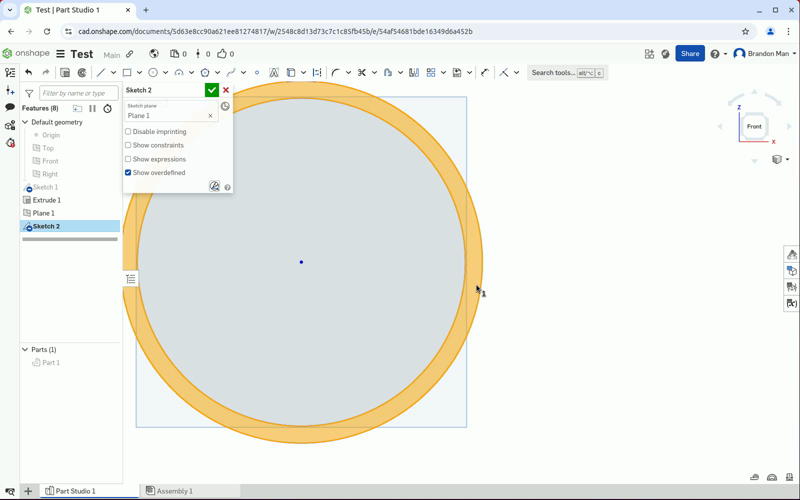
scroll(-6)
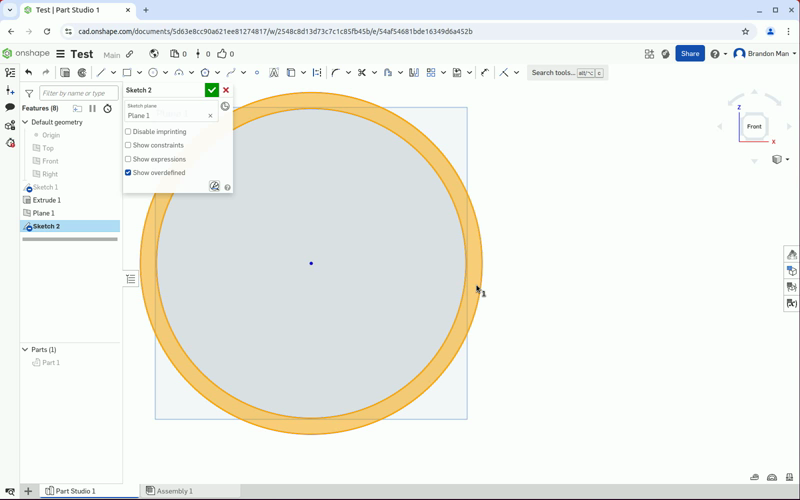
scroll(-6)
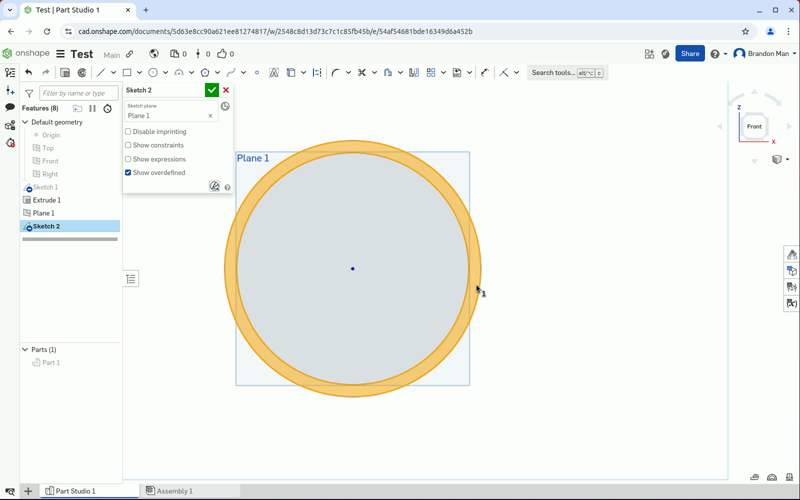
scroll(-6)
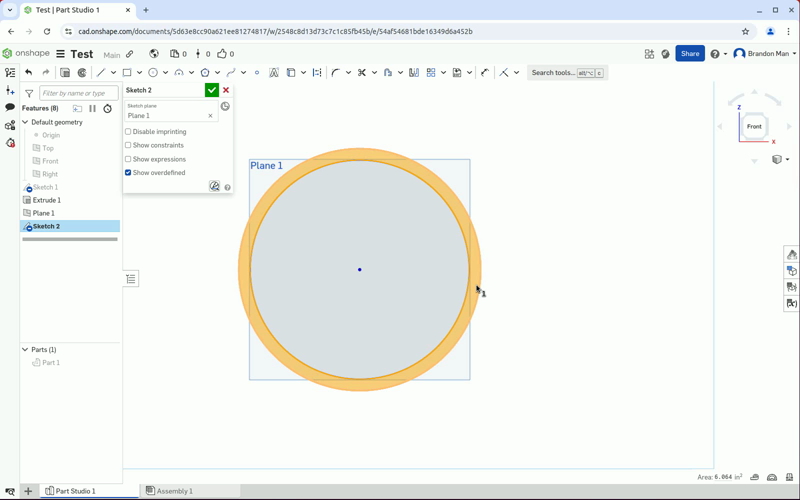
scroll(-6)
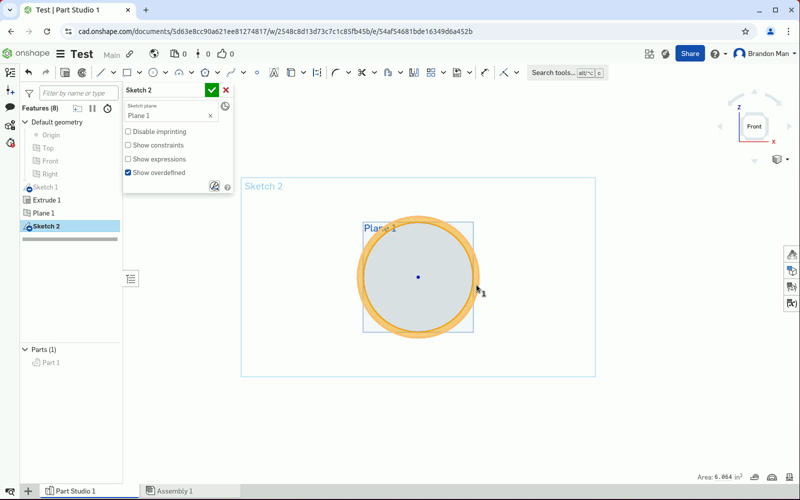
scroll(-6)
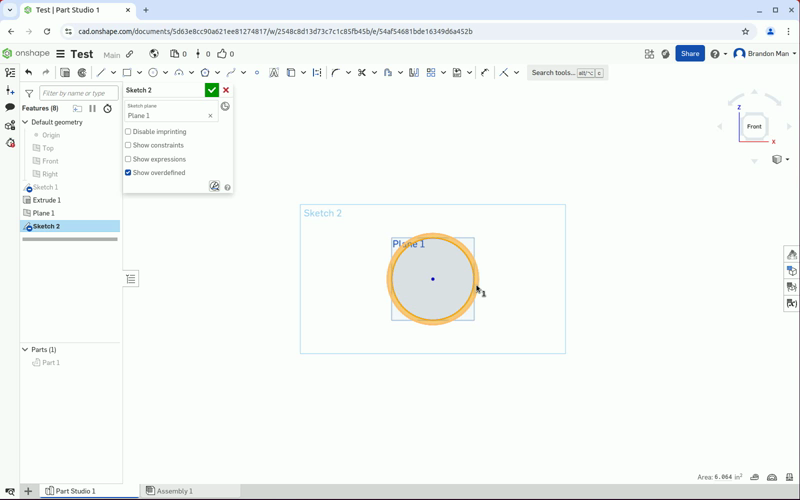
scroll(-6)
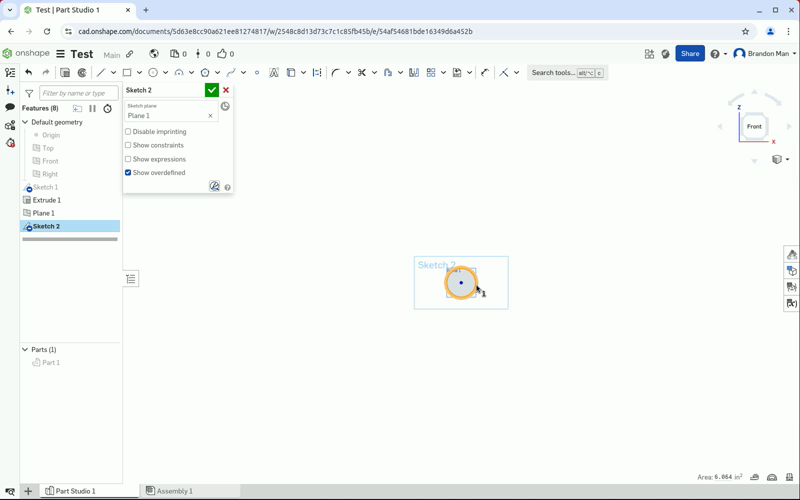
mouse_move(73, 352)
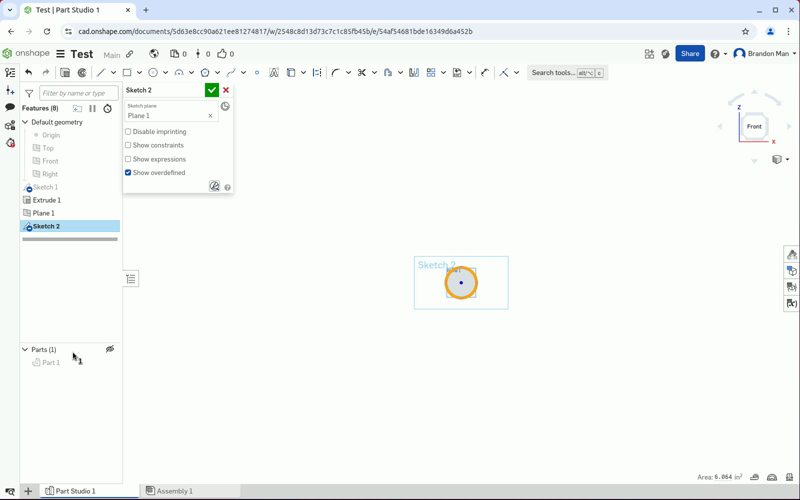
key(shift+y)
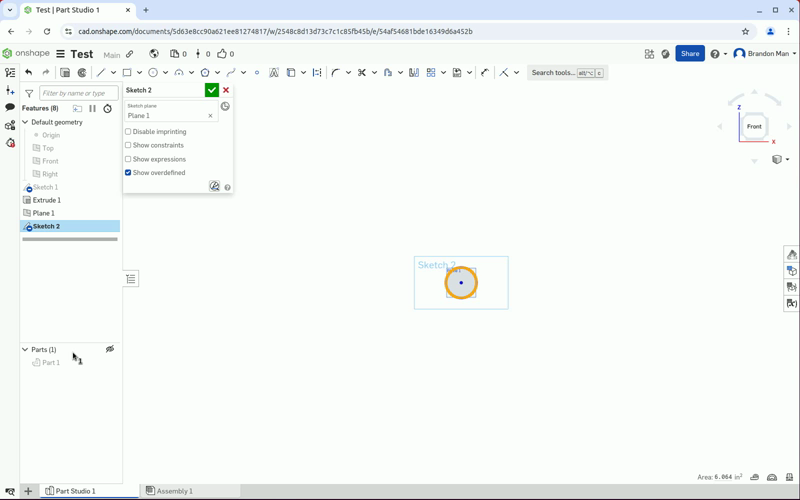
key(shift+e)
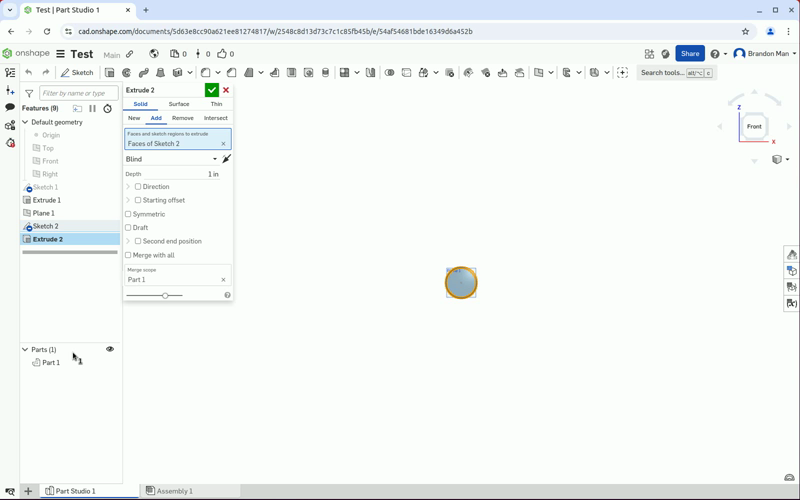
mouse_move(143, 106)
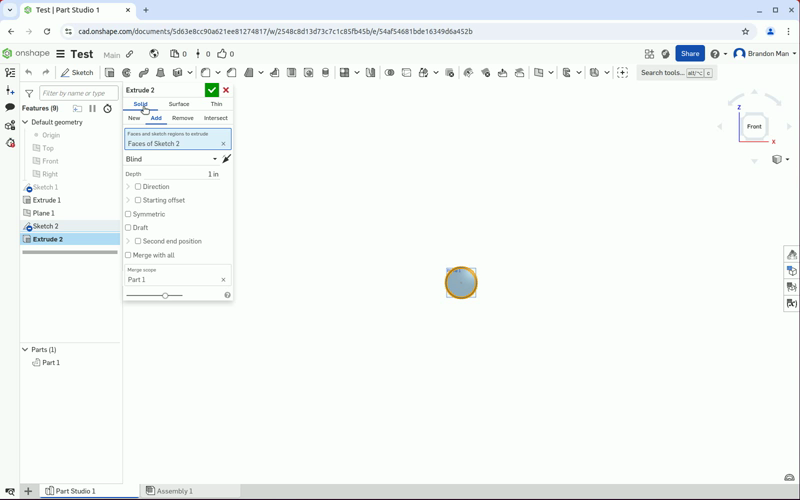
click(143, 106)
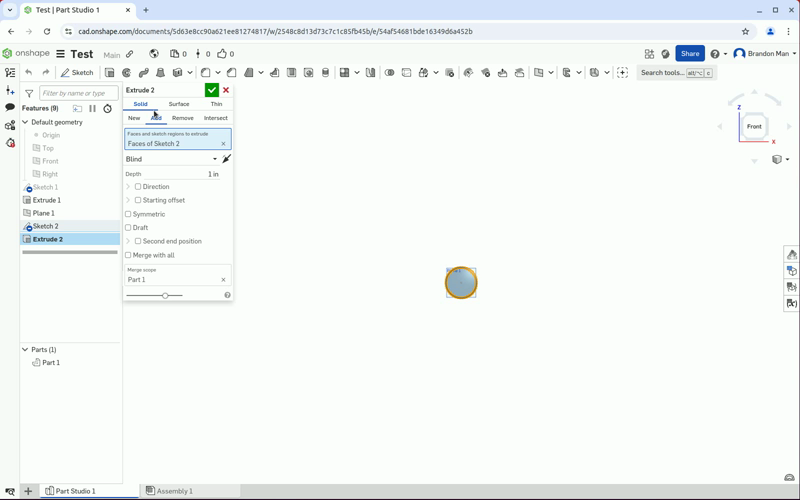
mouse_move(186, 120)
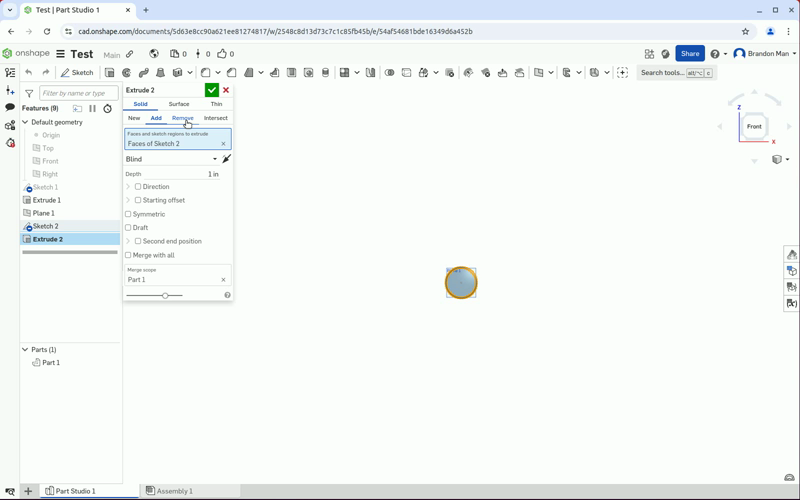
click(186, 120)
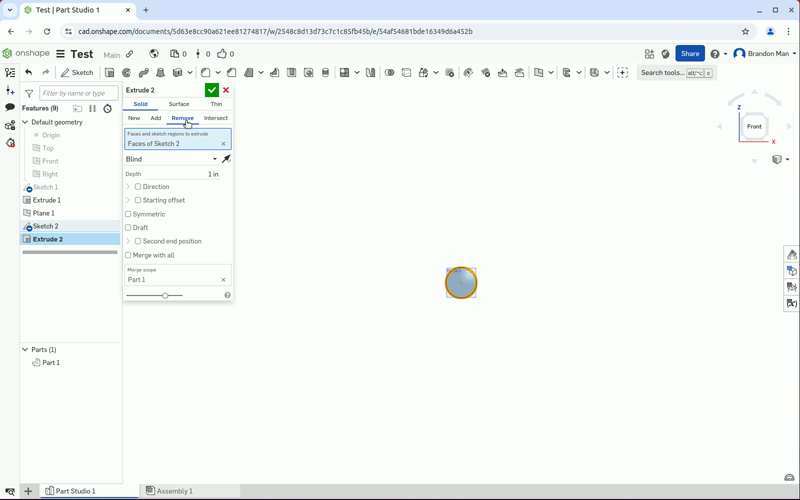
key(tab, 4)
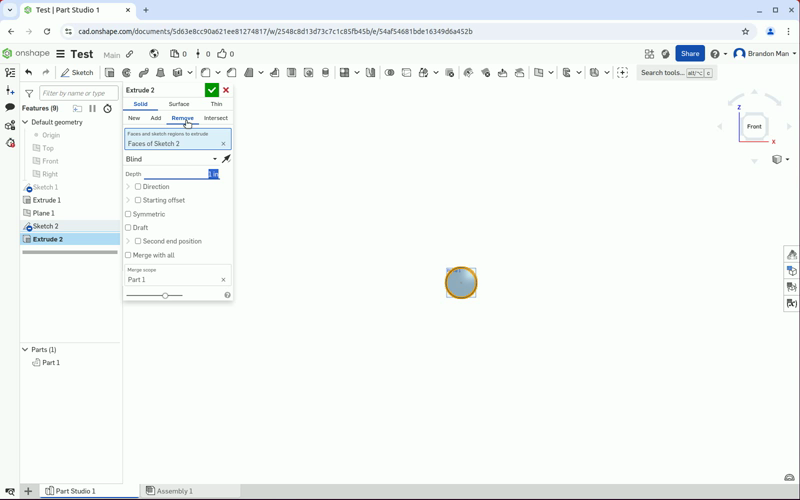
text(5.777)
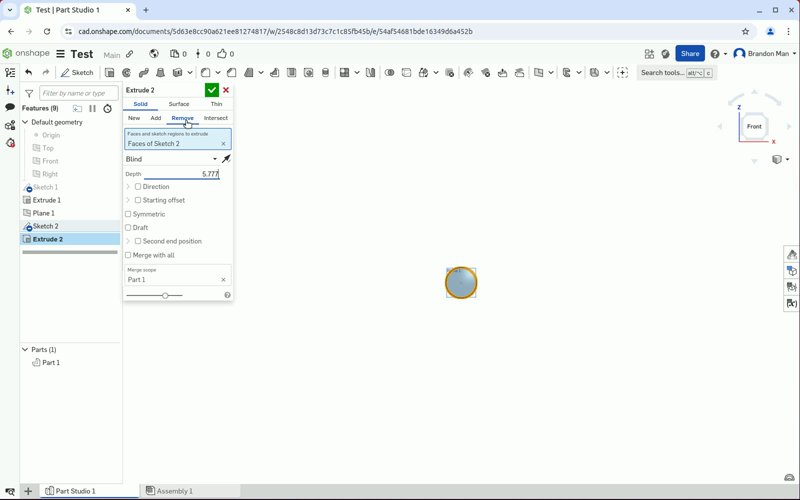
key(tab, 6)
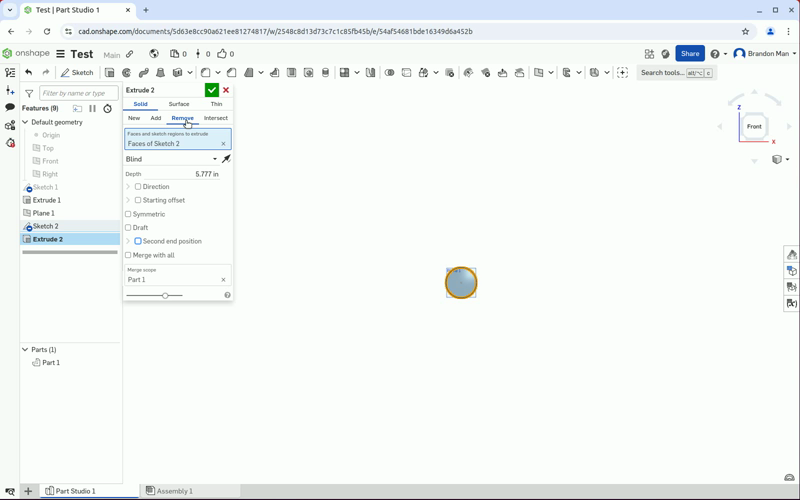
key(space)
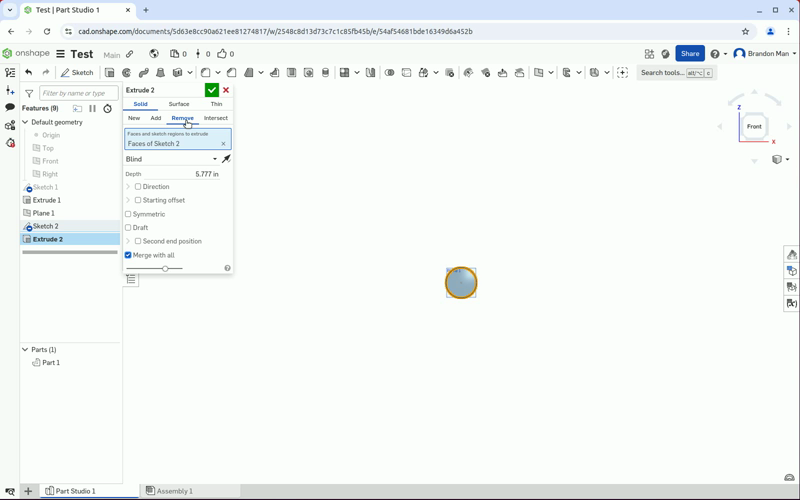
key(enter)
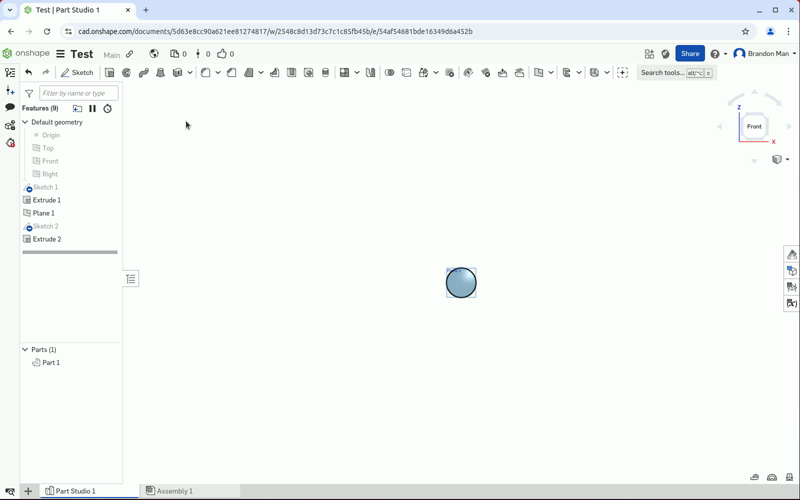
key(shift+h)
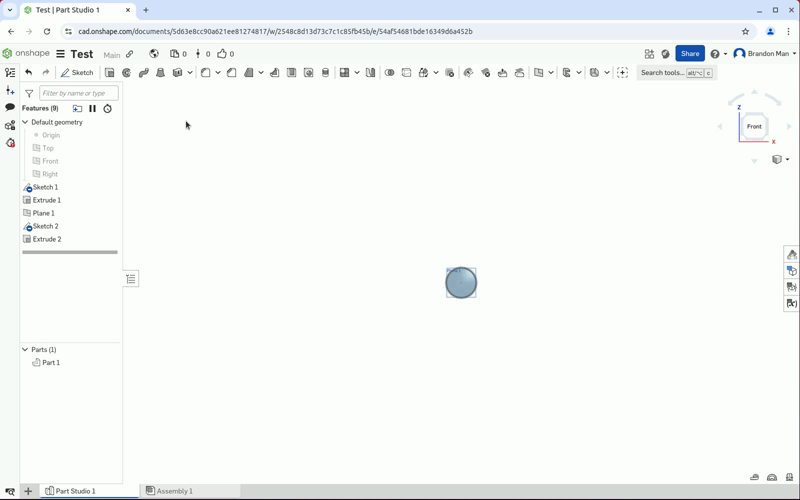
key(shift+h)
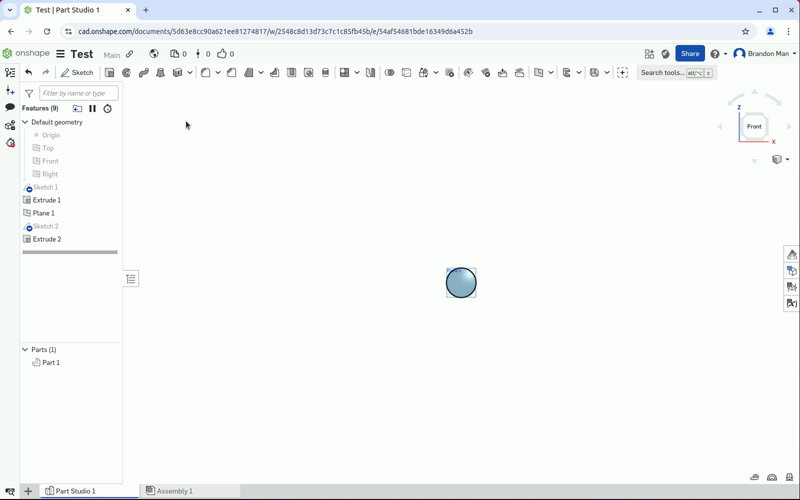
mouse_move(73, 189)
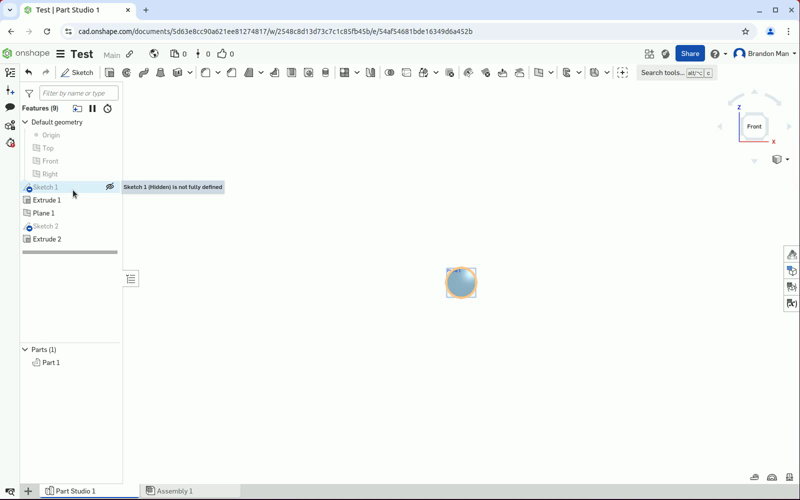
click(73, 189)
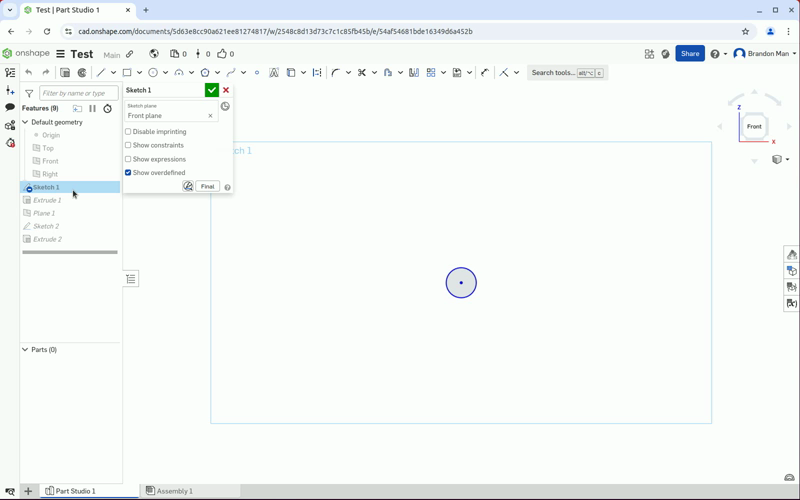
mouse_move(229, 92)
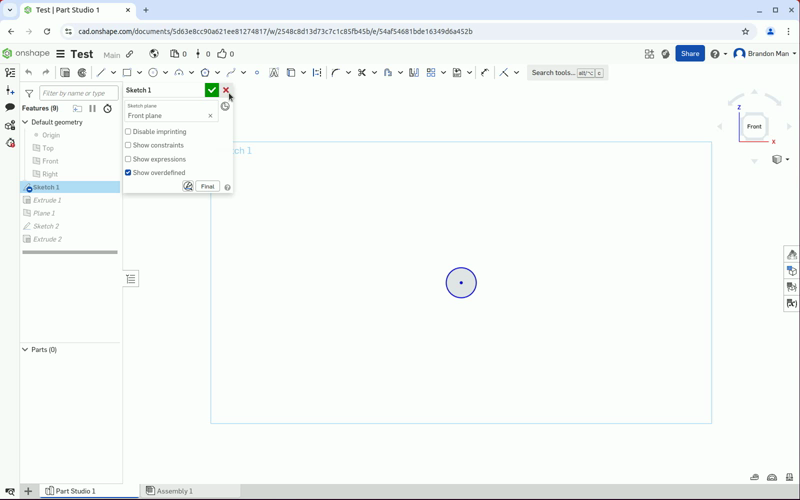
click(229, 92)
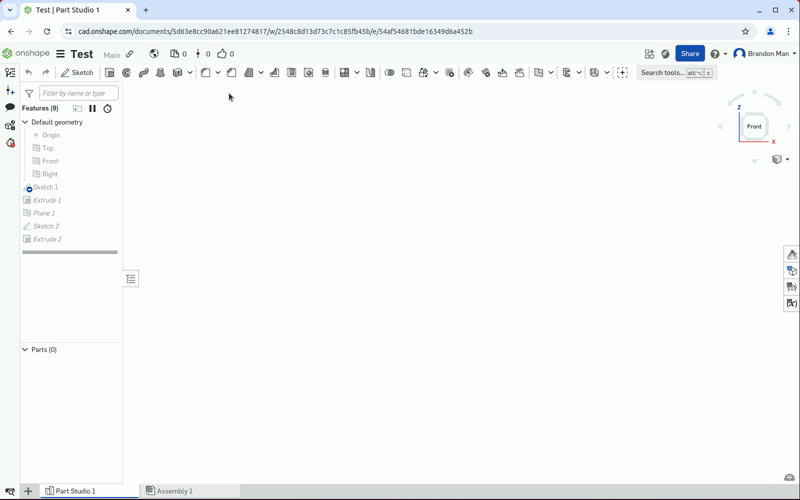
key(shift+s)
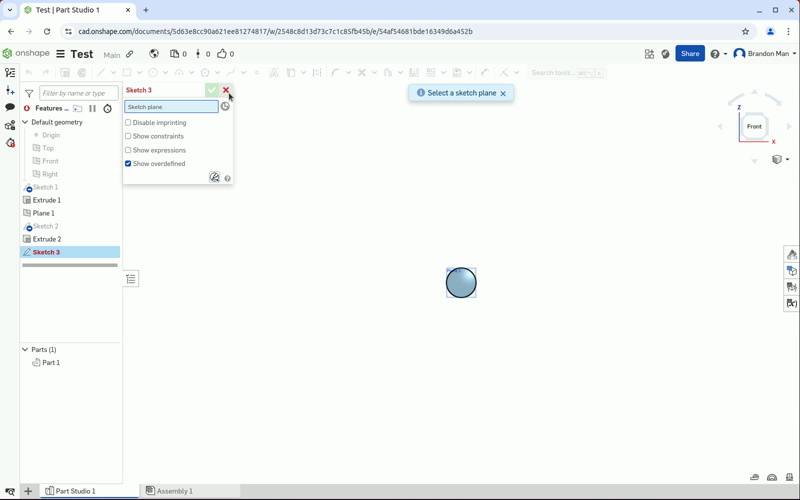
mouse_move(73, 215)
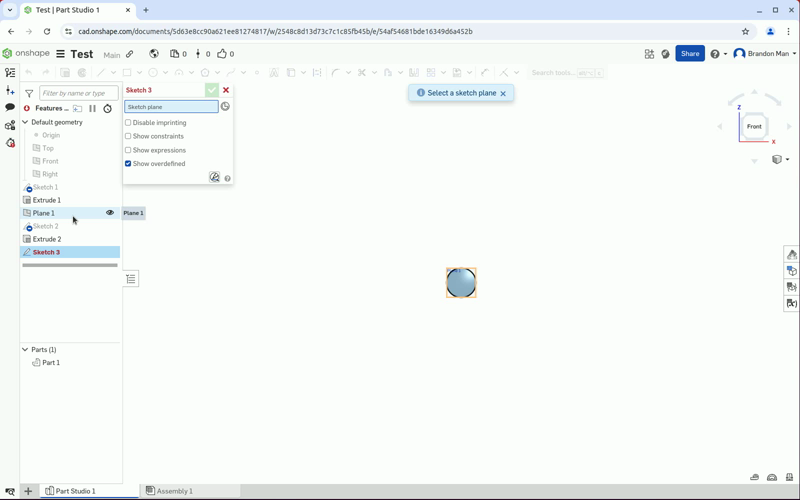
click(73, 215)
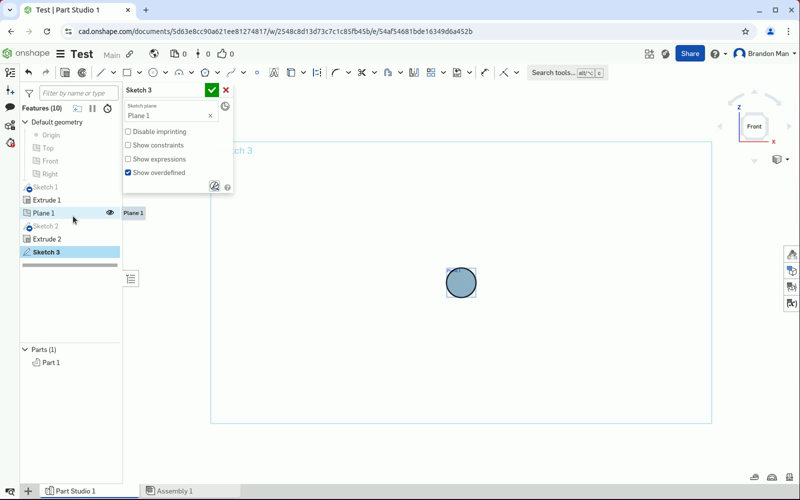
mouse_move(73, 352)
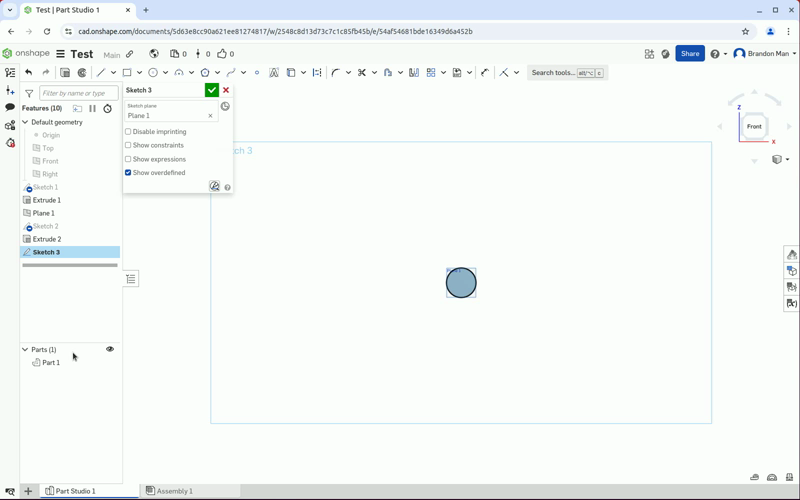
key(y)
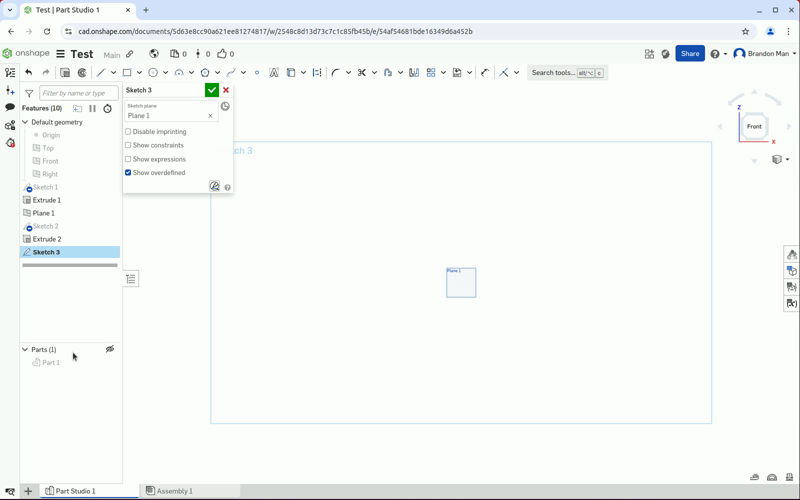
key(c)
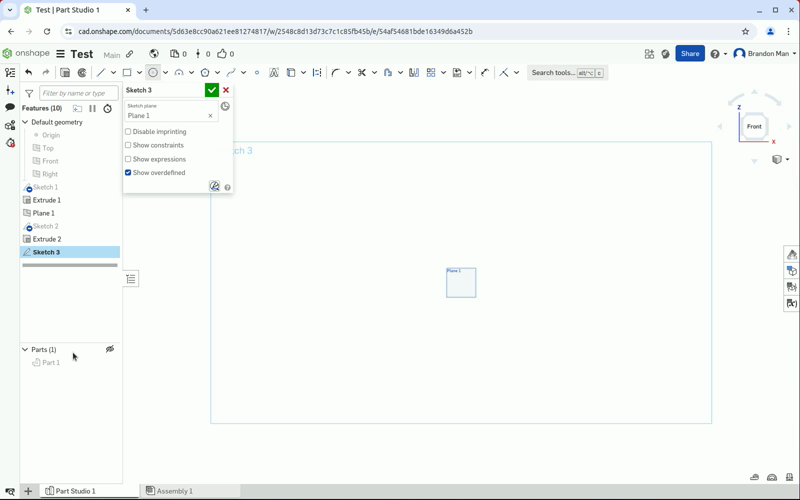
key_down(shift)
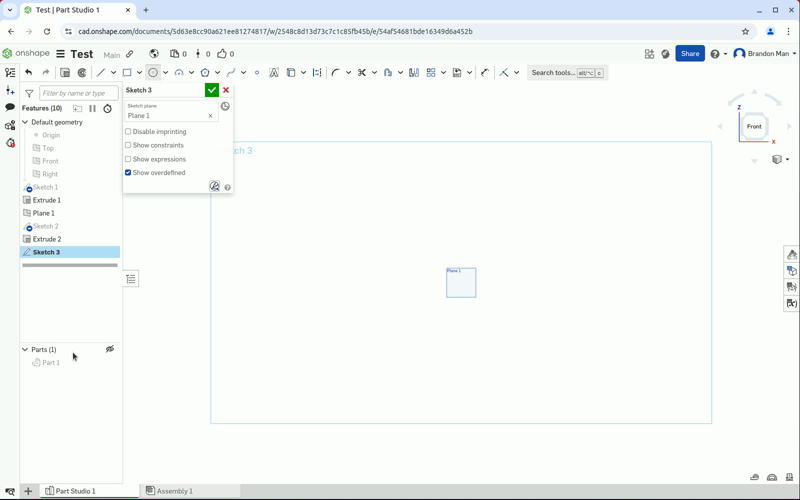
mouse_move(461, 282)
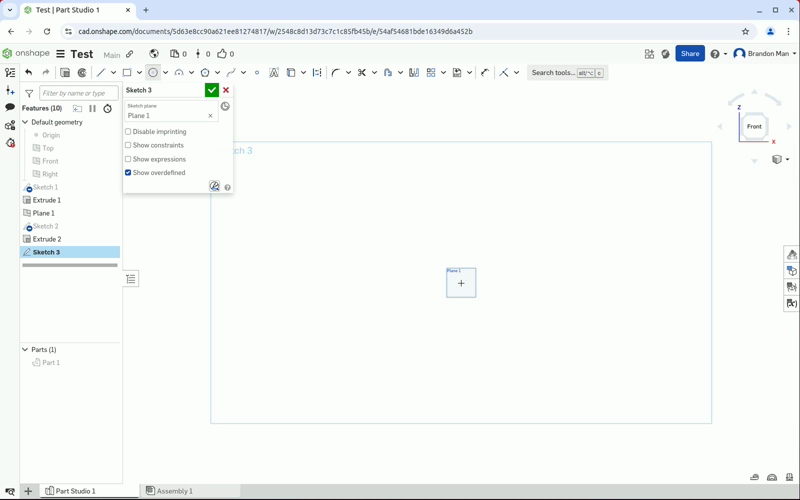
click(461, 282)
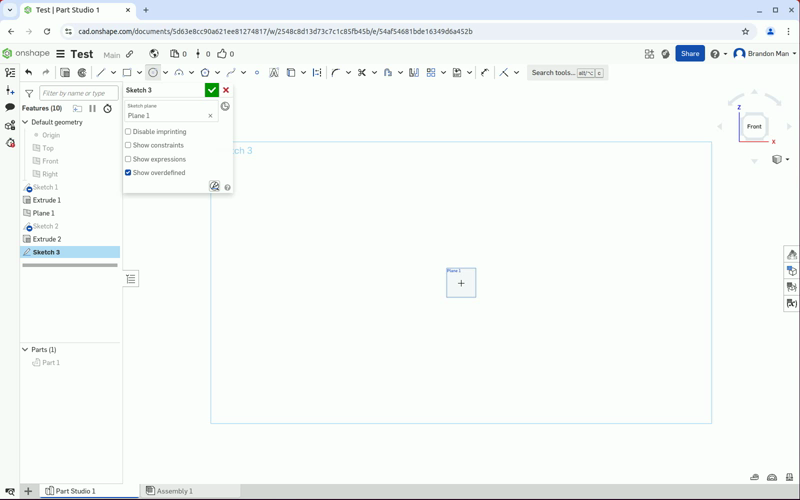
key_up(shift)
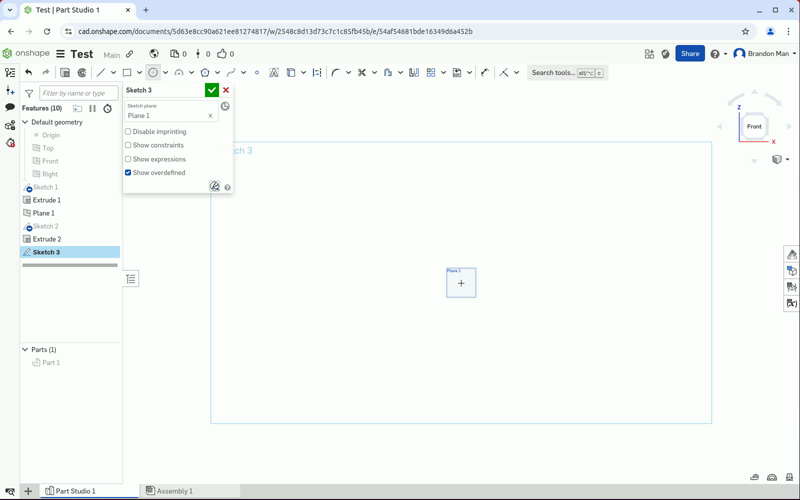
mouse_move(476, 282)
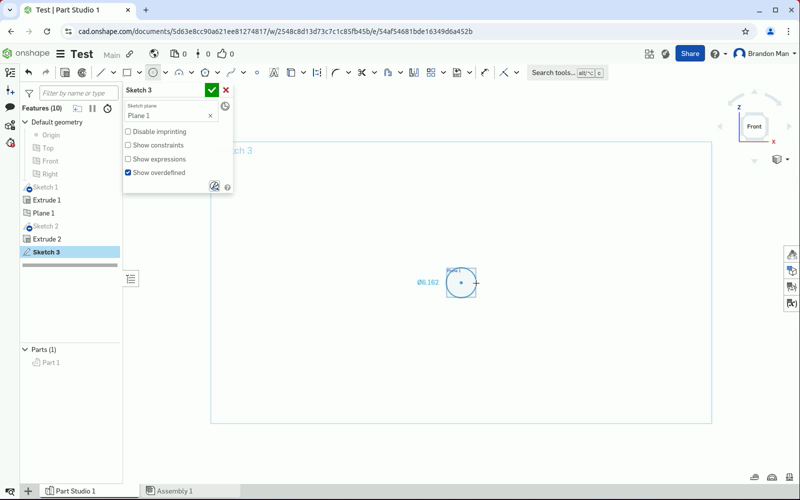
click(476, 282)
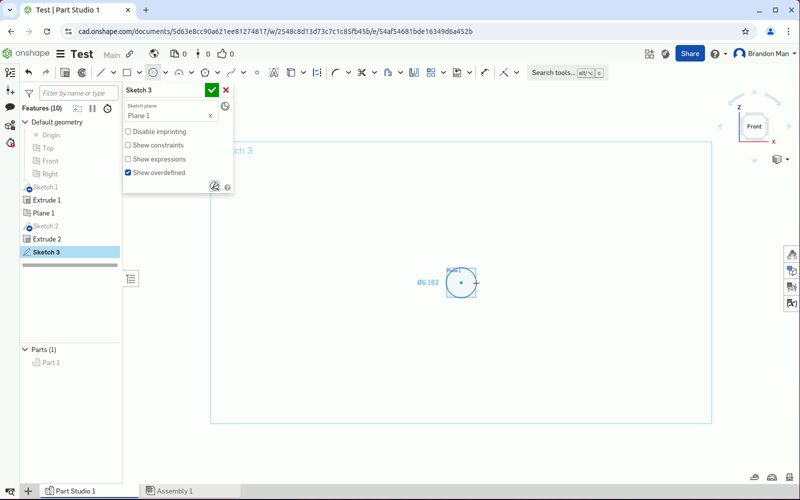
key(esc)
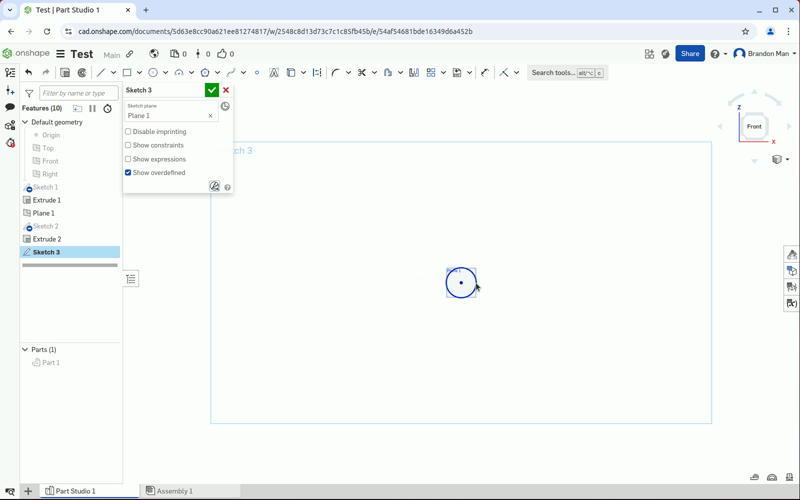
key(c)
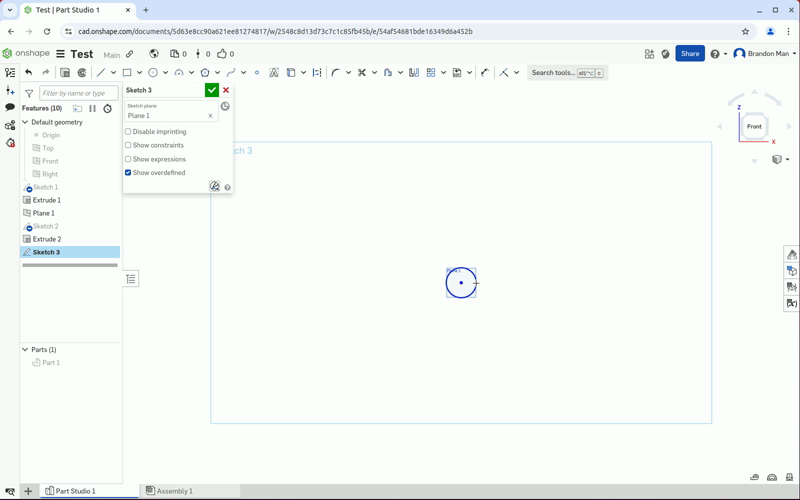
key_down(shift)
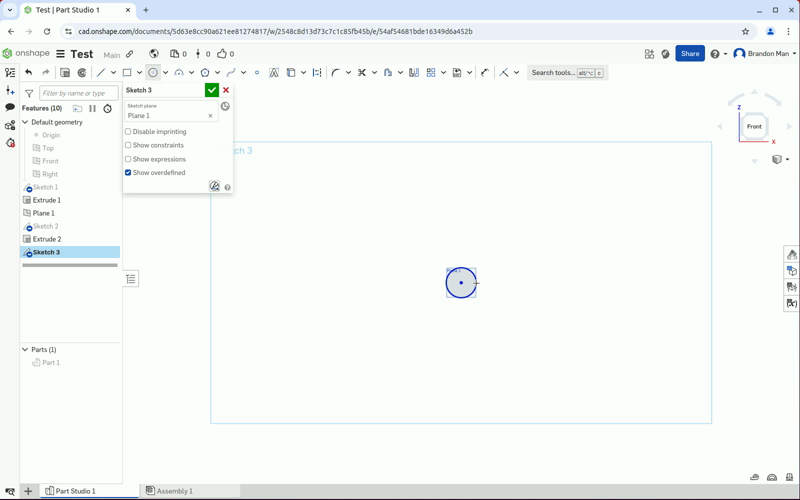
mouse_move(461, 282)
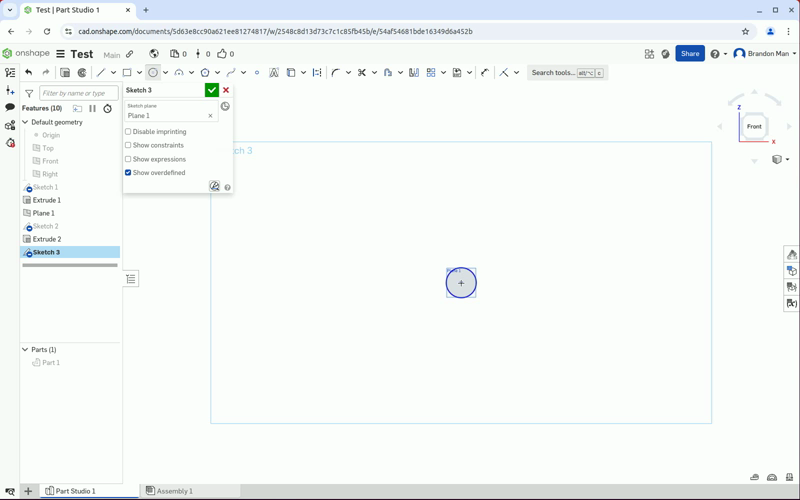
click(461, 282)
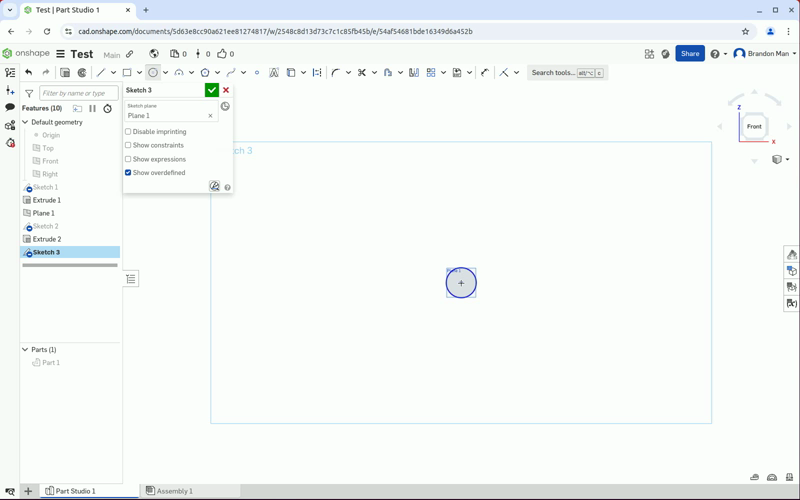
key_up(shift)
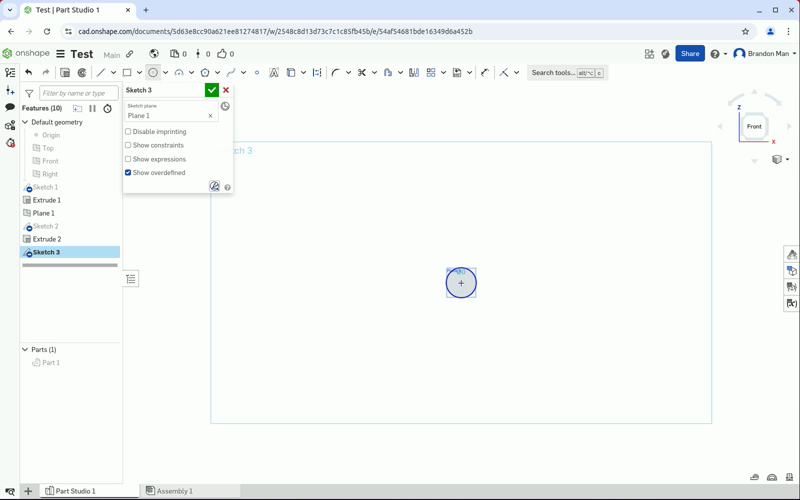
mouse_move(468, 282)
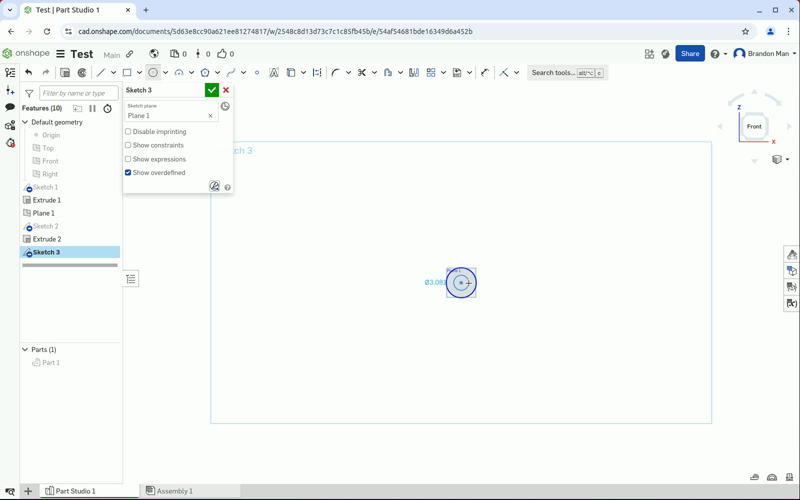
click(468, 282)
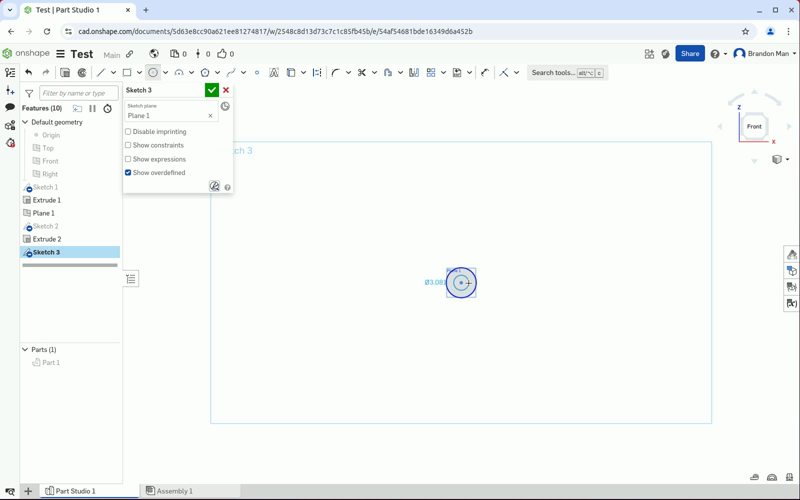
key(esc)
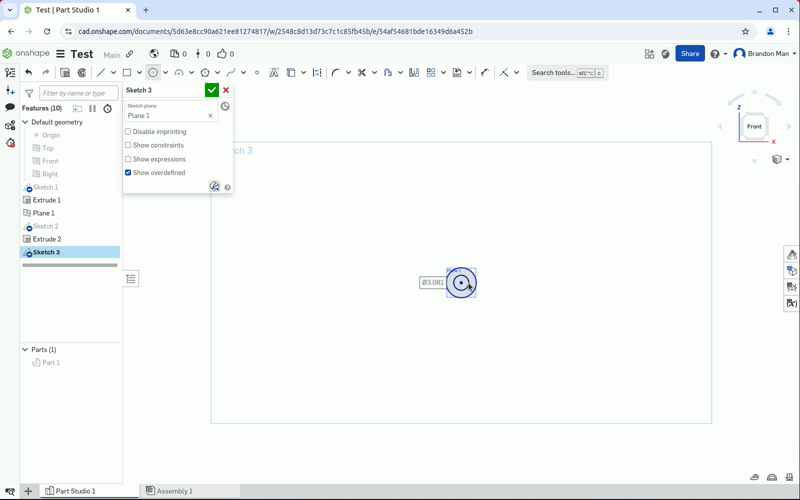
mouse_move(453, 273)
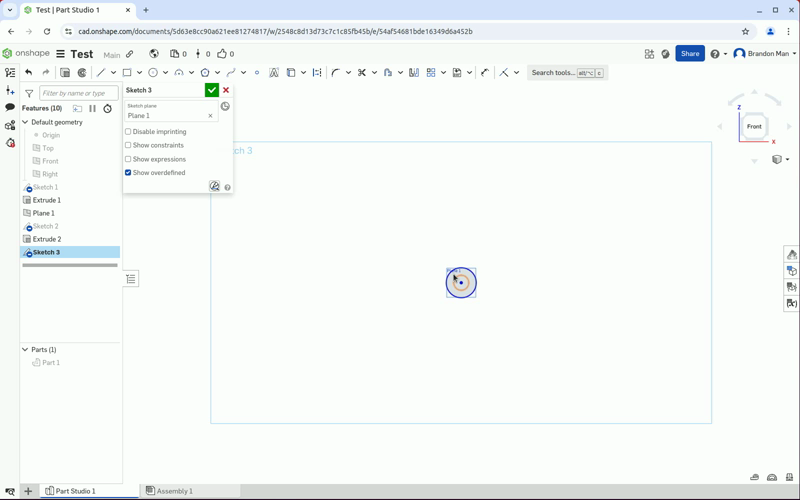
scroll(6)
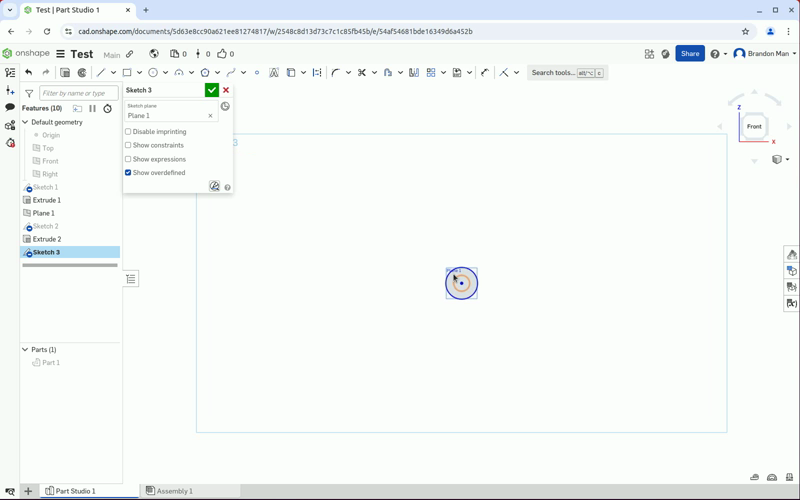
scroll(6)
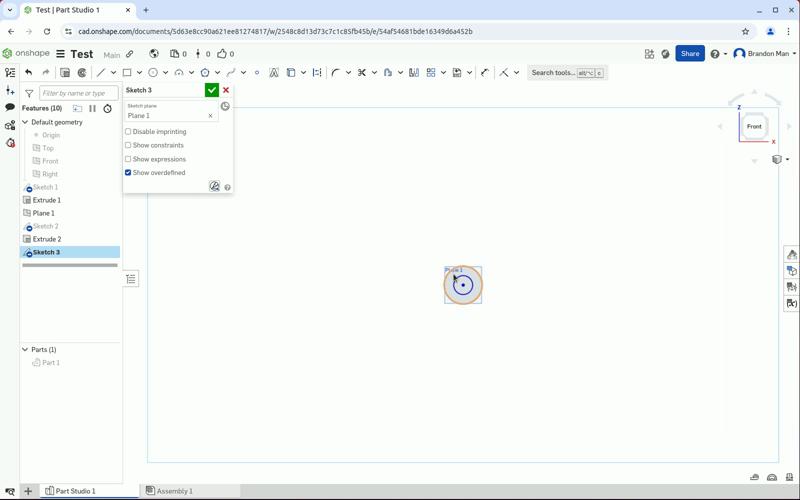
scroll(6)
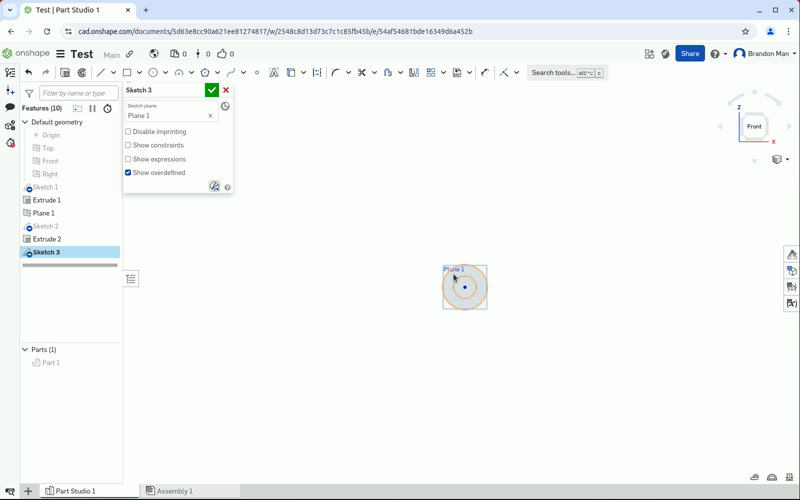
scroll(6)
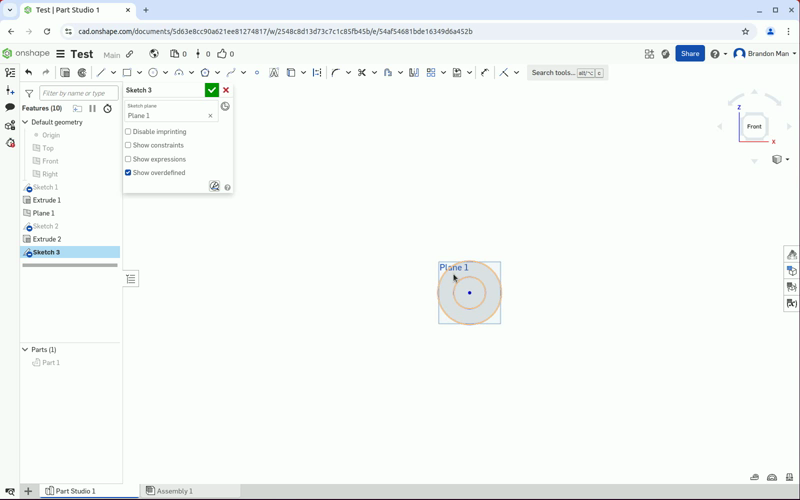
scroll(6)
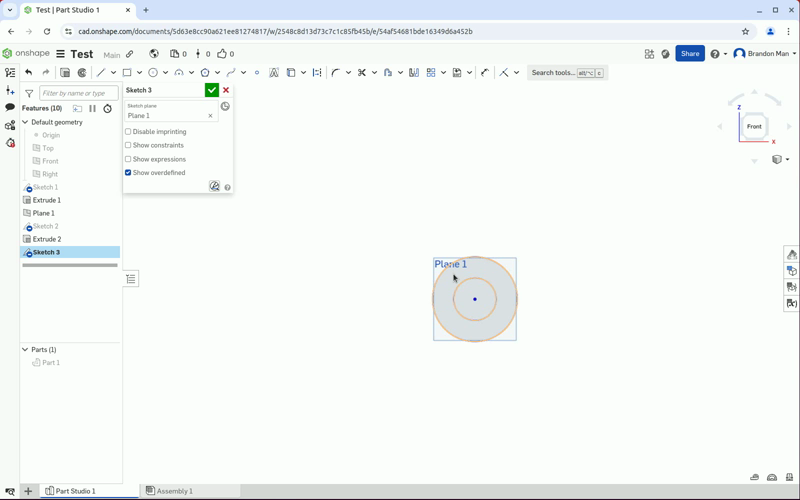
scroll(6)
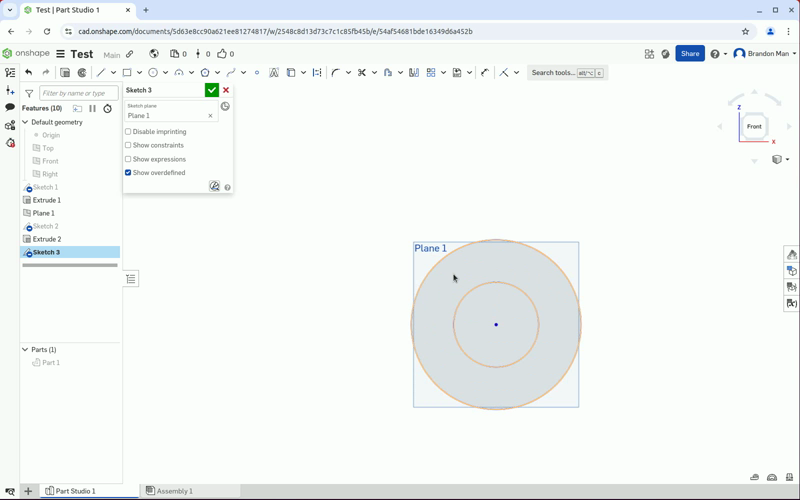
scroll(6)
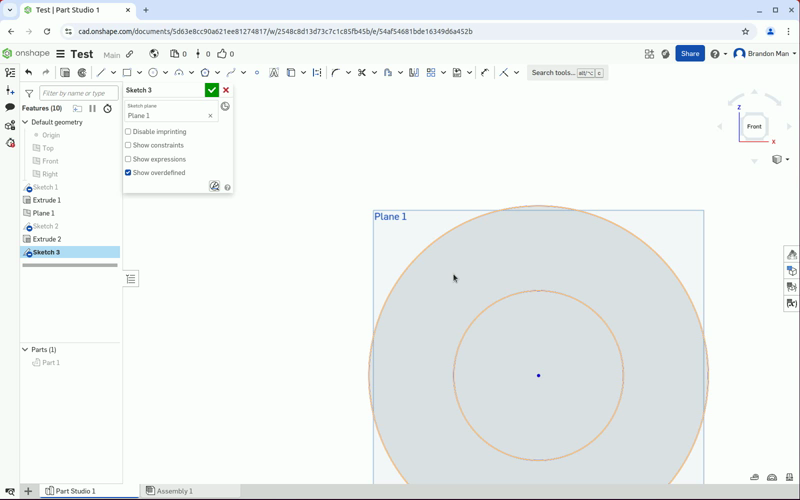
click(453, 273)
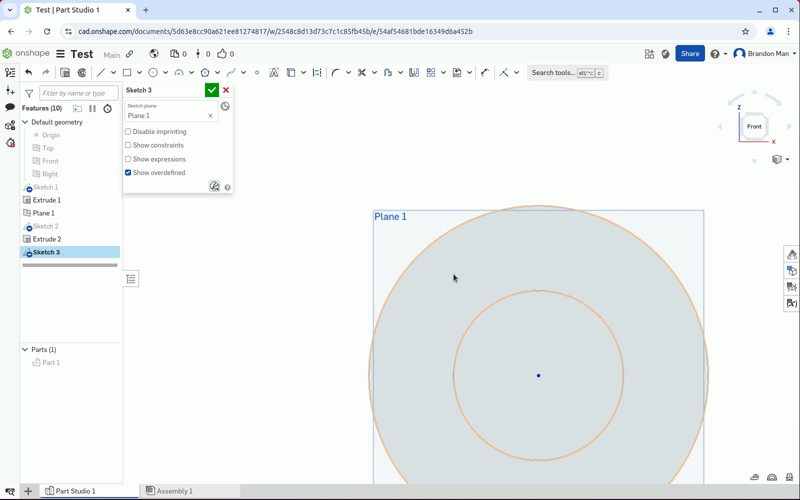
scroll(-6)
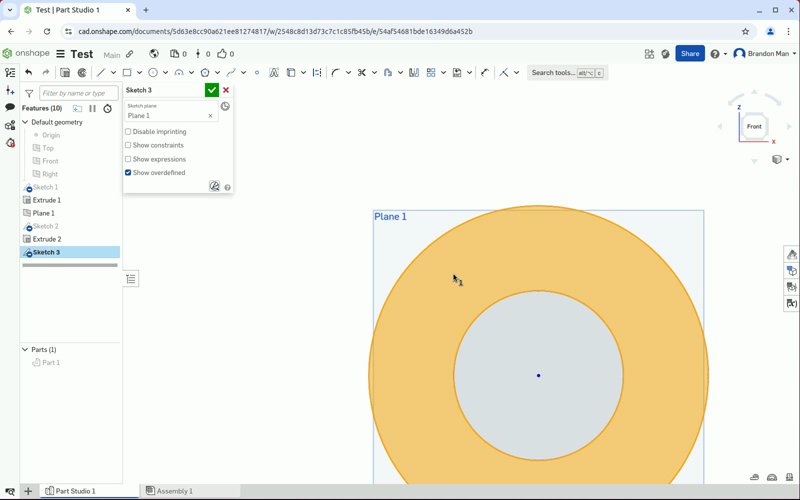
scroll(-6)
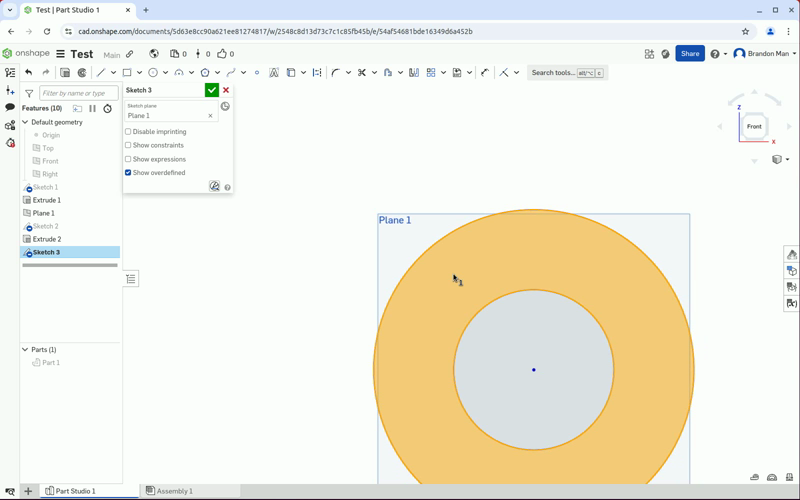
scroll(-6)
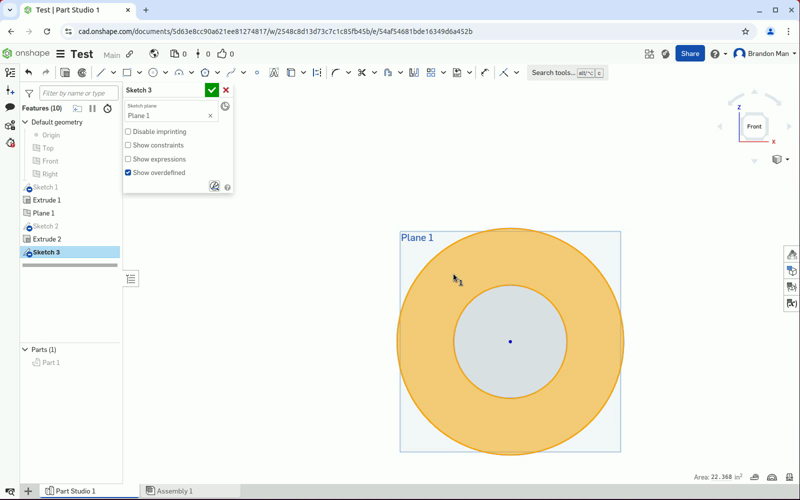
scroll(-6)
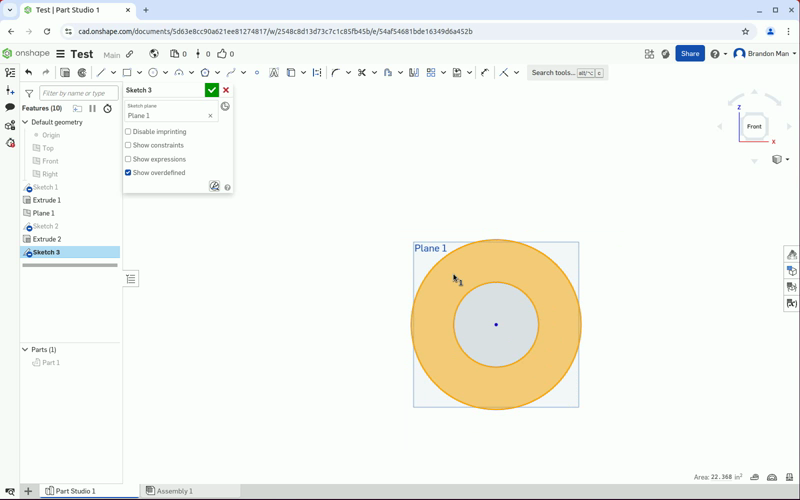
scroll(-6)
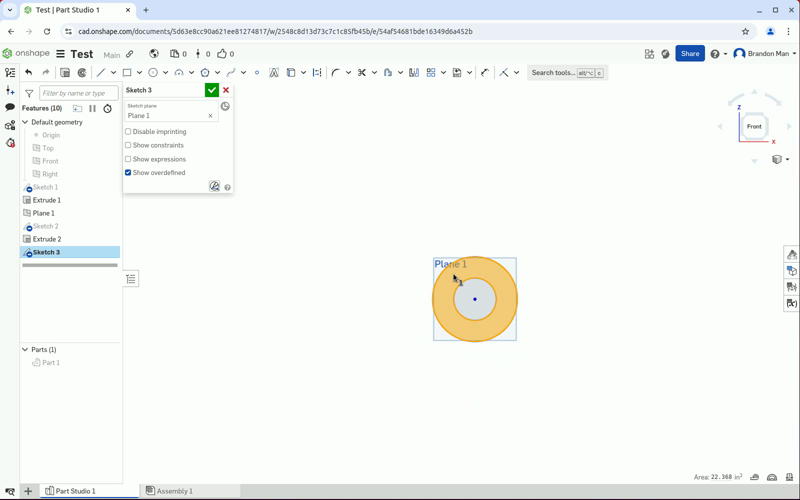
scroll(-6)
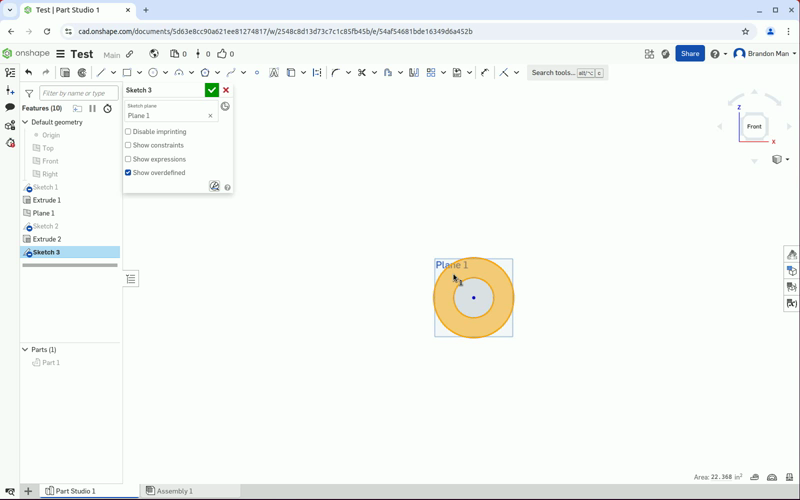
scroll(-6)
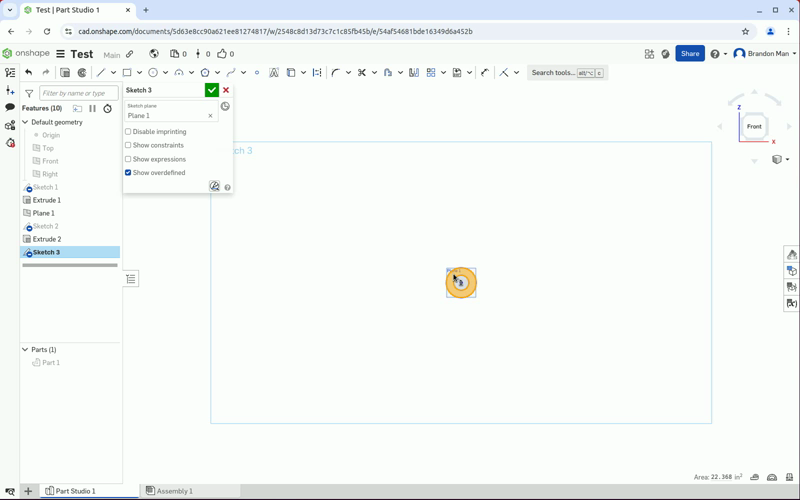
mouse_move(73, 352)
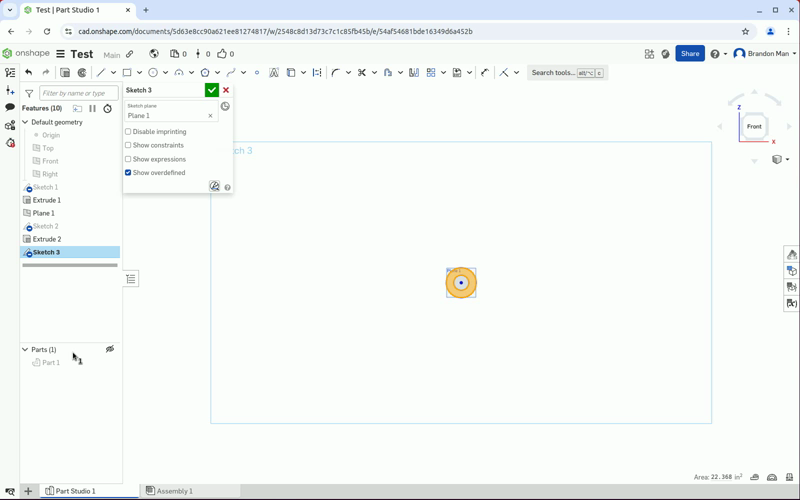
key(shift+y)
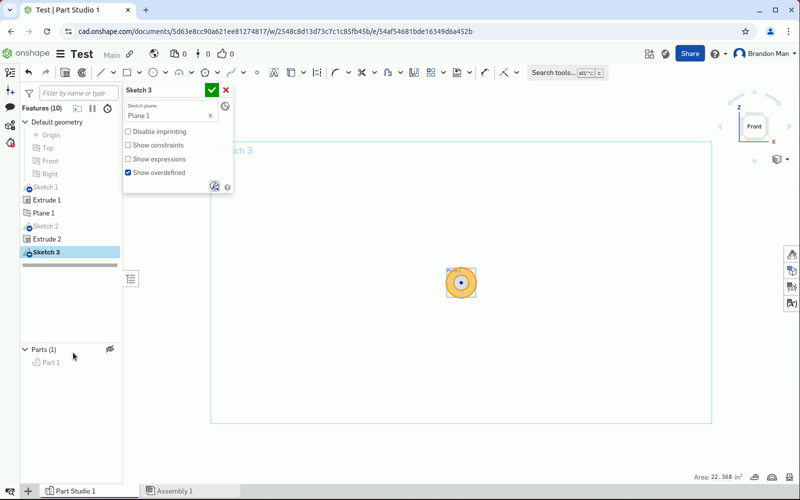
key(shift+e)
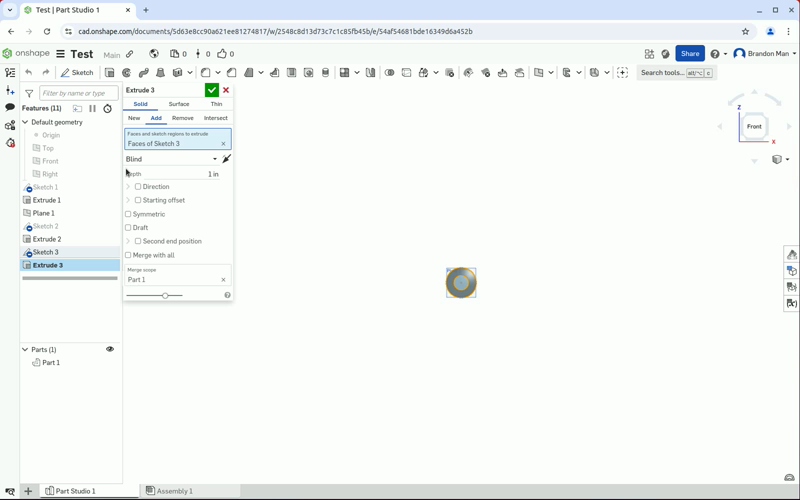
mouse_move(143, 106)
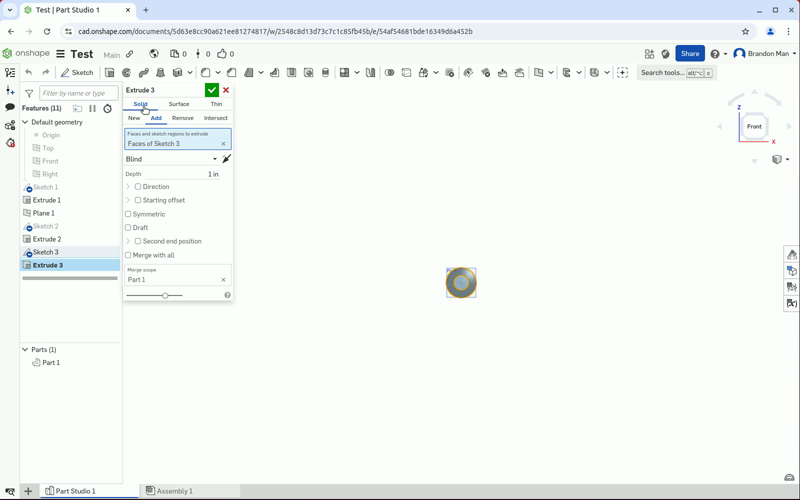
click(143, 106)
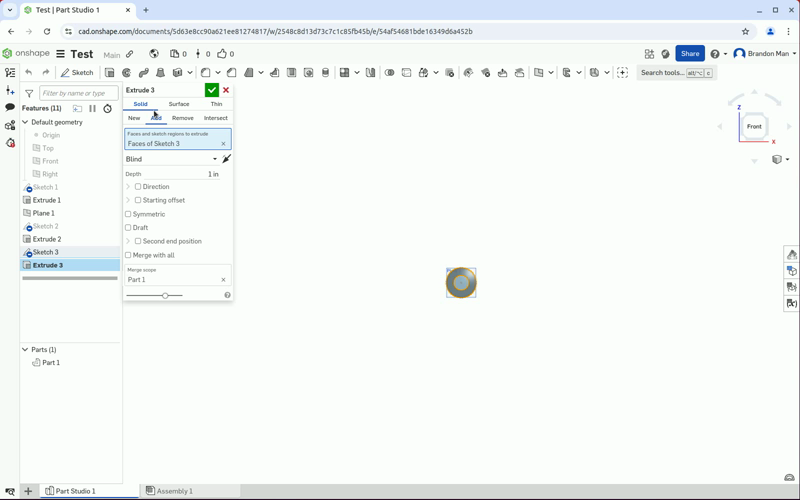
mouse_move(186, 120)
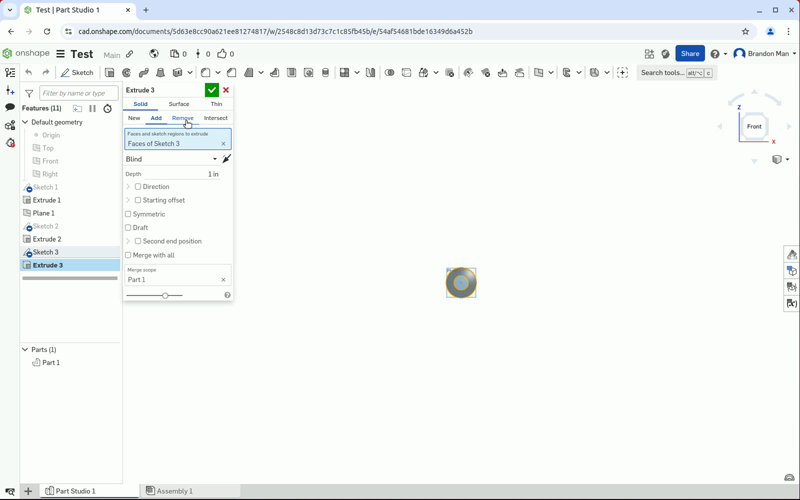
click(186, 120)
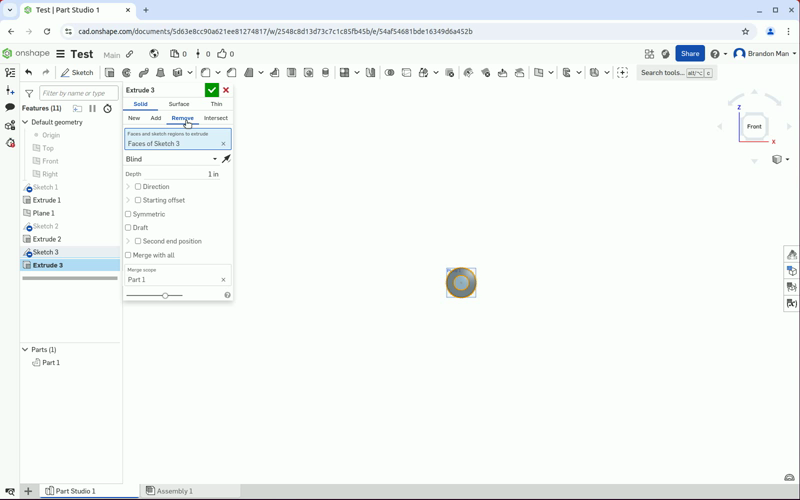
key(tab, 4)
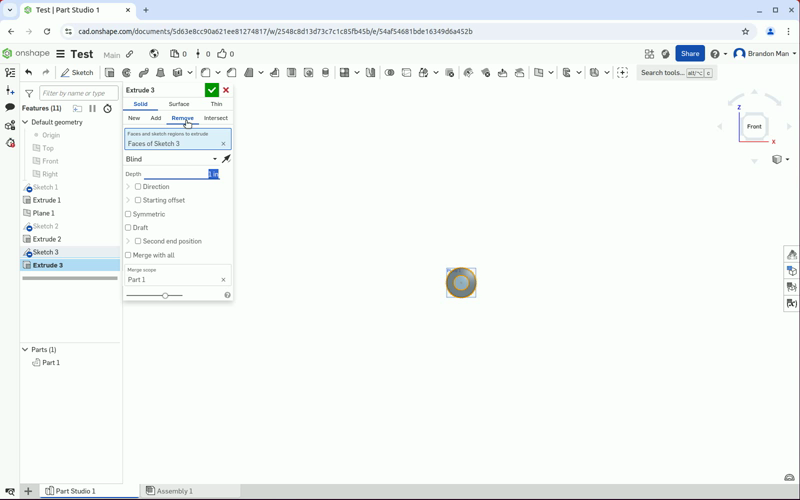
text(5.777)
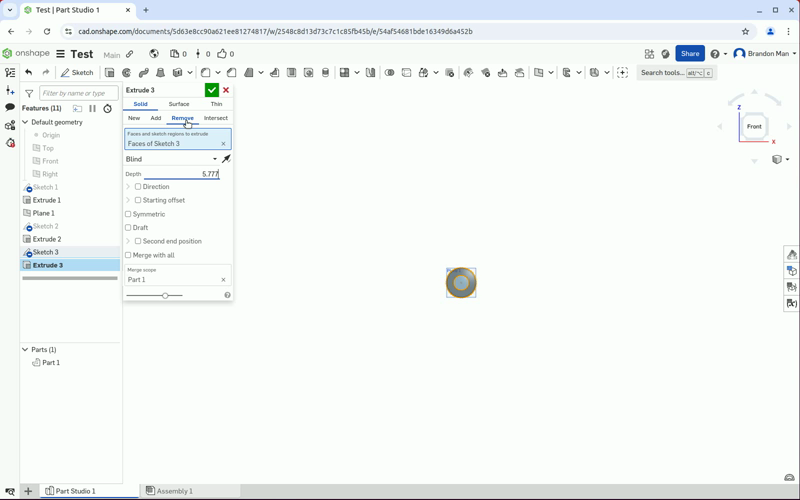
key(tab, 6)
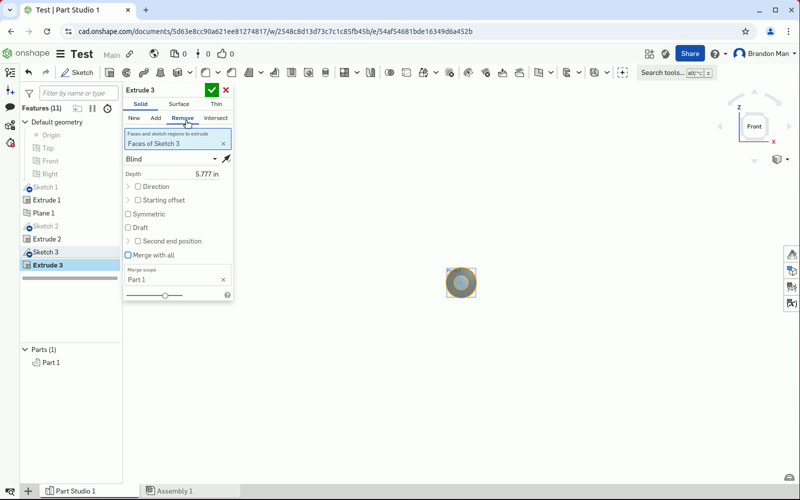
key(space)
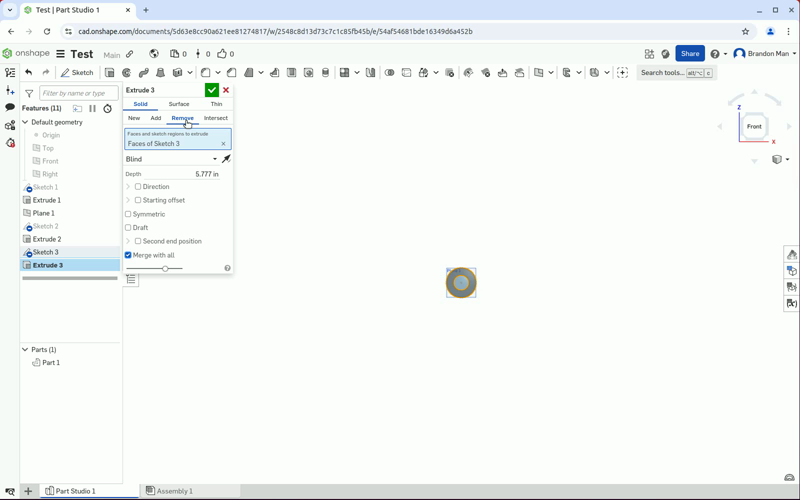
key(enter)
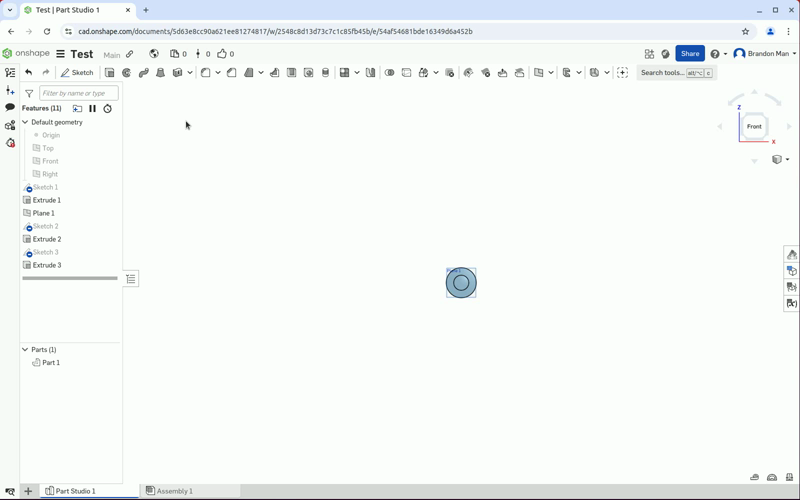
key(shift+h)
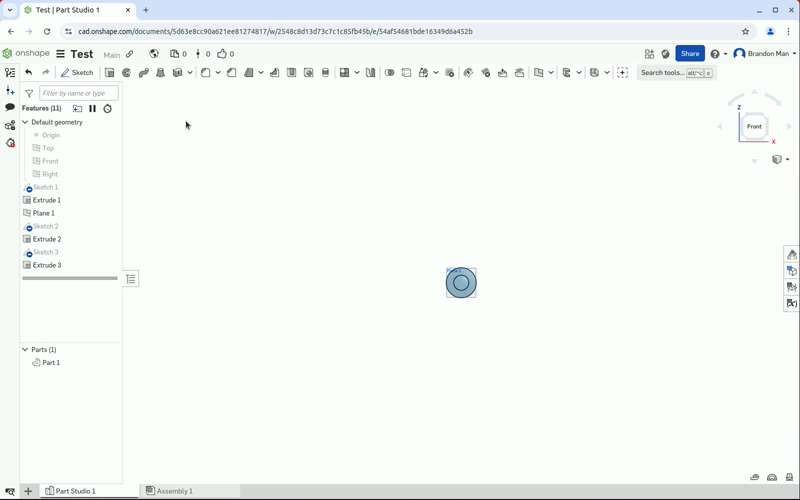
key(shift+h)
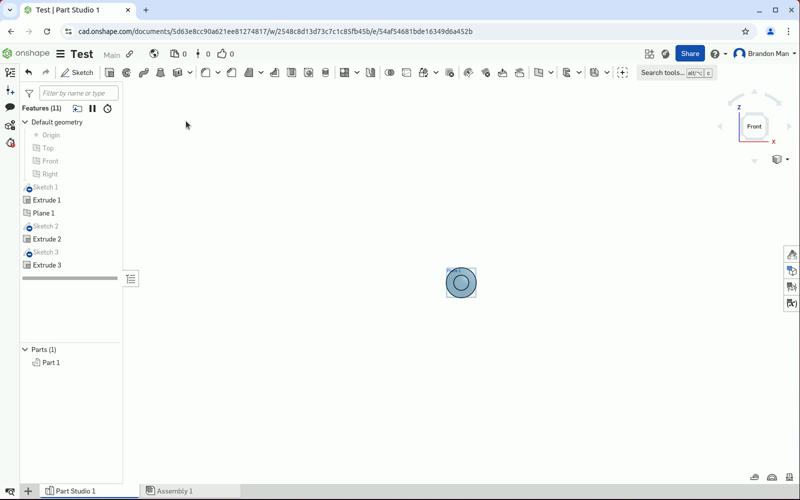
mouse_move(73, 189)
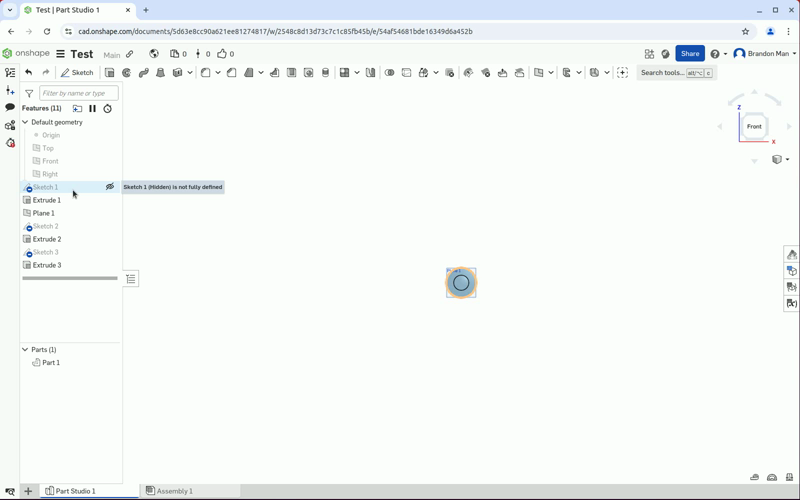
click(73, 189)
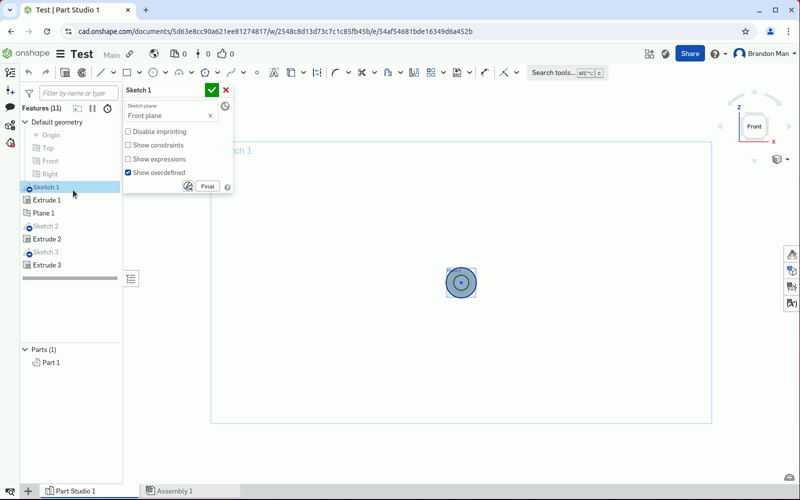
mouse_move(229, 92)
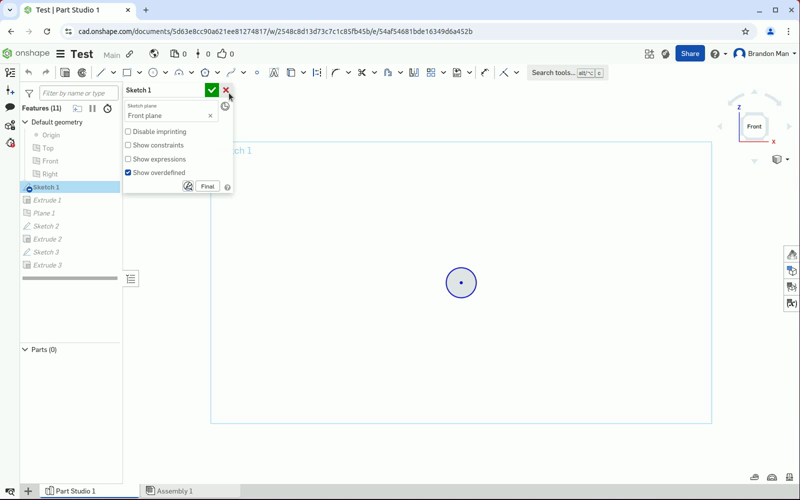
click(229, 92)
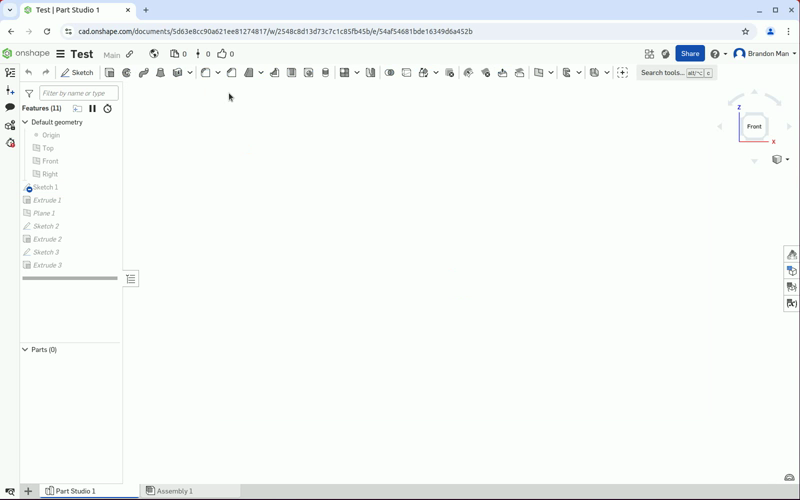
key(shift+s)
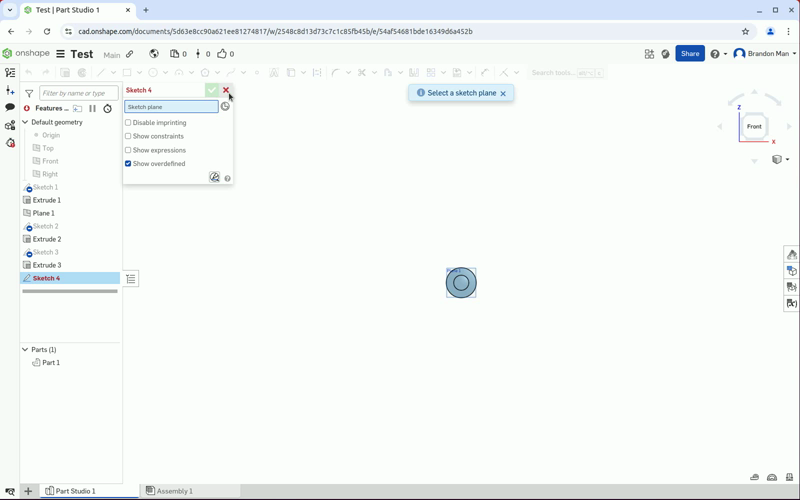
mouse_move(73, 215)
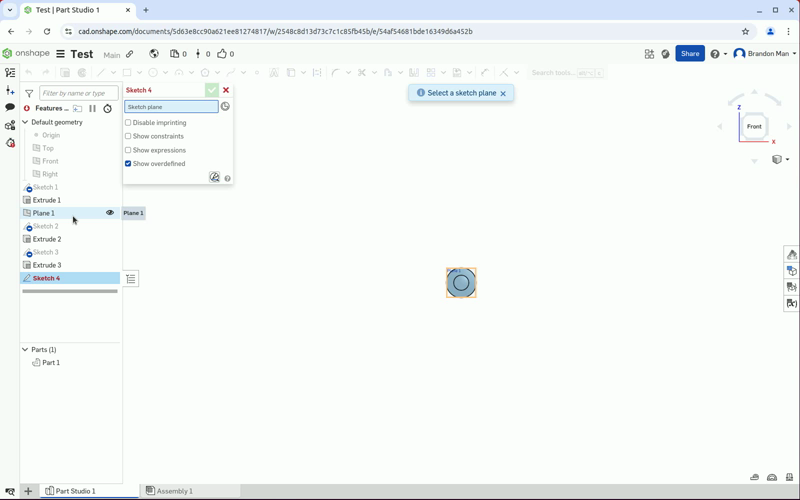
click(73, 215)
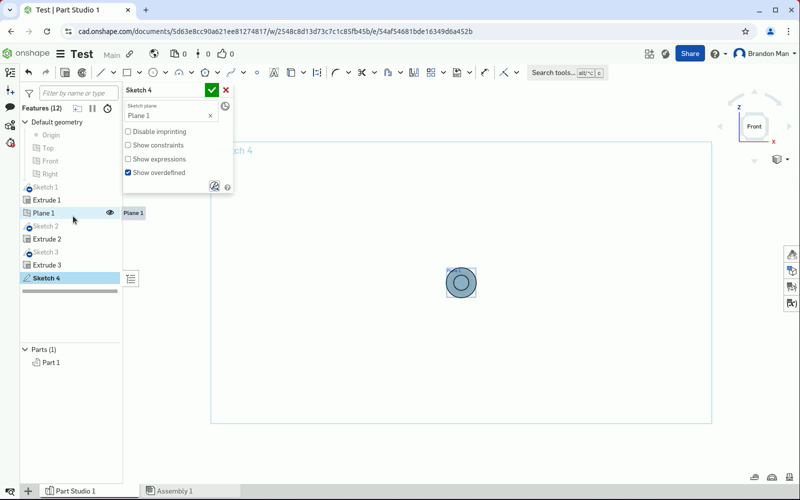
mouse_move(73, 352)
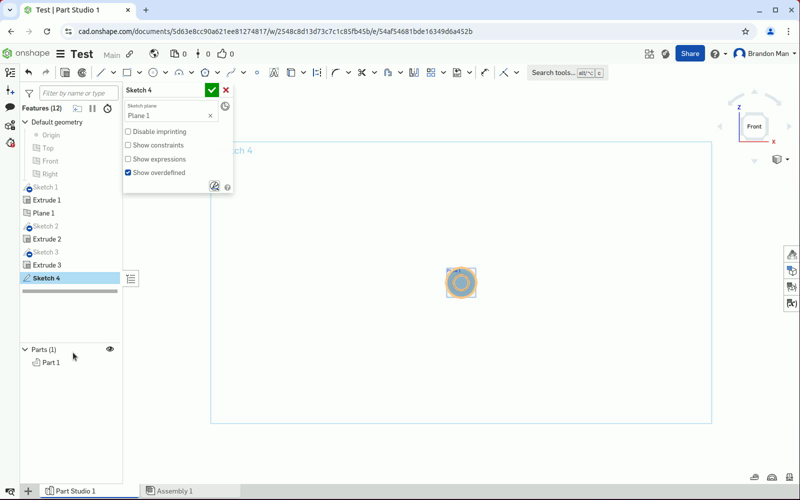
key(y)
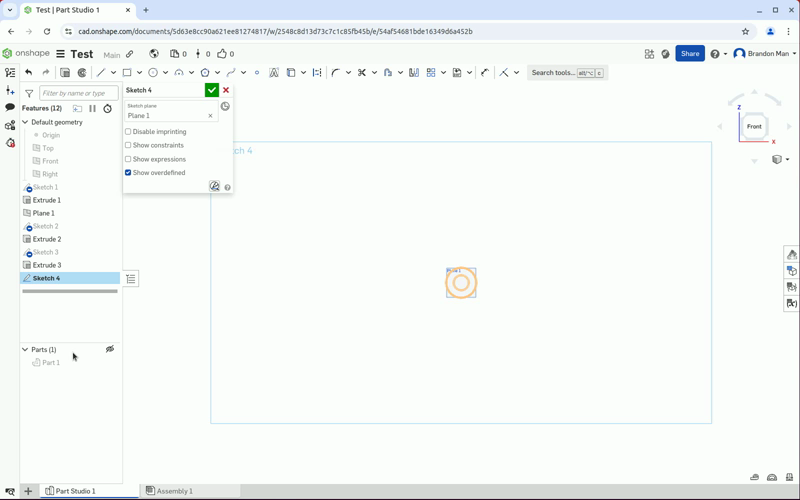
key(c)
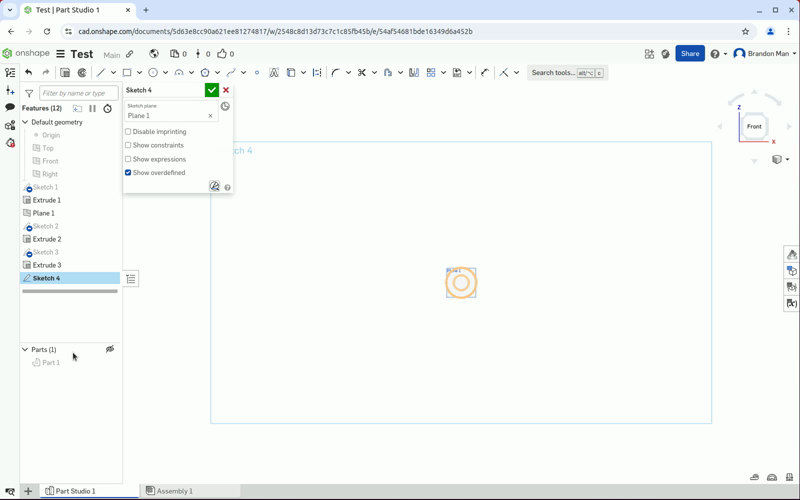
key_down(shift)
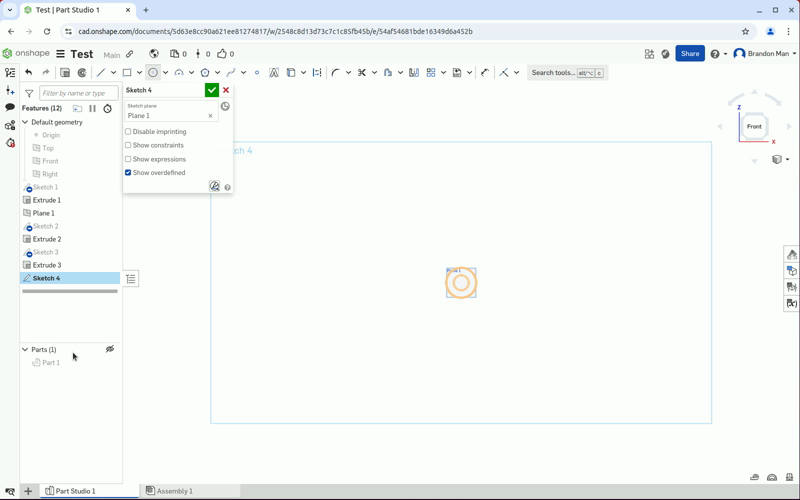
mouse_move(461, 282)
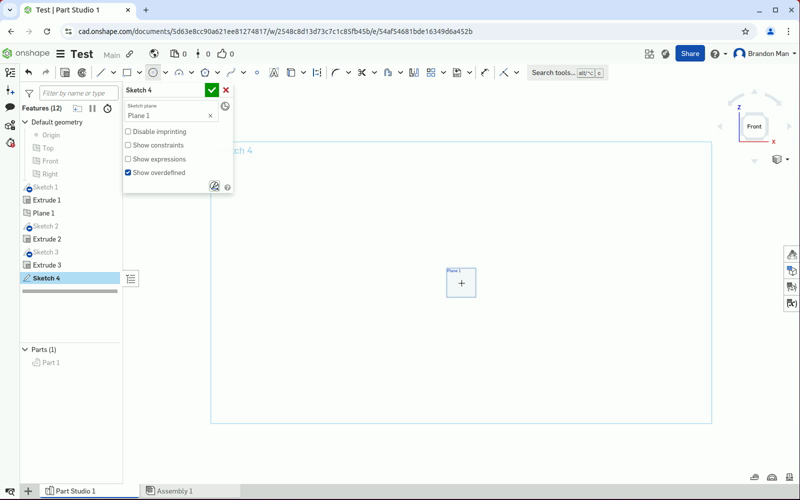
click(461, 282)
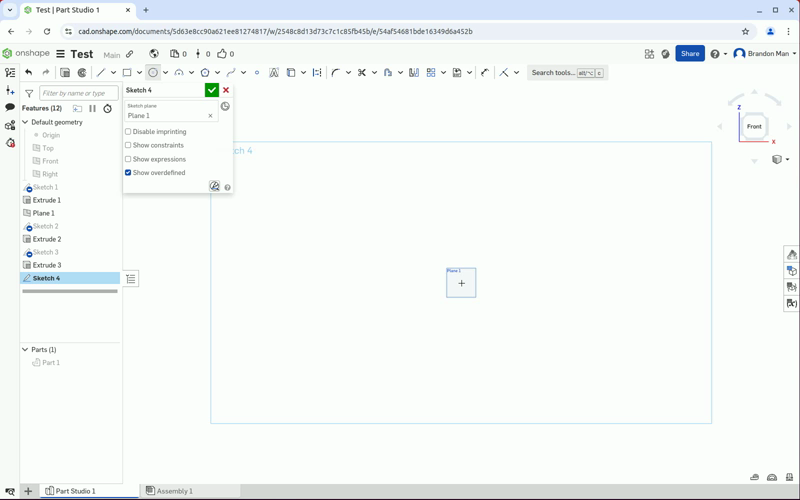
key_up(shift)
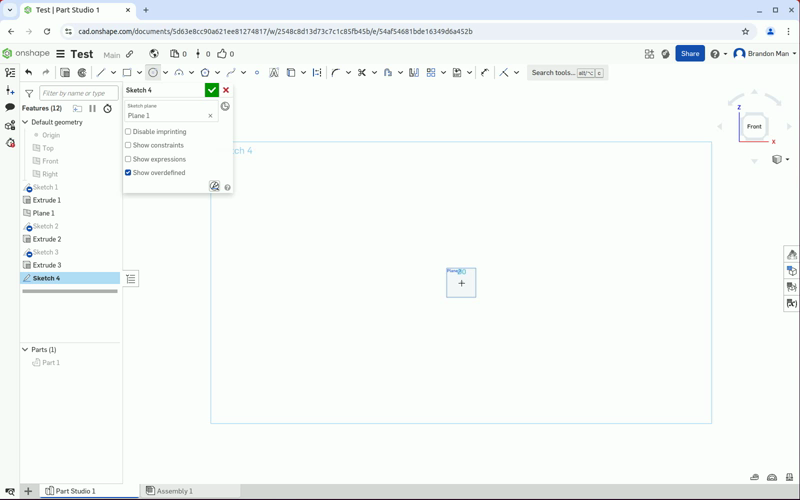
mouse_move(466, 282)
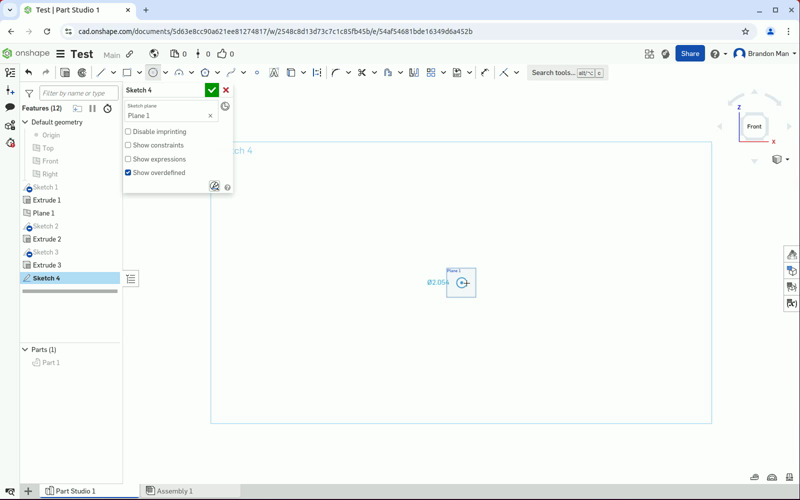
click(466, 282)
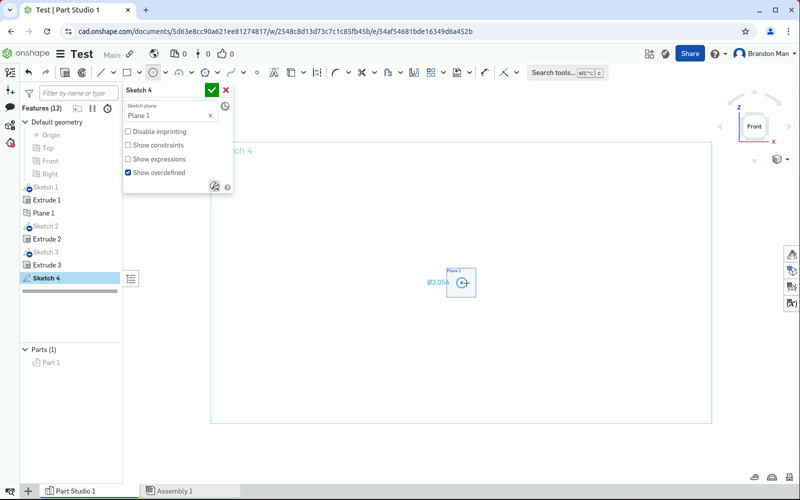
key(esc)
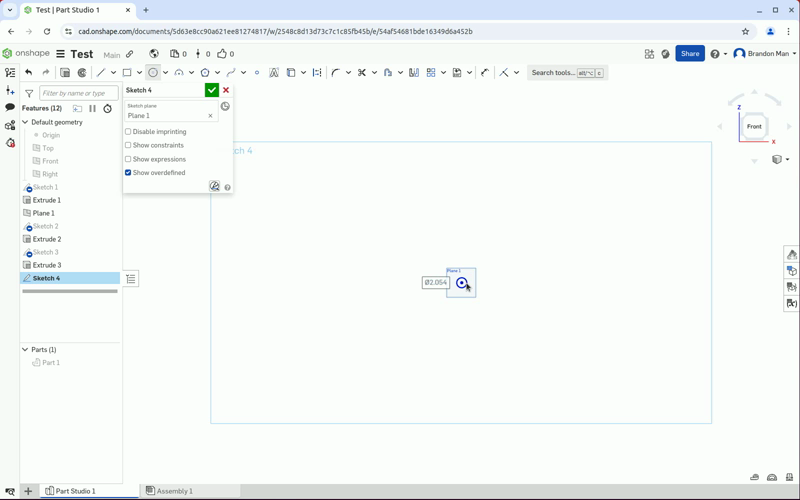
mouse_move(457, 281)
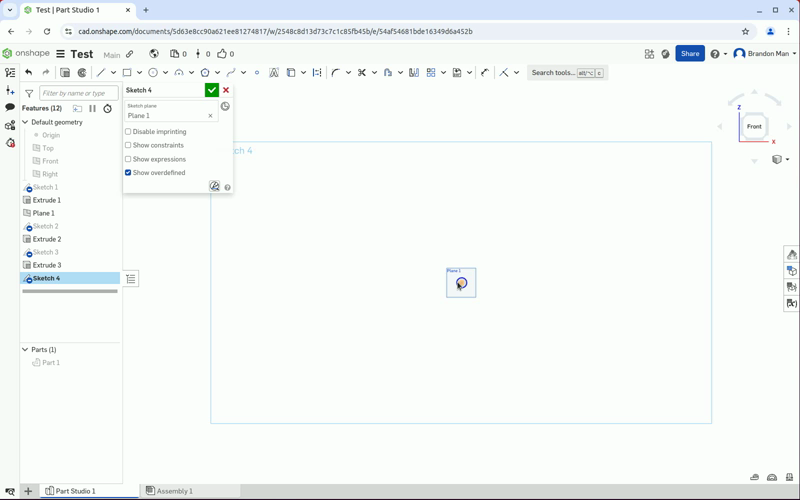
scroll(6)
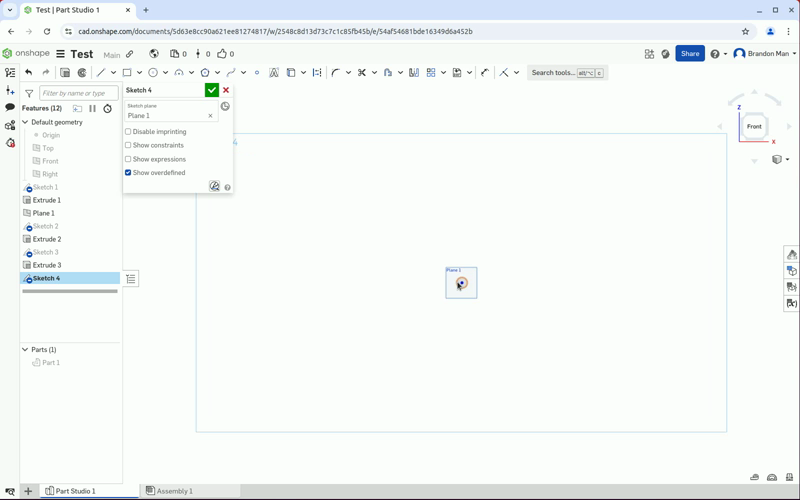
scroll(6)
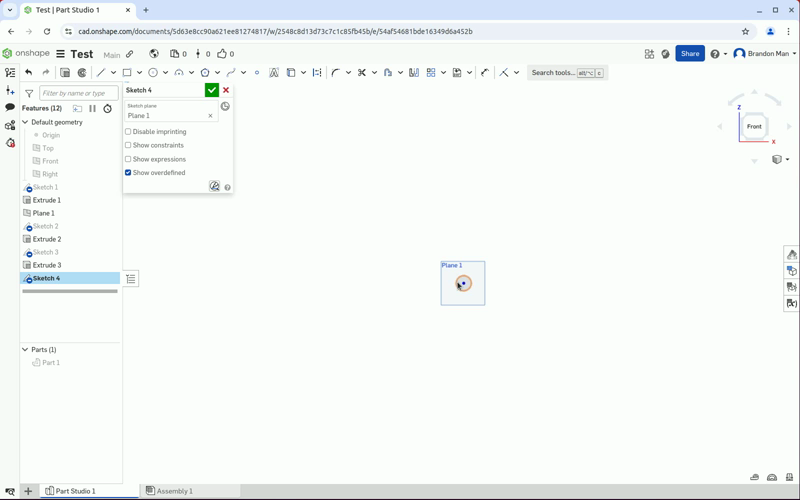
scroll(6)
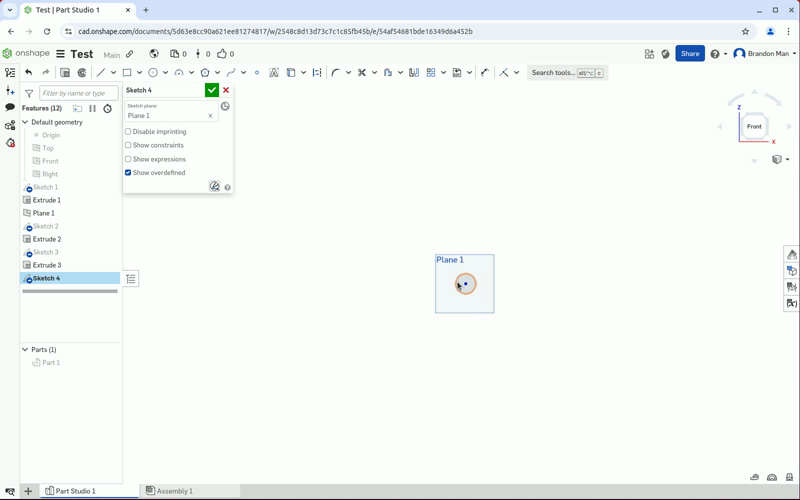
scroll(6)
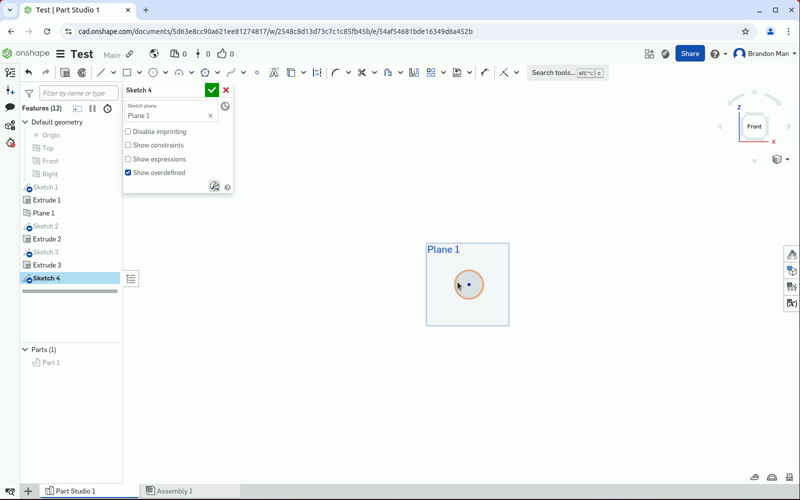
scroll(6)
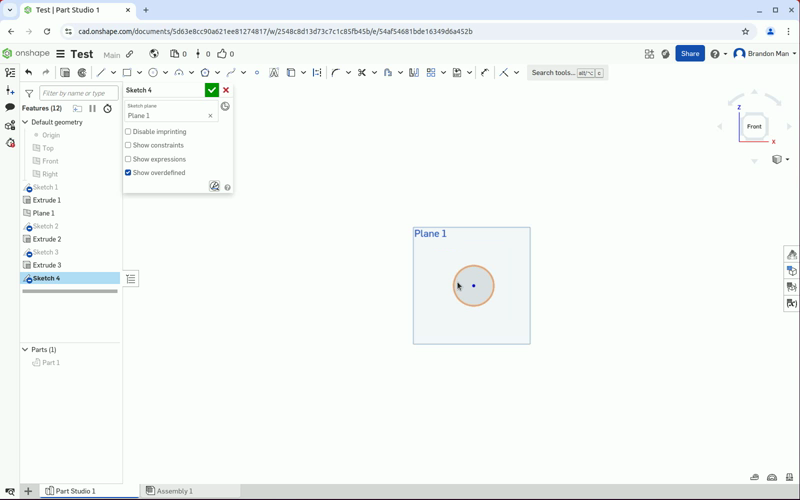
scroll(6)
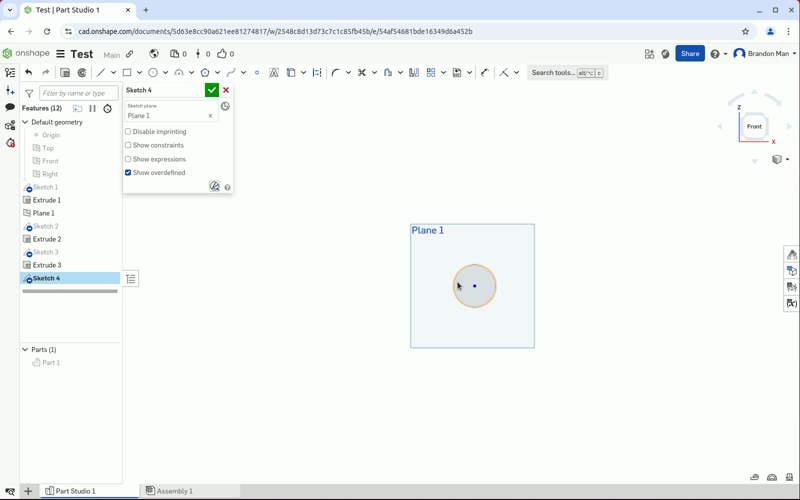
scroll(6)
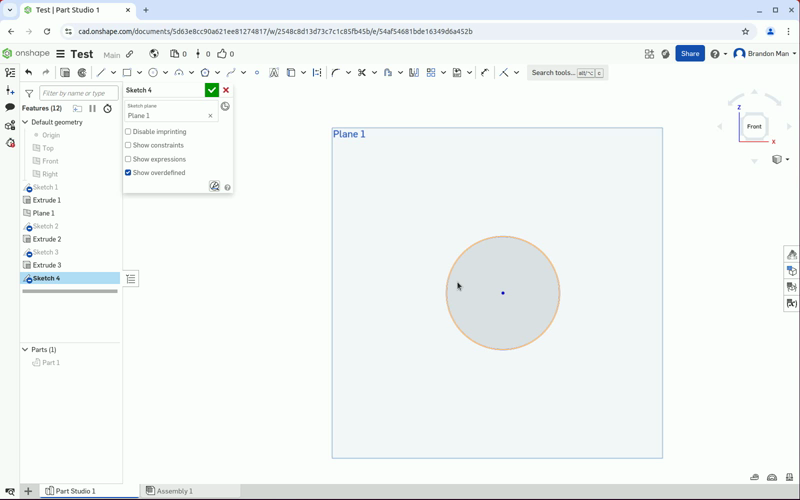
click(457, 281)
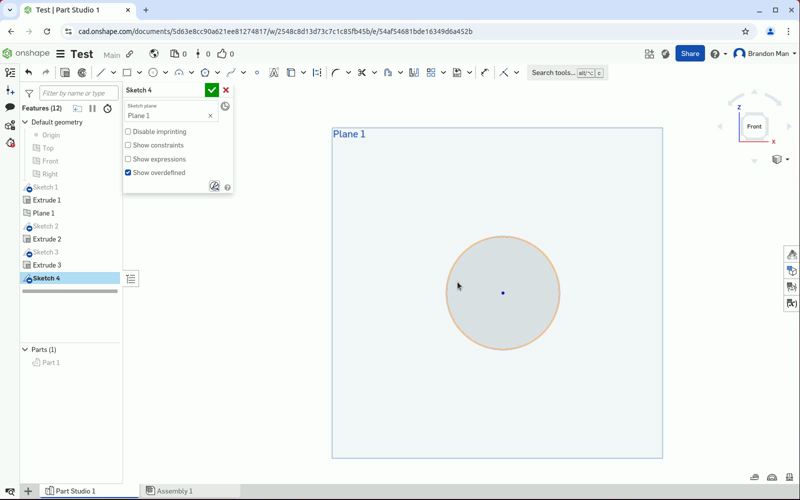
scroll(-6)
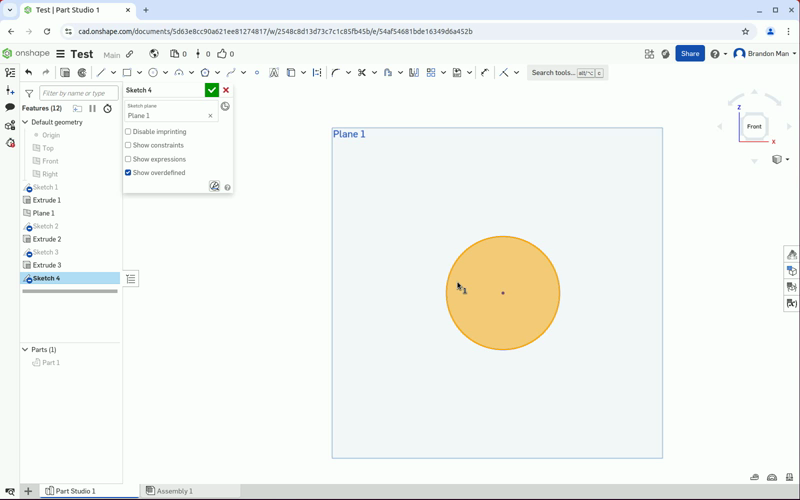
scroll(-6)
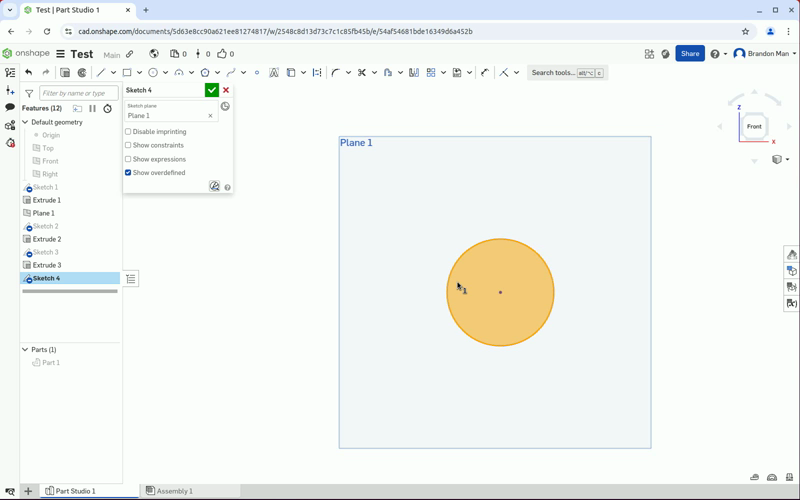
scroll(-6)
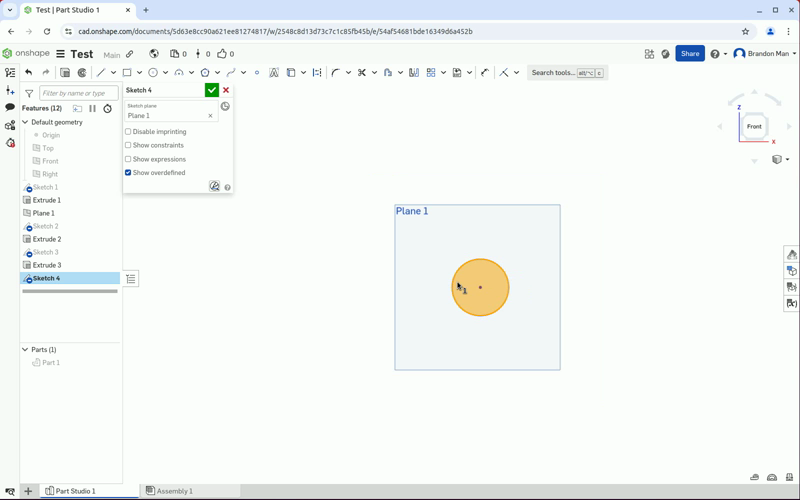
scroll(-6)
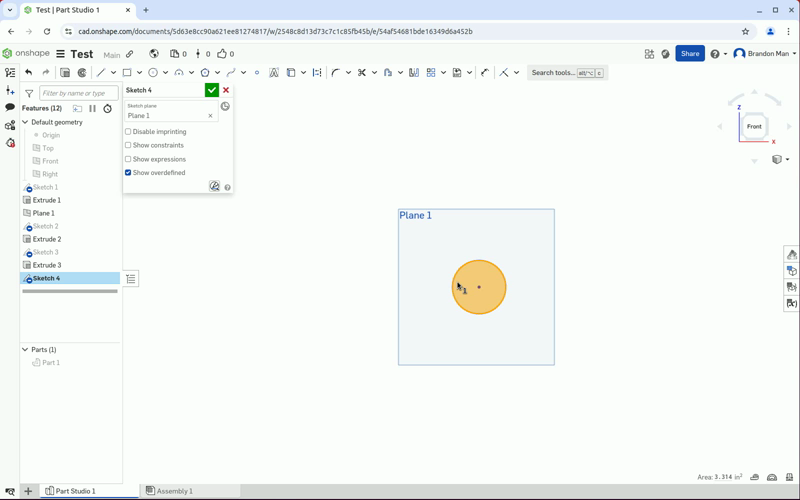
scroll(-6)
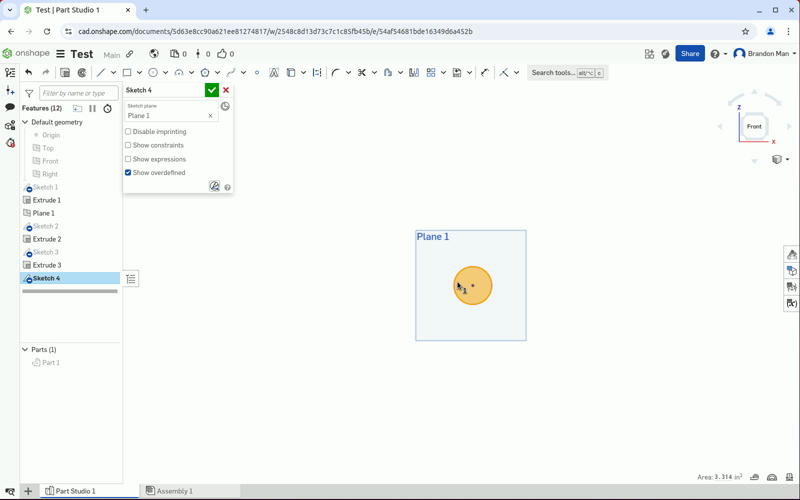
scroll(-6)
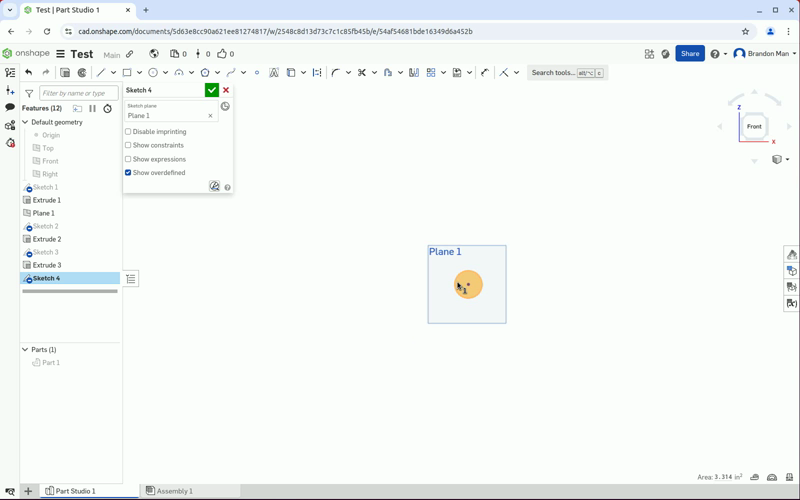
scroll(-6)
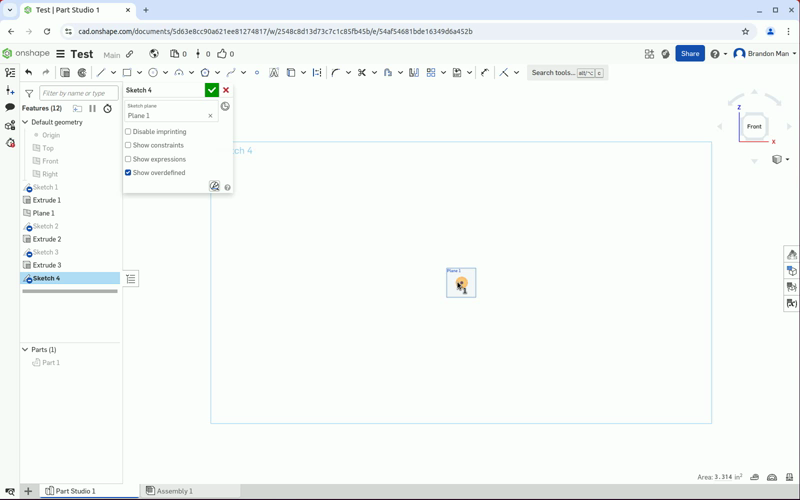
mouse_move(73, 352)
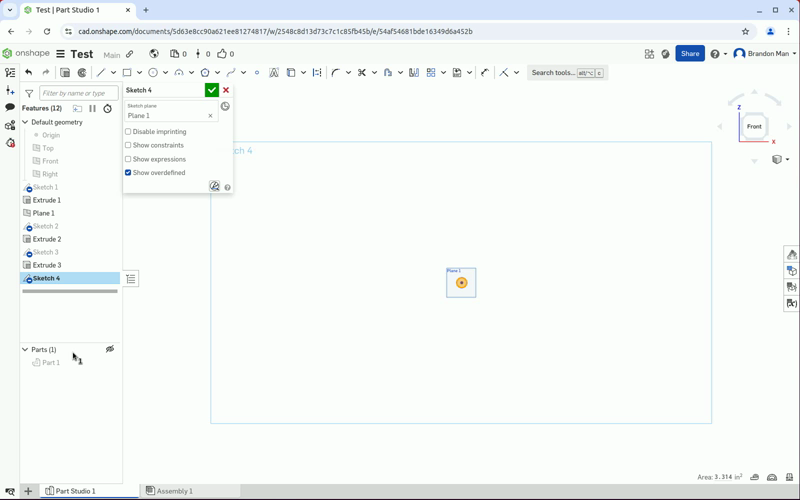
key(shift+y)
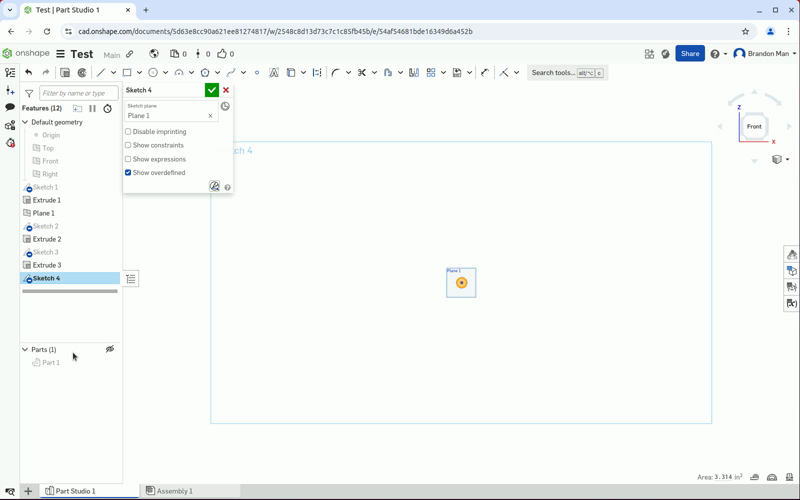
key(shift+e)
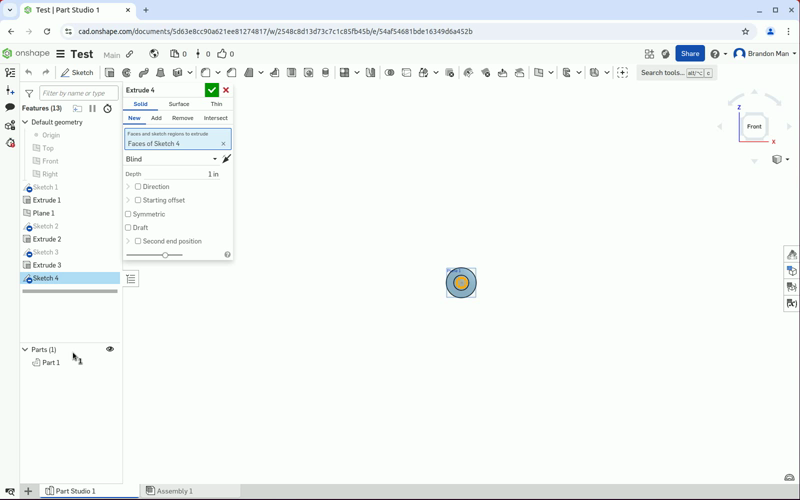
mouse_move(143, 106)
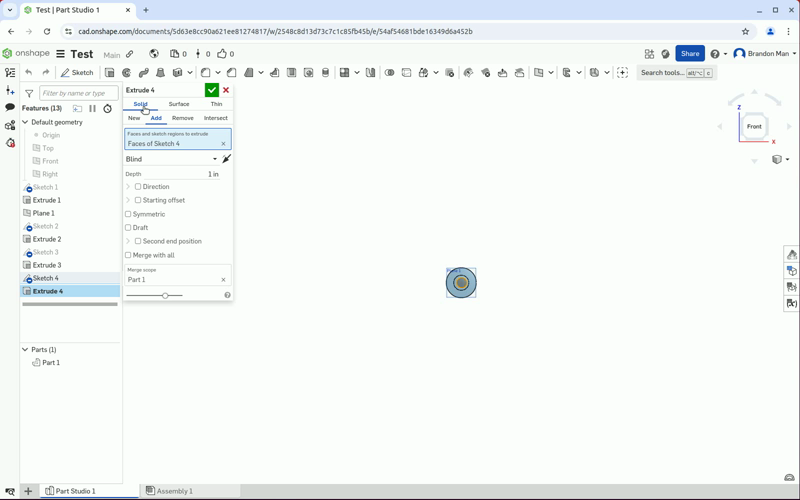
click(143, 106)
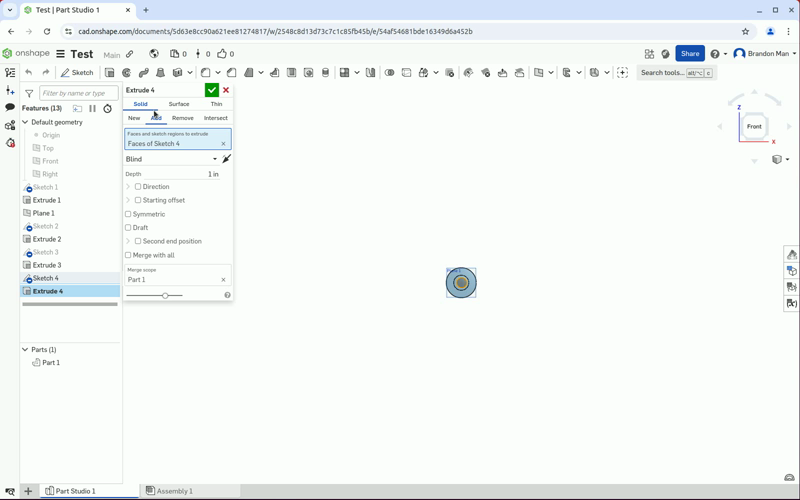
mouse_move(186, 120)
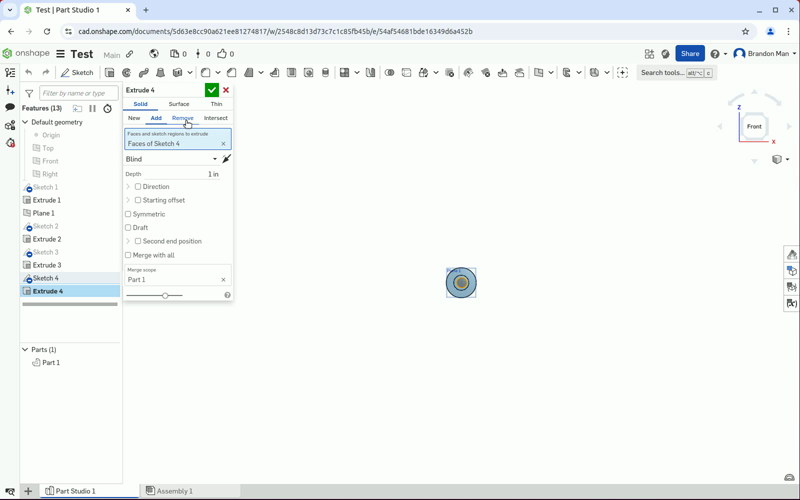
click(186, 120)
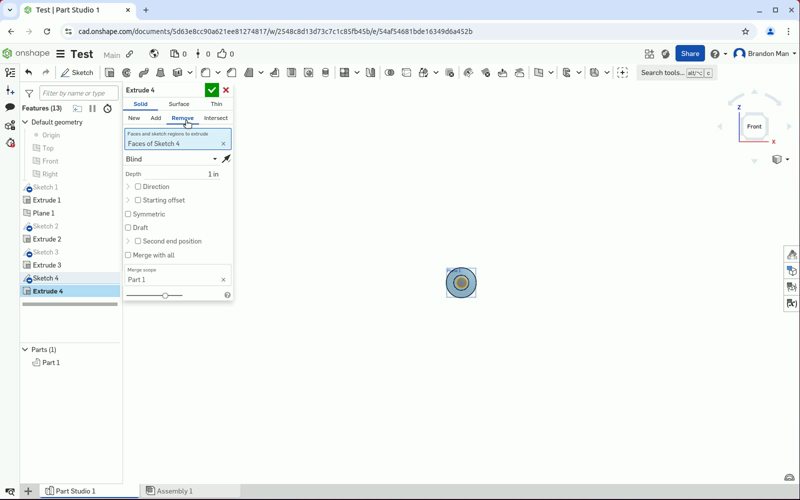
key(tab, 4)
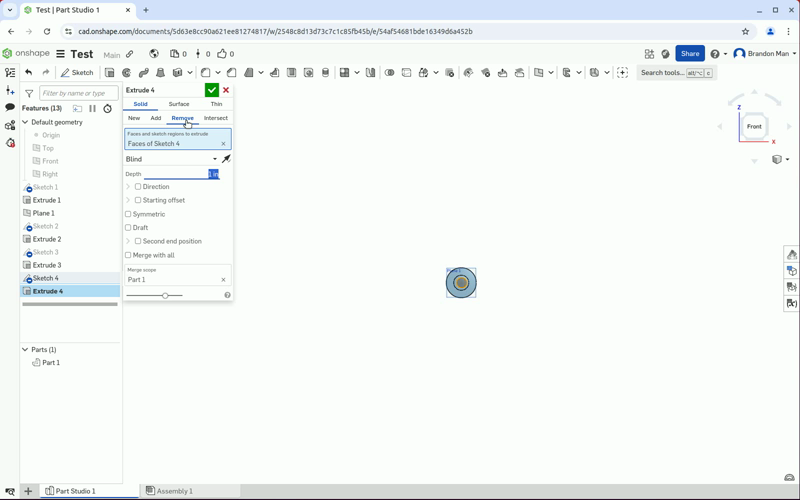
text(0.241)
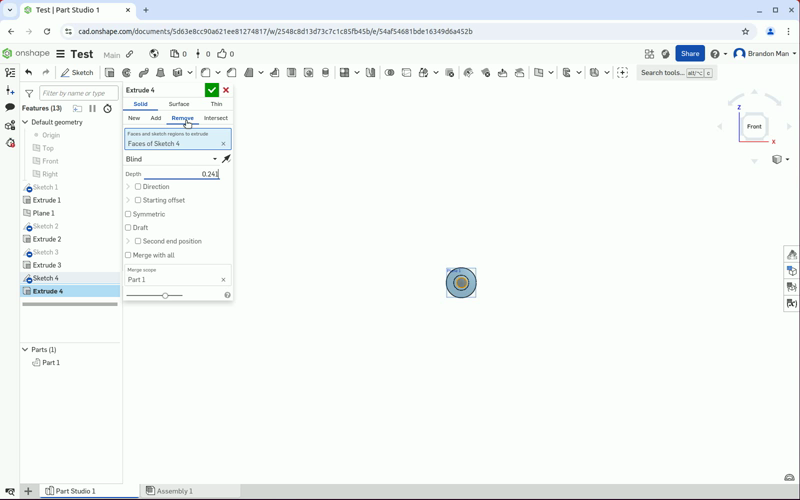
key(tab, 6)
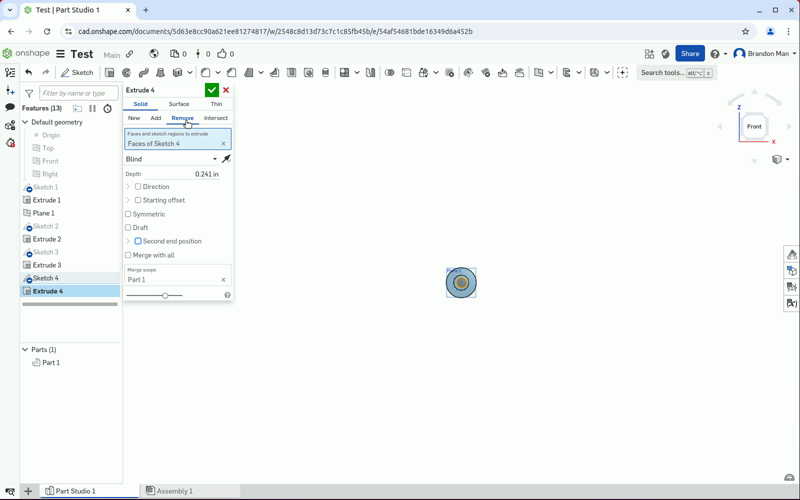
key(space)
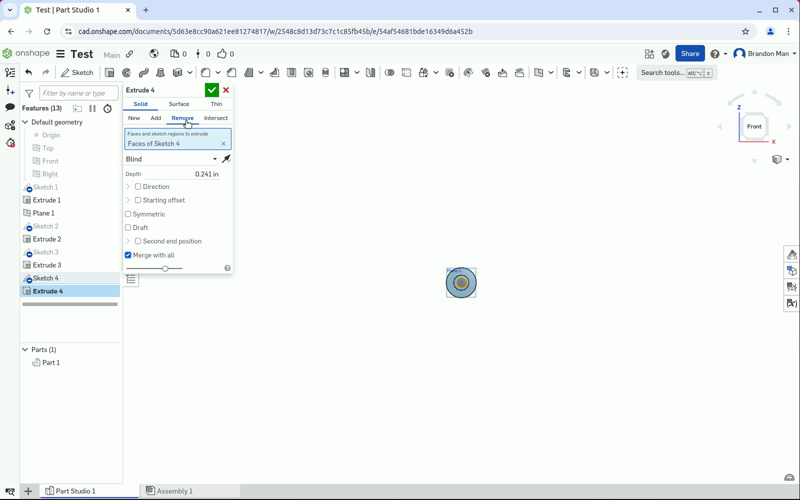
key(enter)
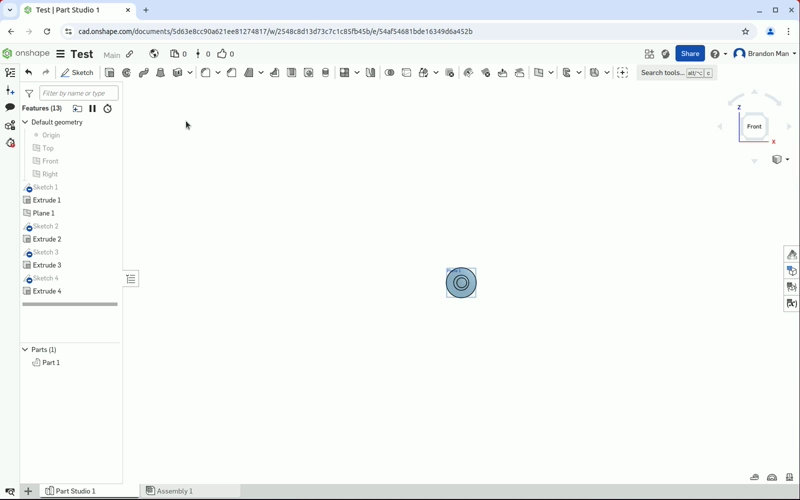
key(shift+h)
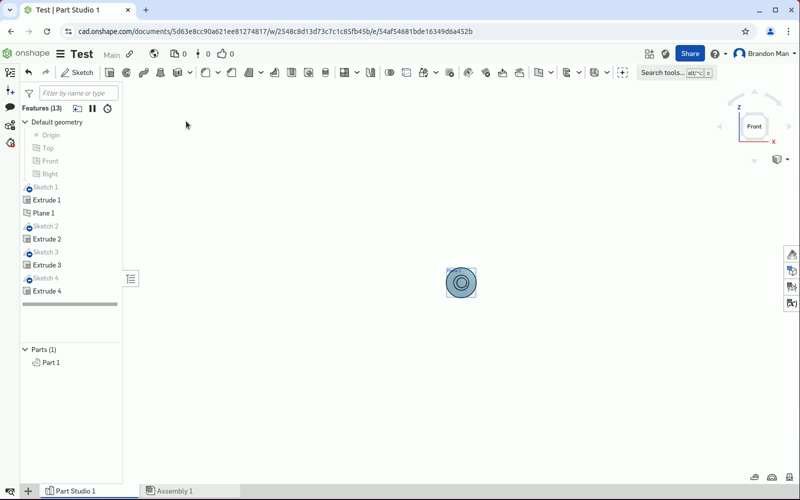
key(shift+h)
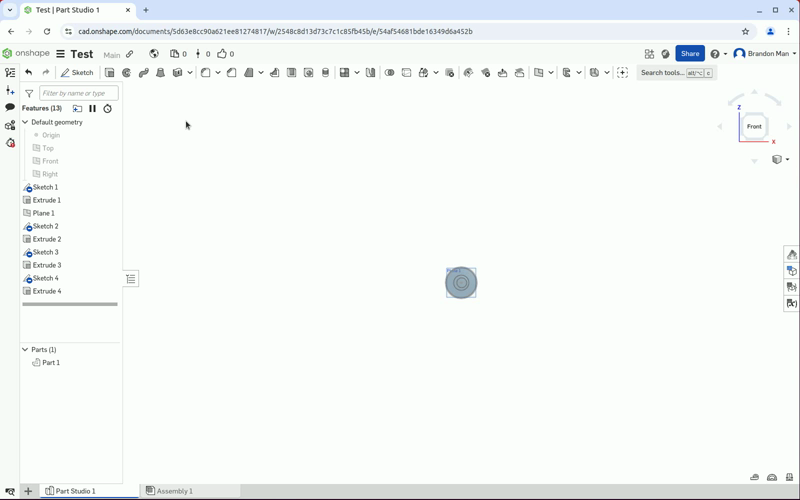
key(shift+7)
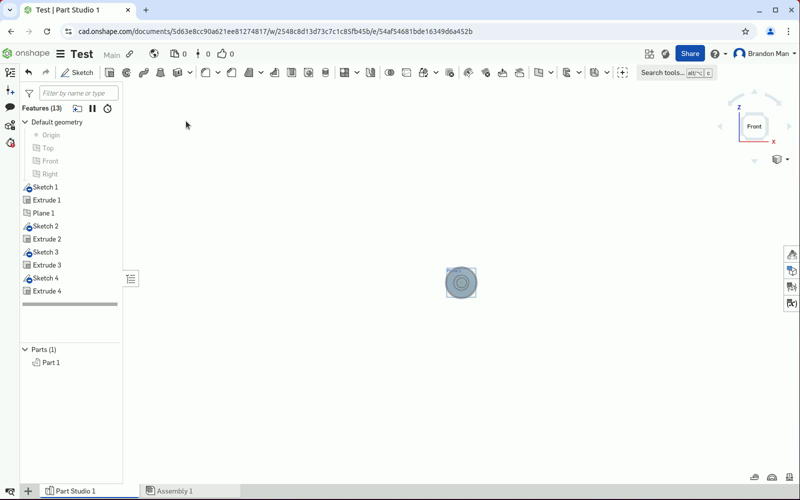
key(left, 2)
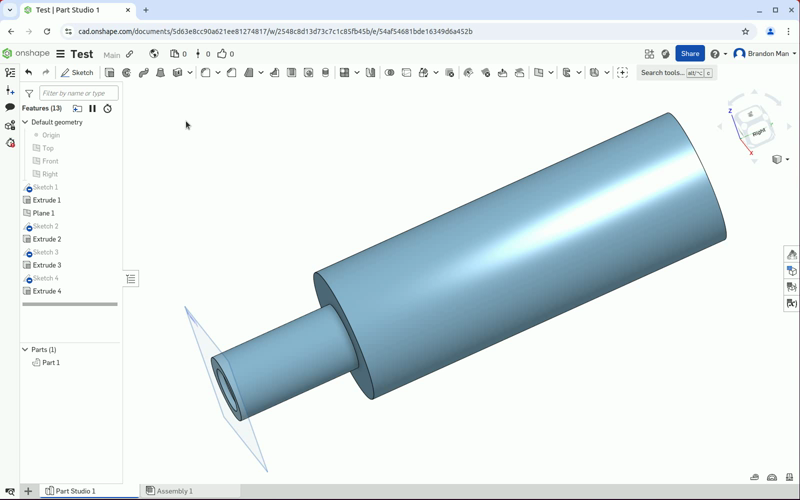
key(down, 2)
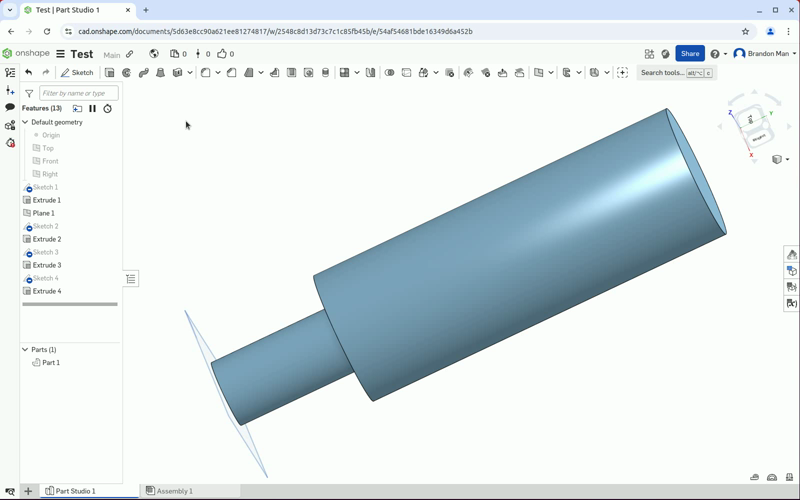
key(up, 2)
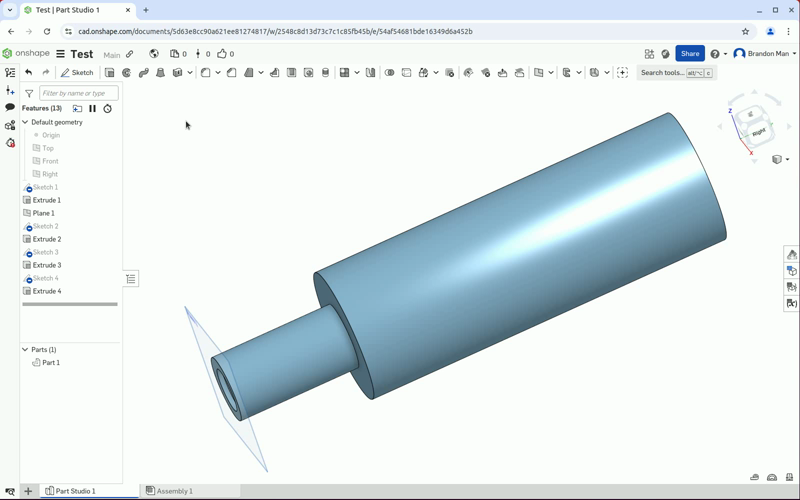
key(right, 2)
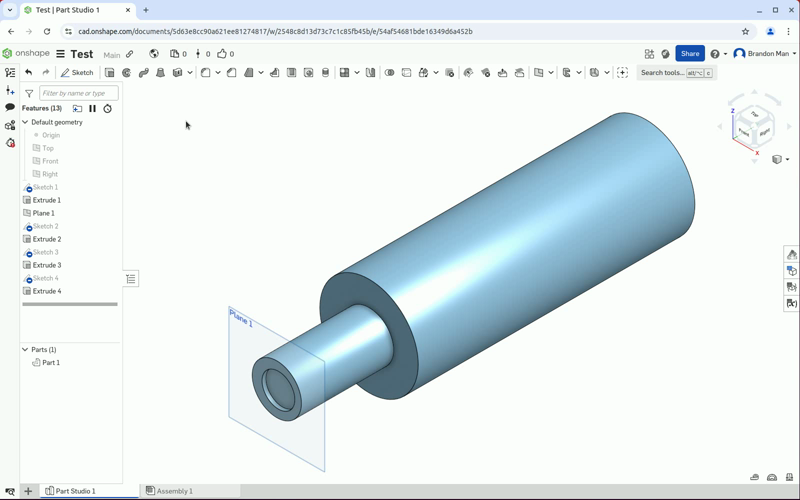
mouse_move(73, 189)
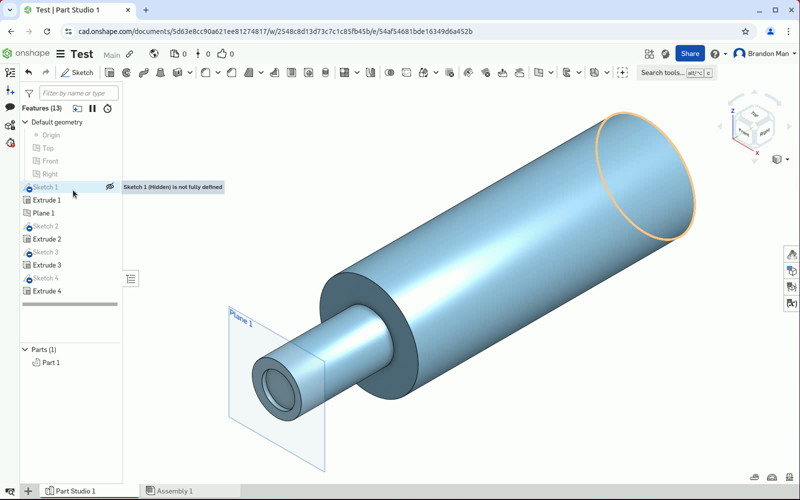
click(73, 189)